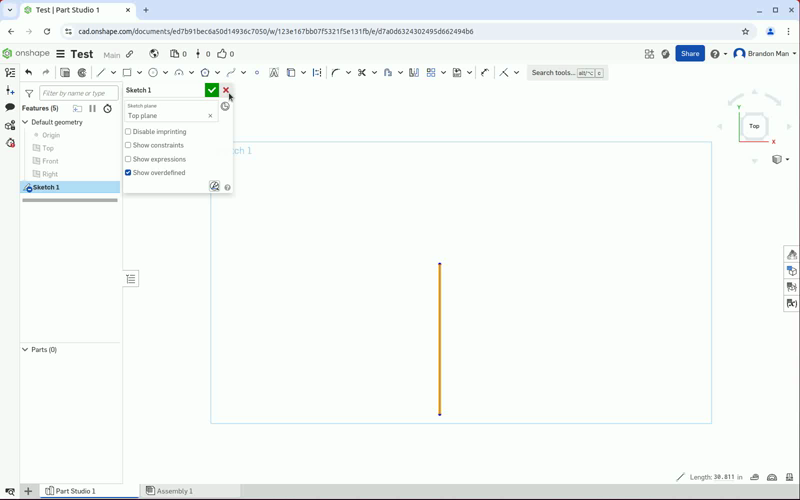
key(shift+h)
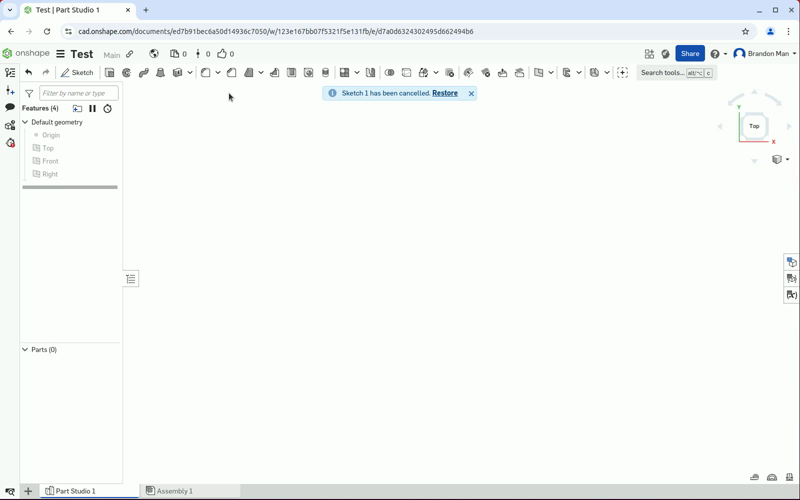
mouse_move(73, 352)
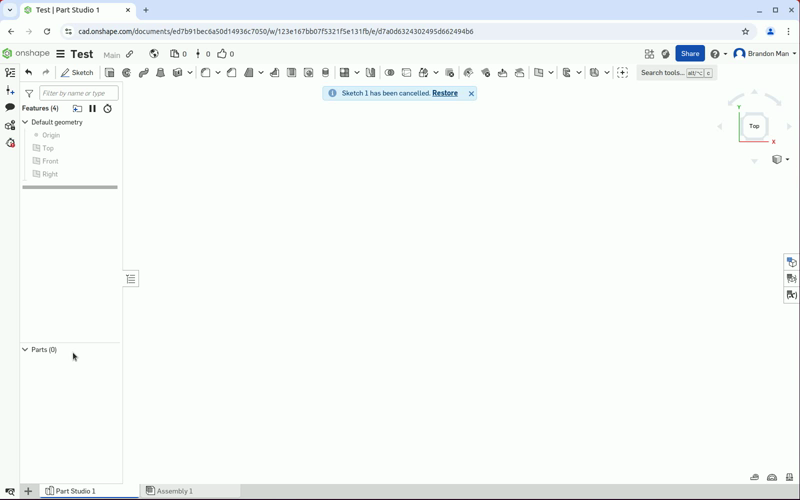
key(y)
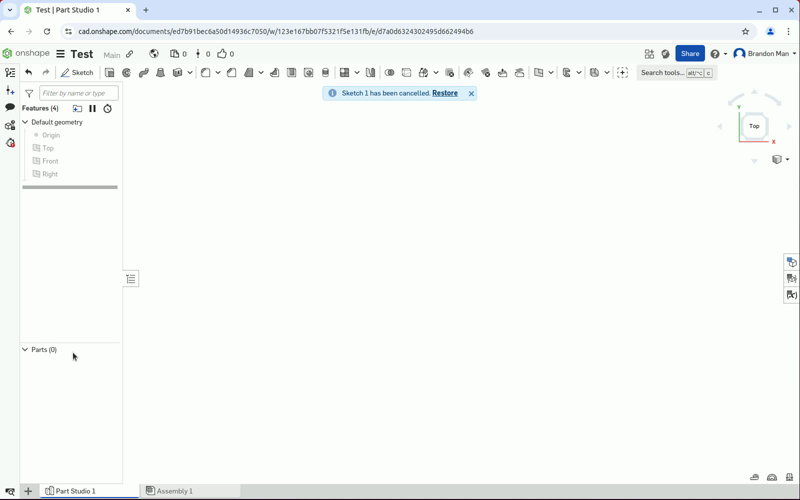
key(shift+p)
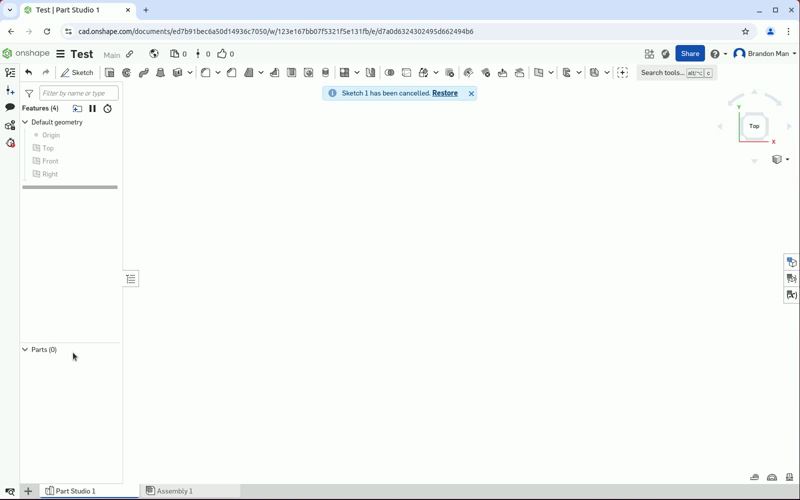
key(space)
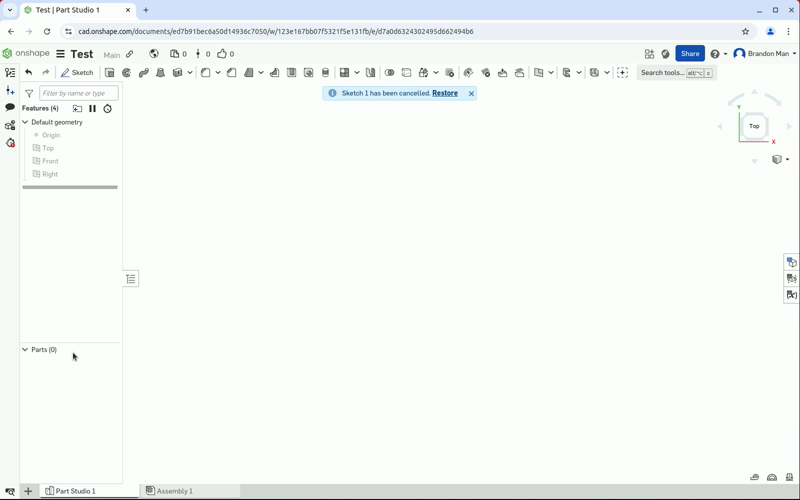
key_down(shift)
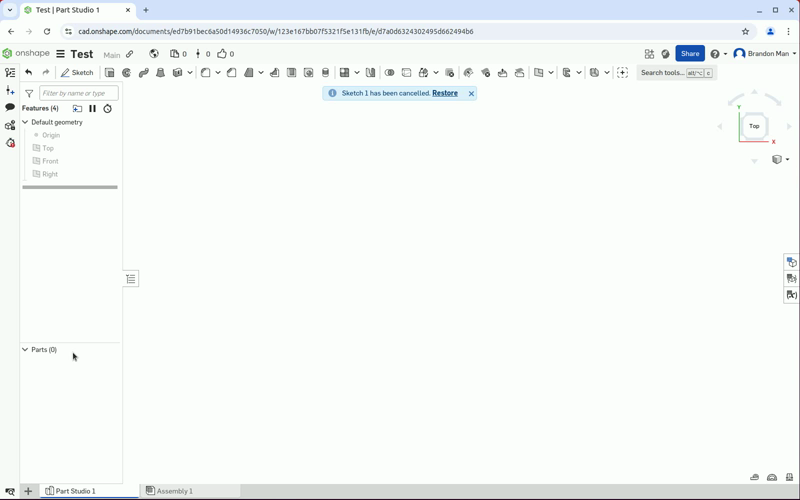
key(up)
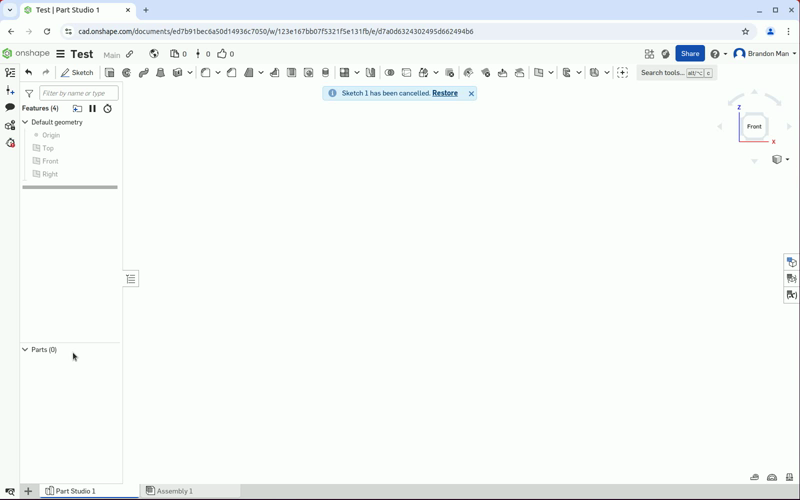
key_up(shift)
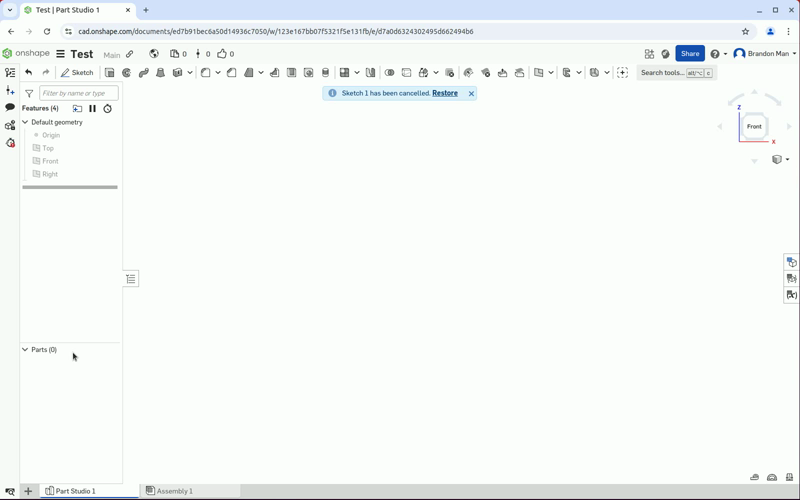
mouse_move(73, 352)
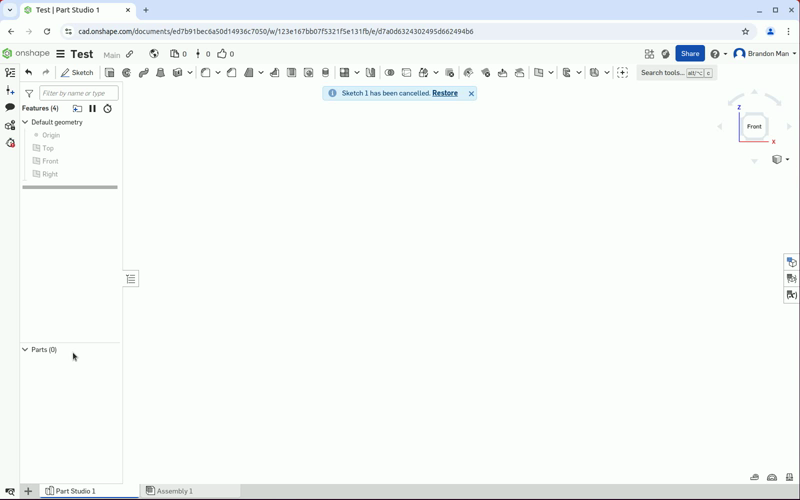
key(shift+y)
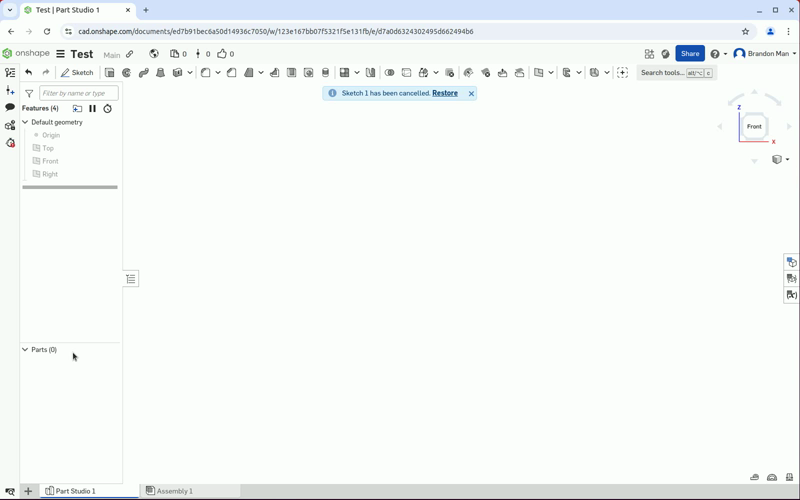
key(shift+s)
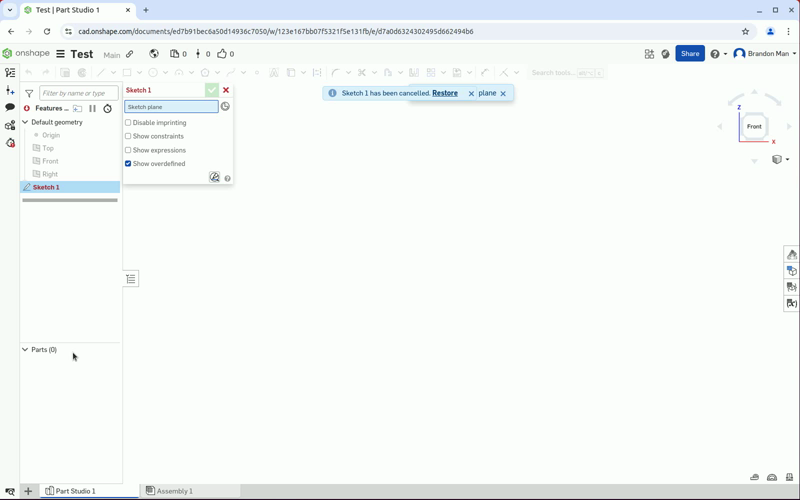
mouse_move(73, 163)
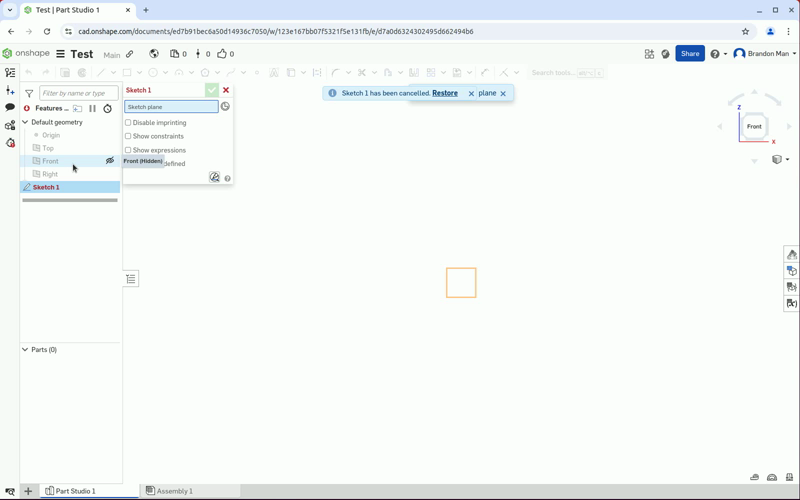
click(73, 163)
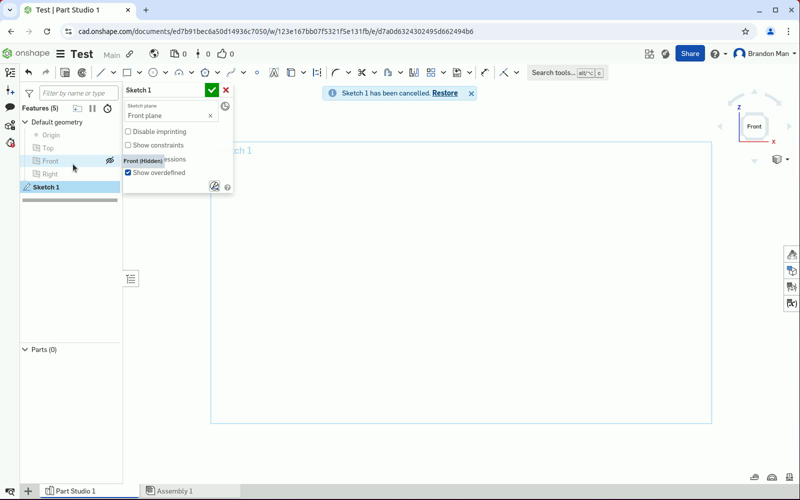
mouse_move(73, 352)
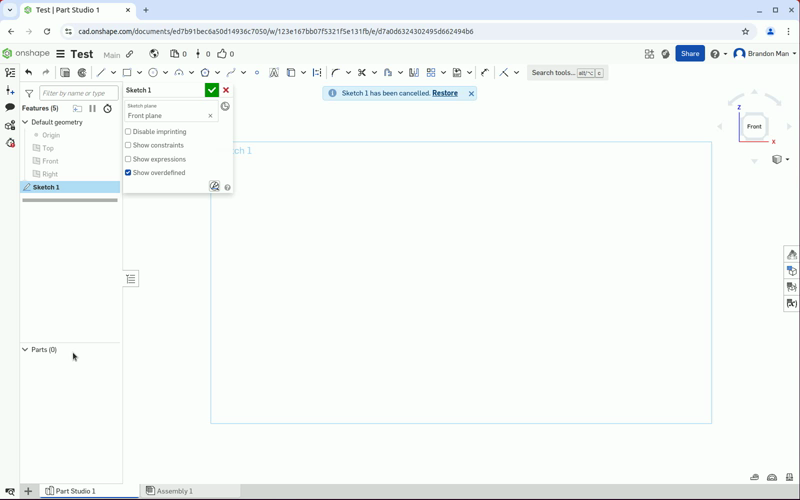
key(y)
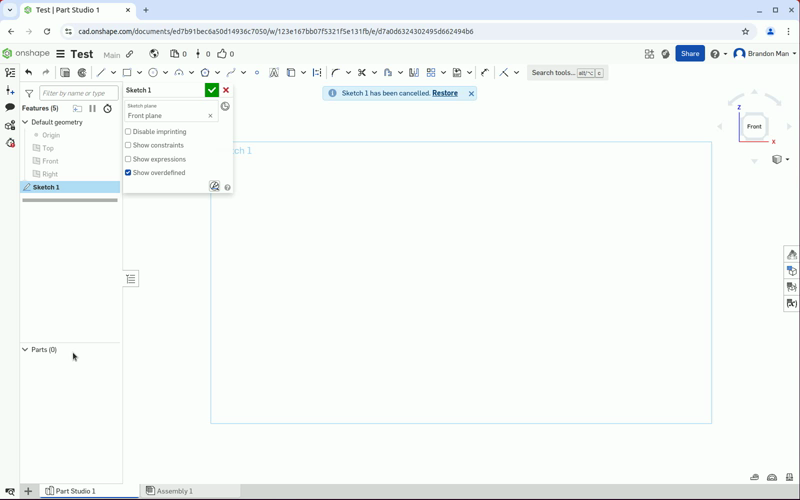
key(l)
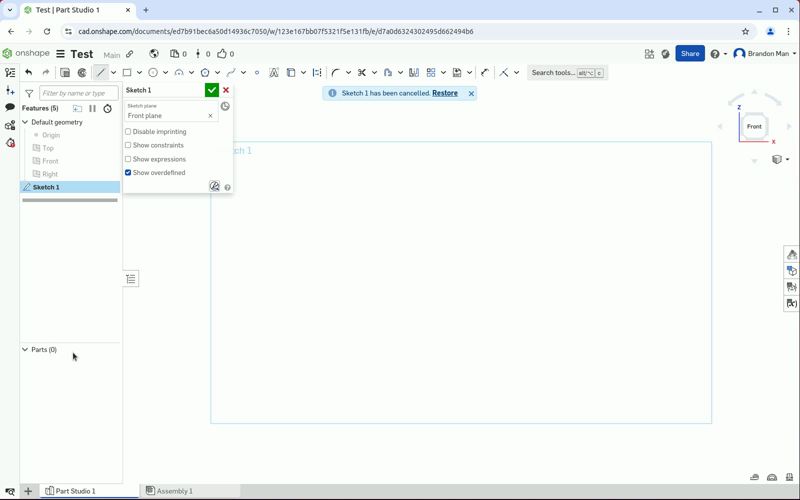
key_down(shift)
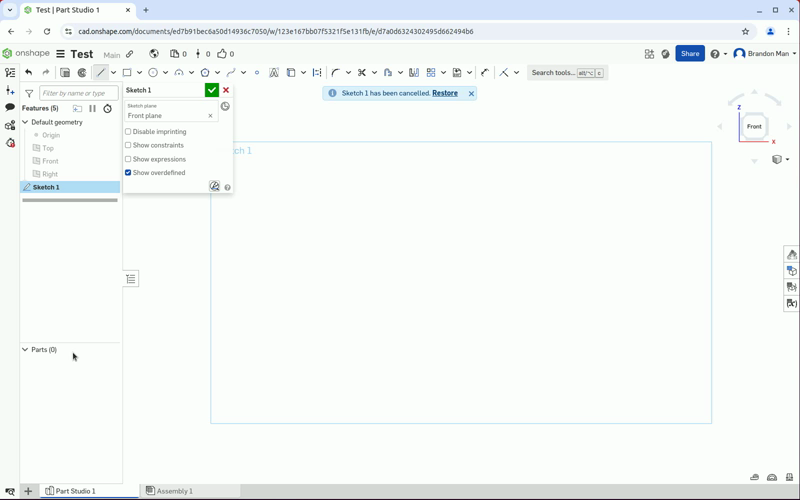
mouse_move(505, 294)
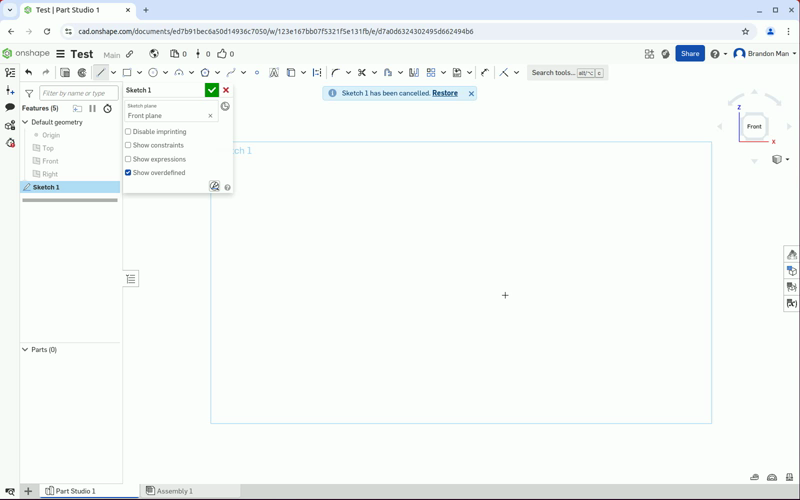
click(505, 294)
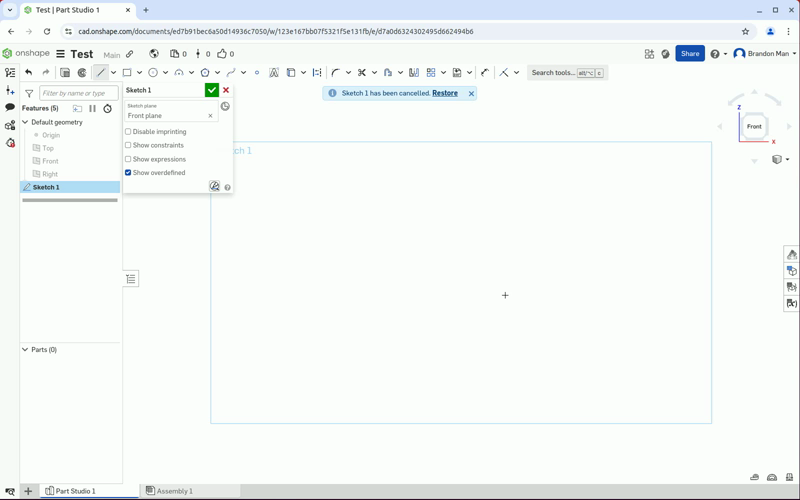
key_up(shift)
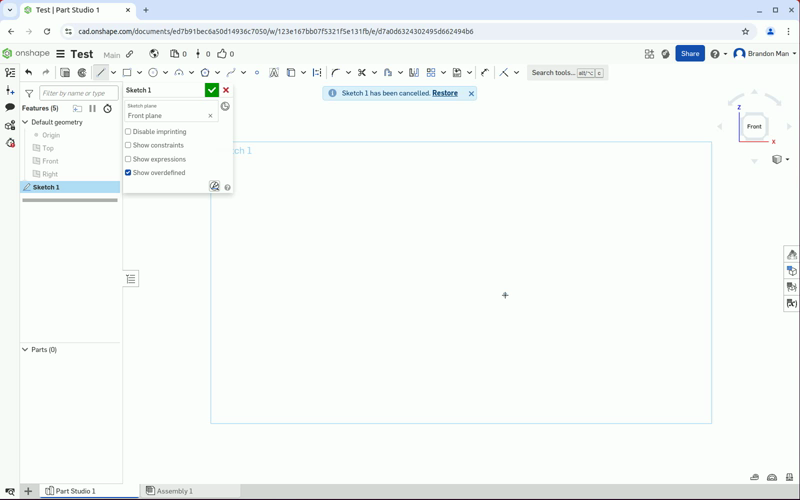
key_down(shift)
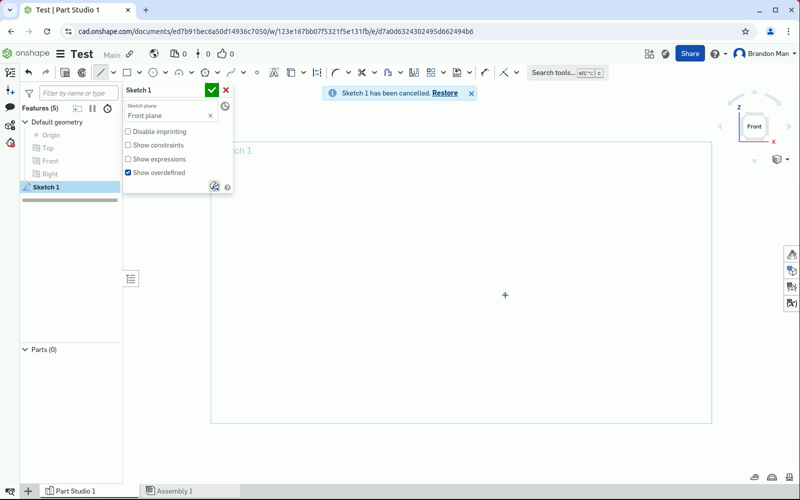
mouse_move(573, 294)
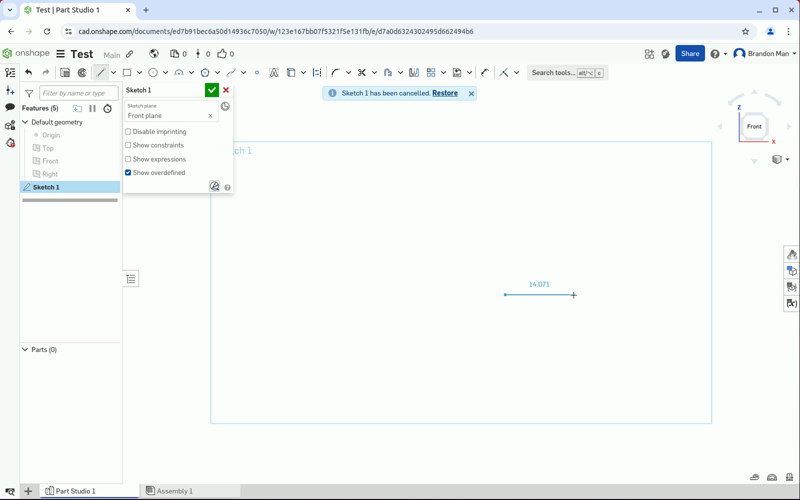
click(573, 294)
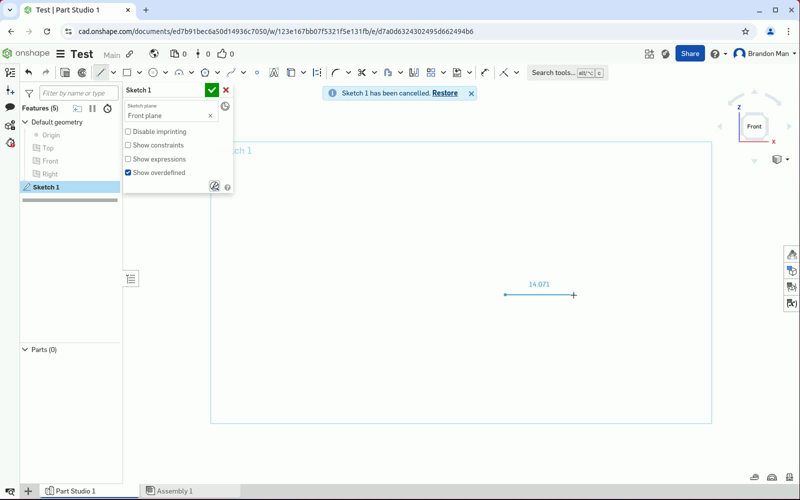
key_up(shift)
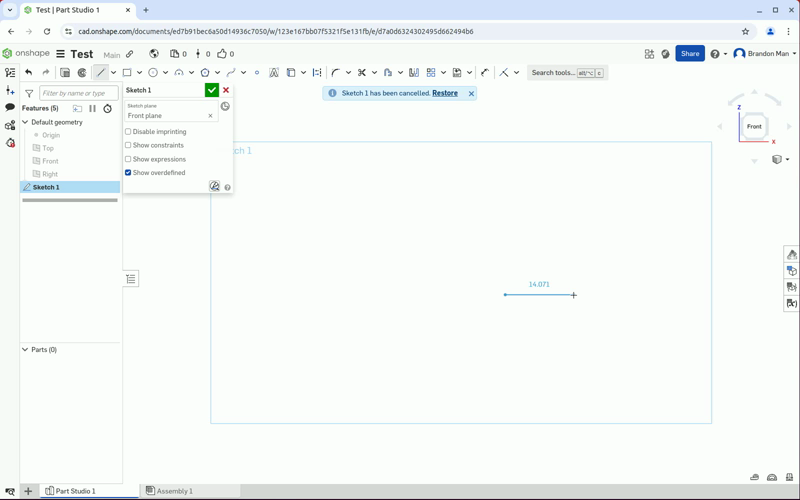
key_down(shift)
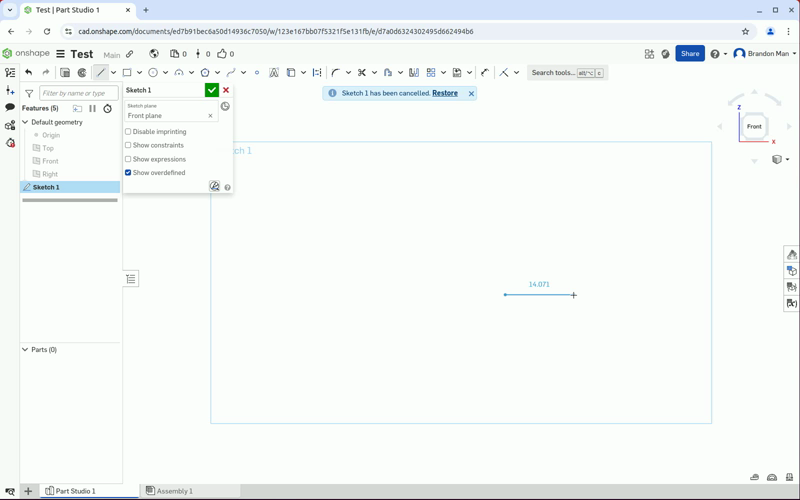
mouse_move(589, 294)
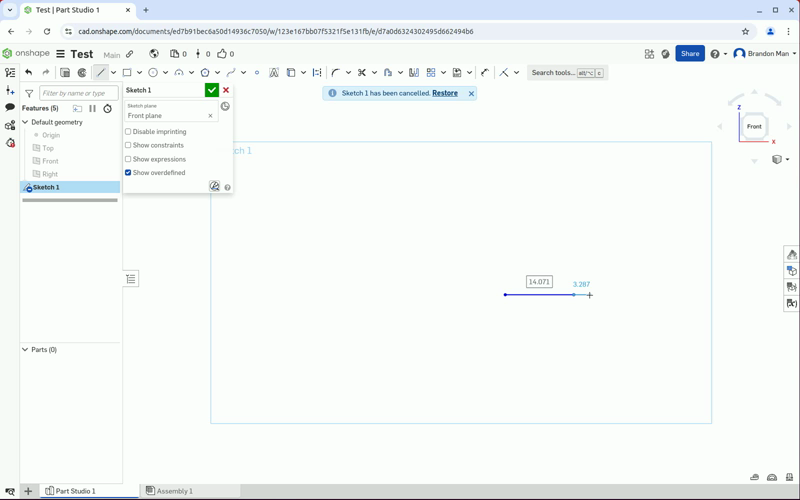
mouse_move(573, 271)
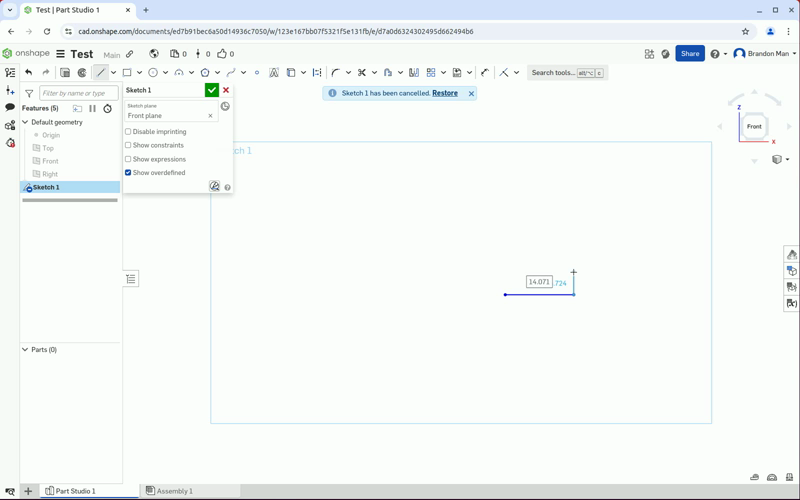
click(573, 271)
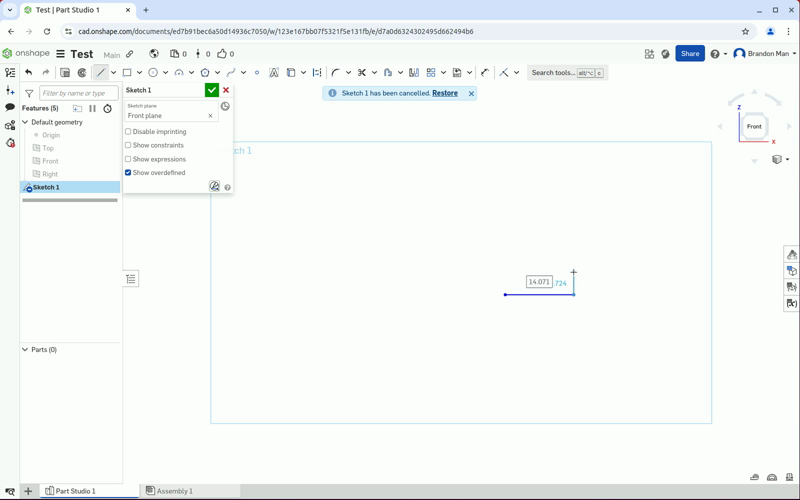
key_up(shift)
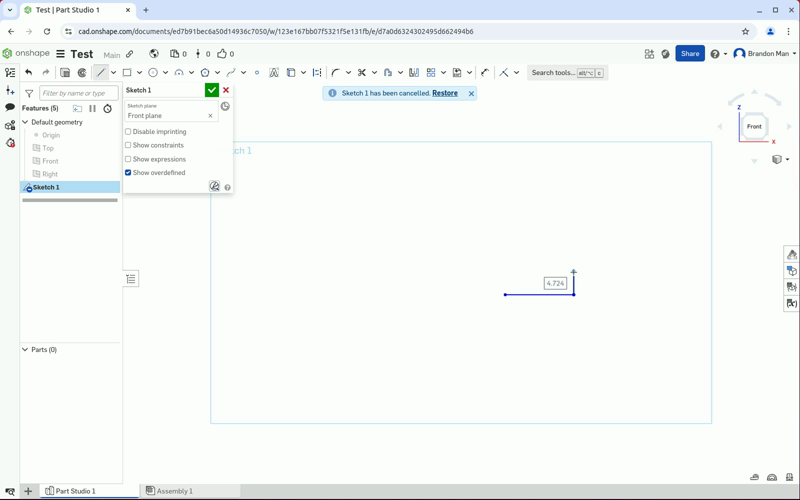
key_down(shift)
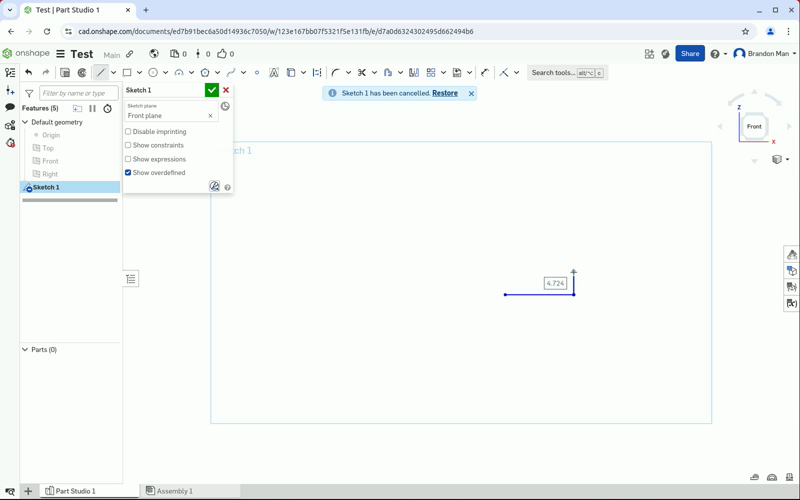
mouse_move(505, 271)
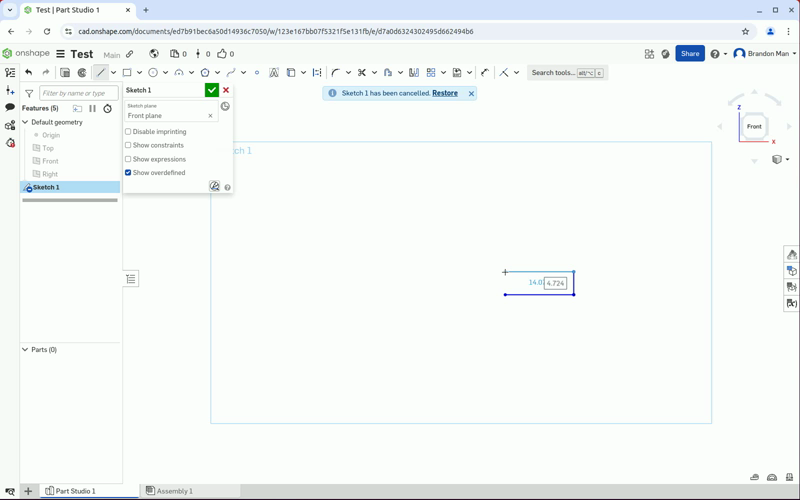
click(505, 271)
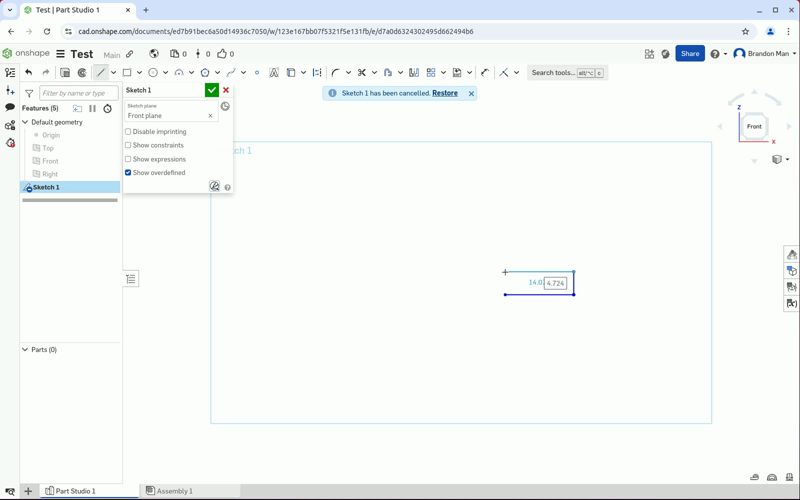
key_up(shift)
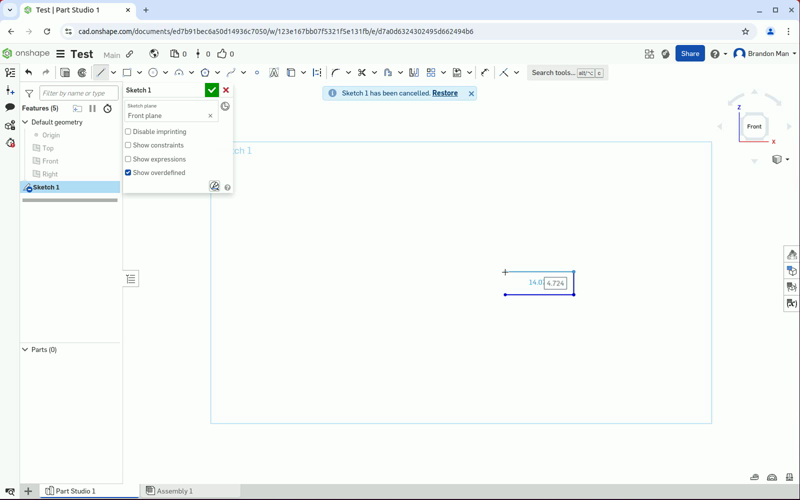
mouse_move(535, 271)
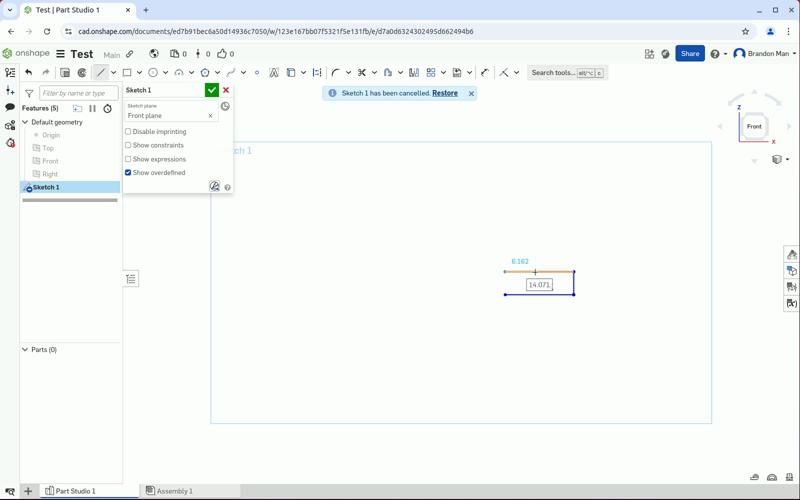
key_down(shift)
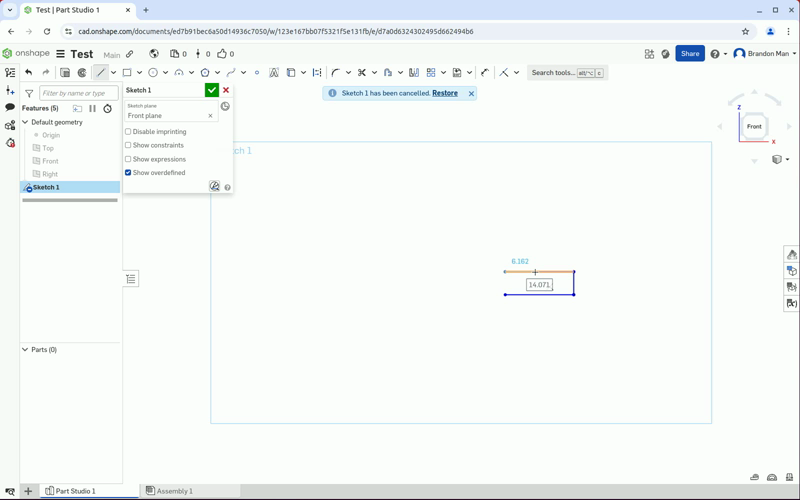
mouse_move(505, 294)
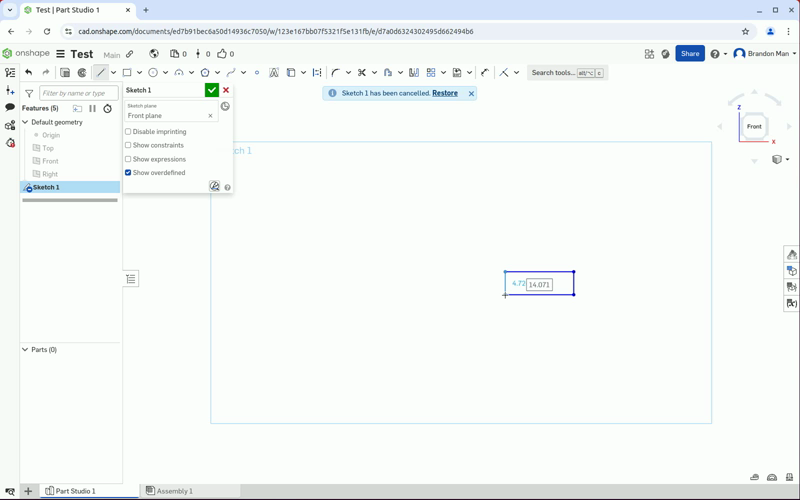
key_up(shift)
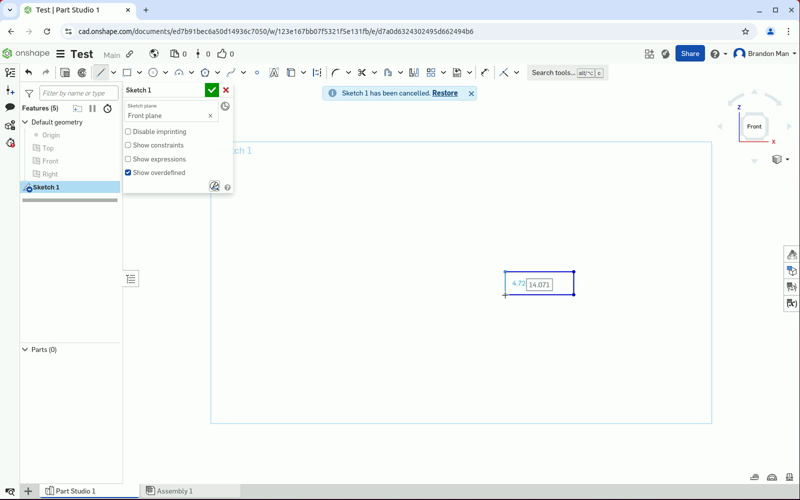
click(505, 294)
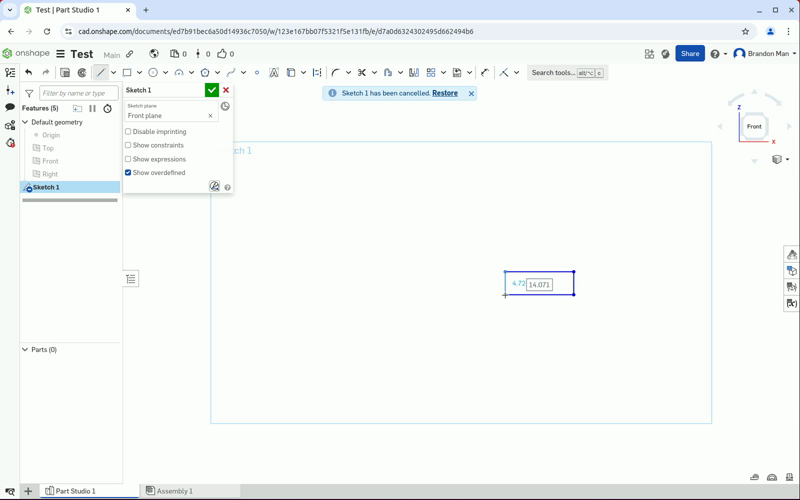
key(esc)
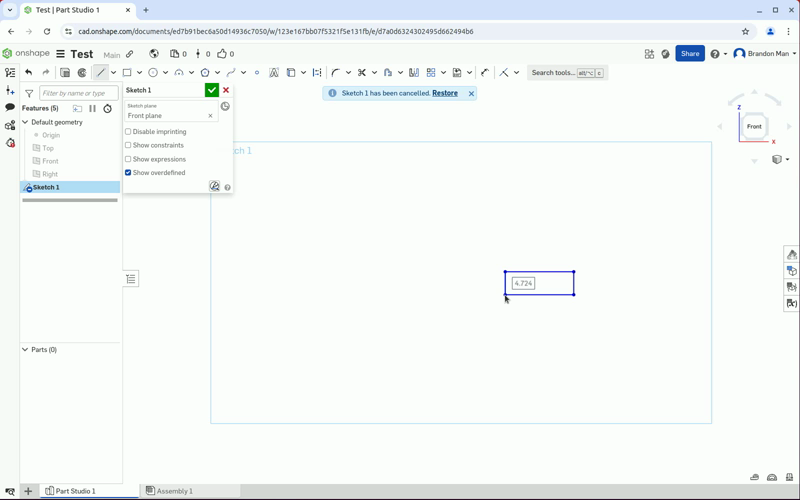
key(c)
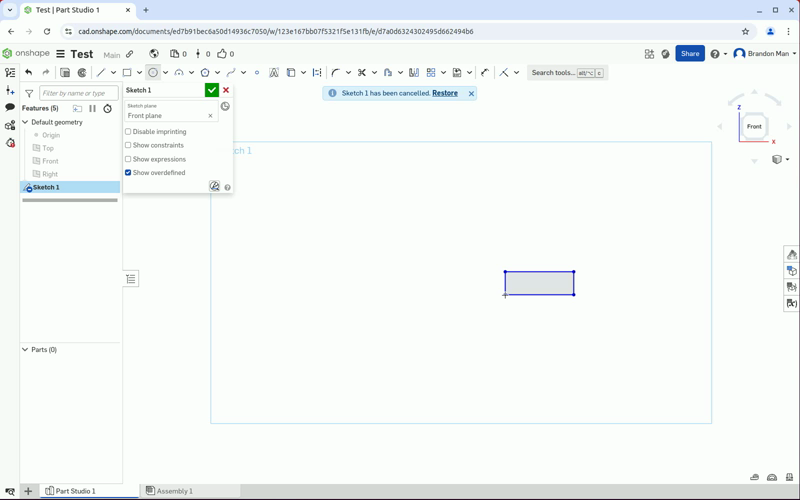
key_down(shift)
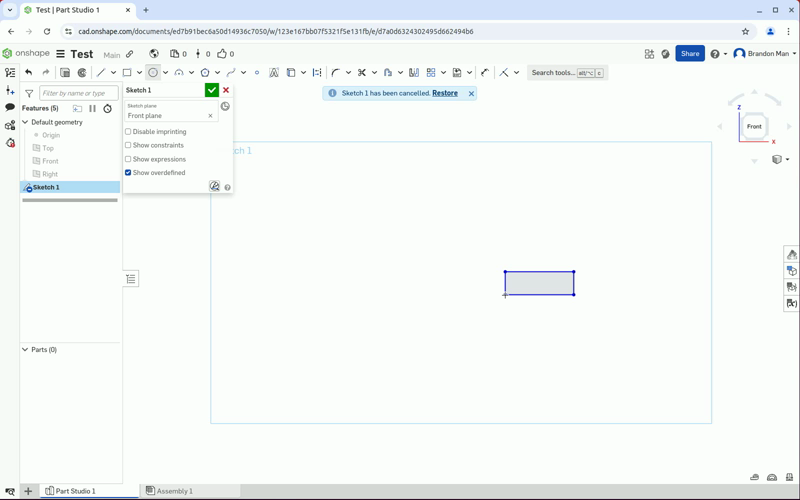
mouse_move(550, 283)
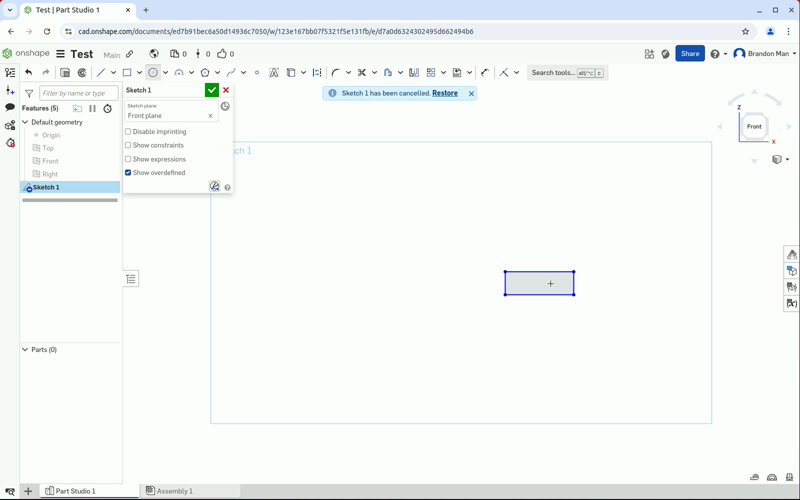
click(550, 283)
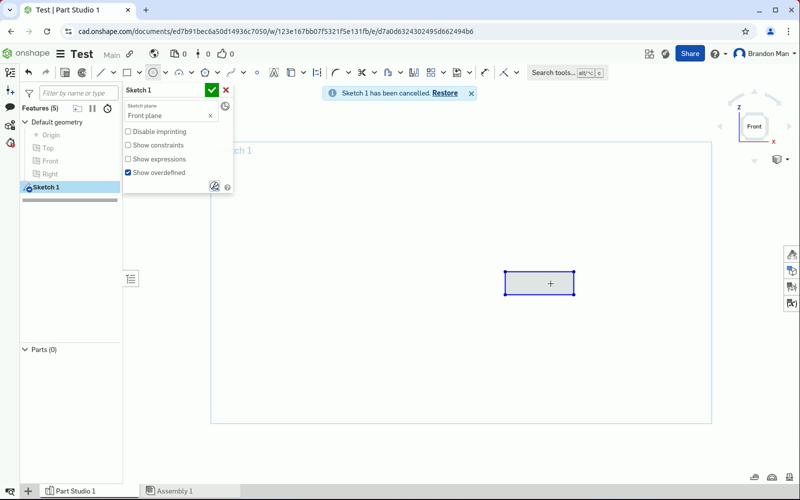
key_up(shift)
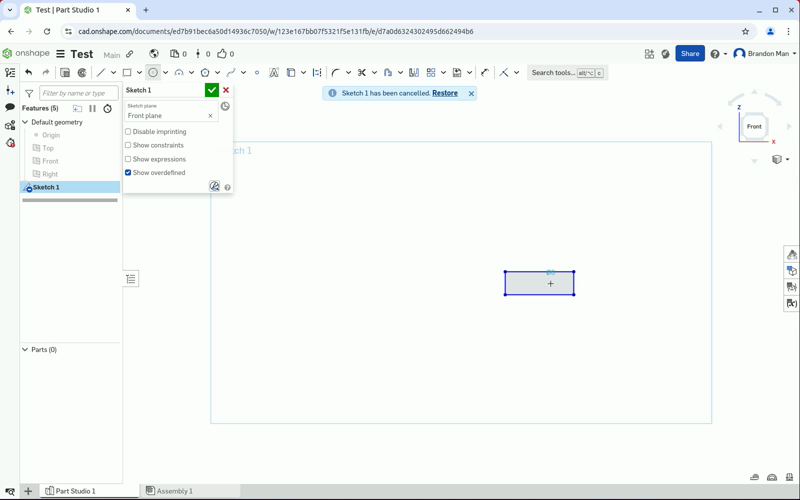
mouse_move(556, 283)
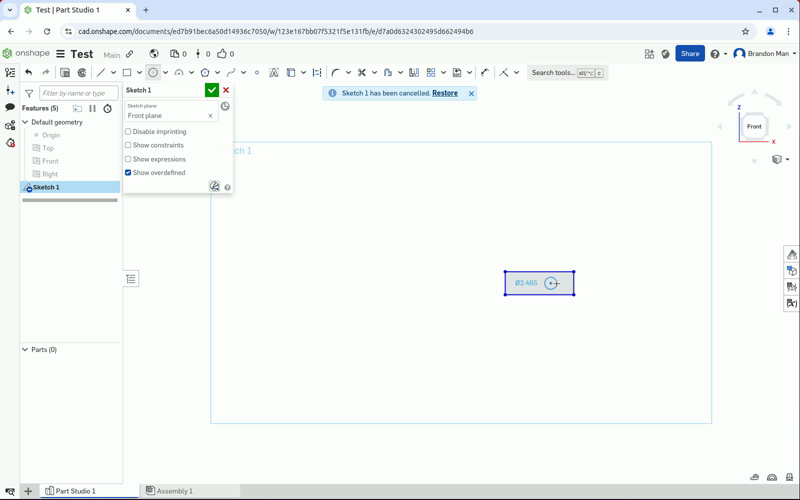
click(556, 283)
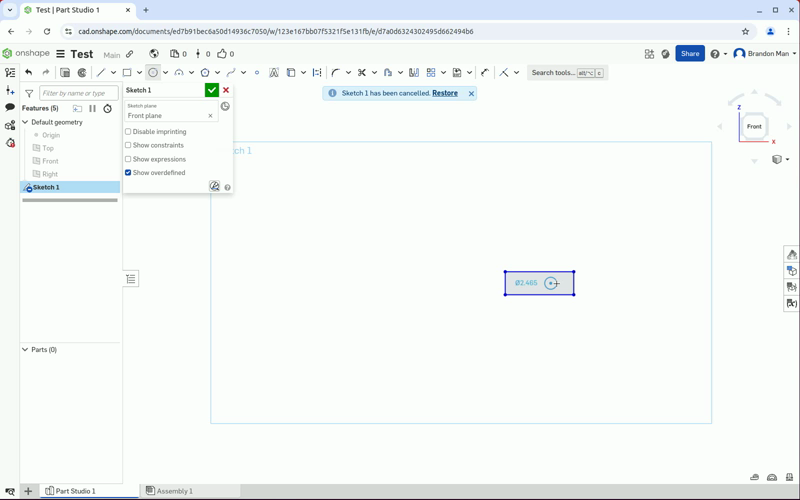
key(esc)
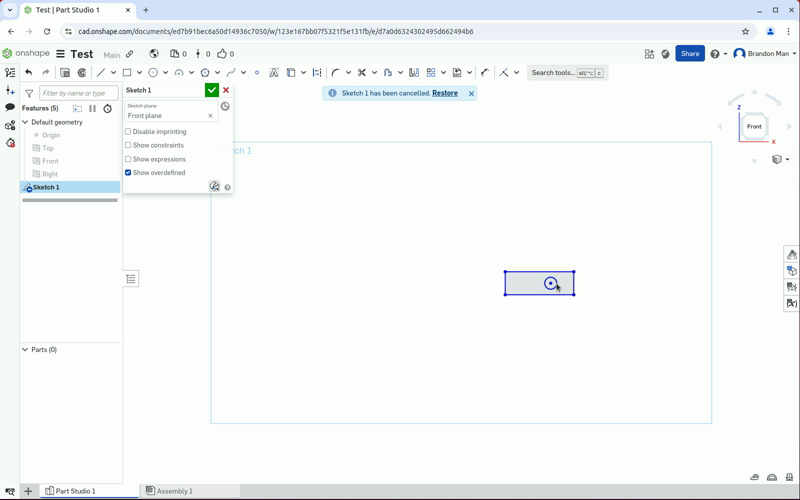
mouse_move(569, 282)
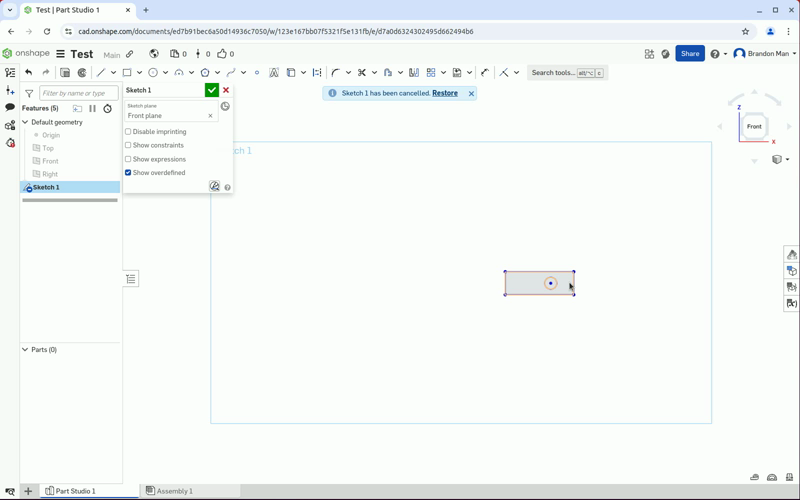
scroll(6)
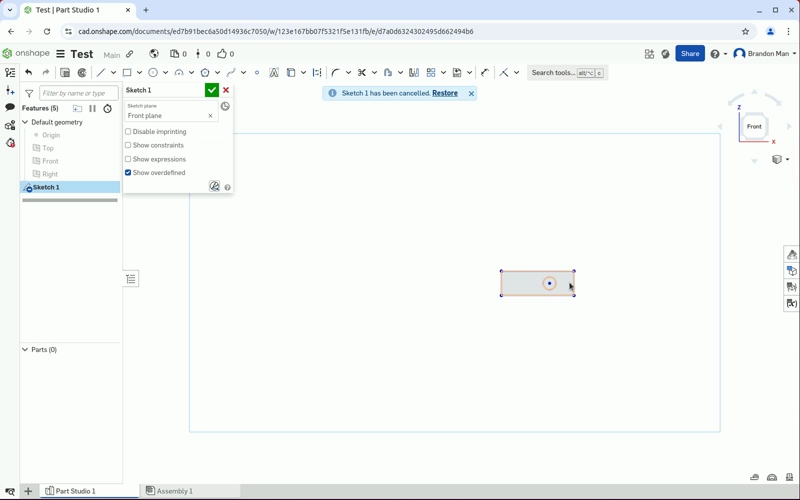
scroll(6)
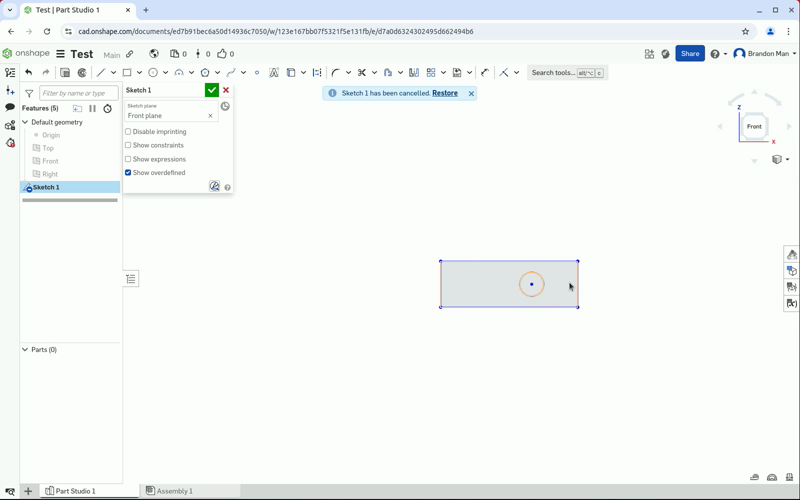
scroll(6)
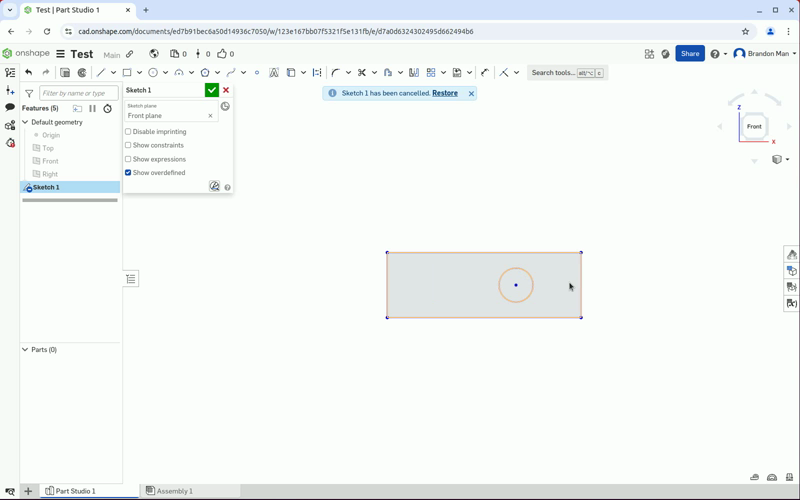
scroll(6)
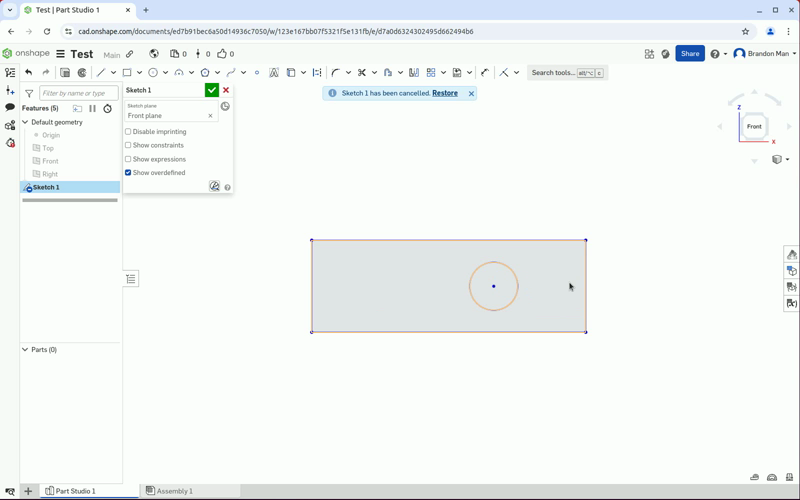
scroll(6)
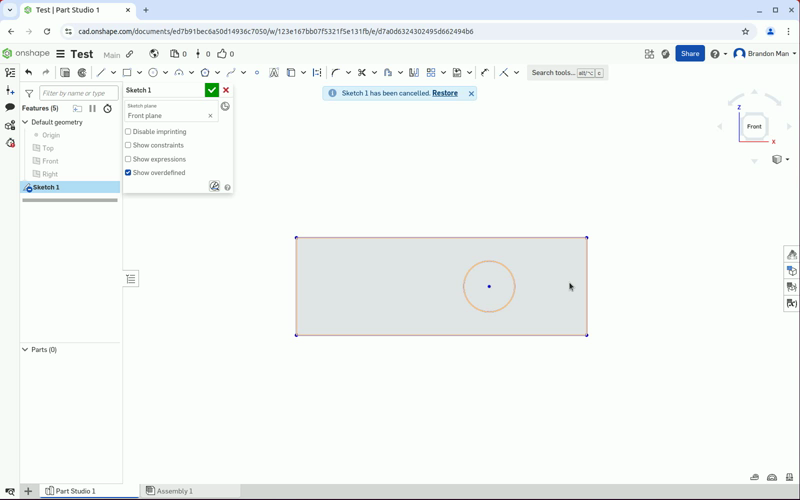
scroll(6)
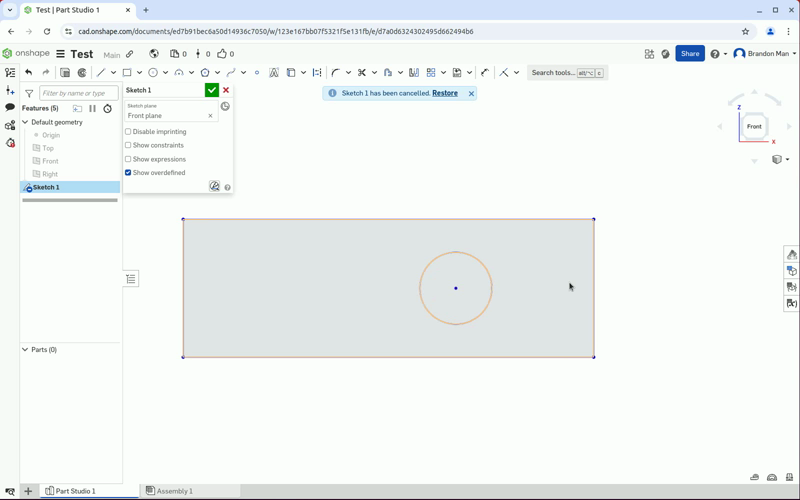
scroll(6)
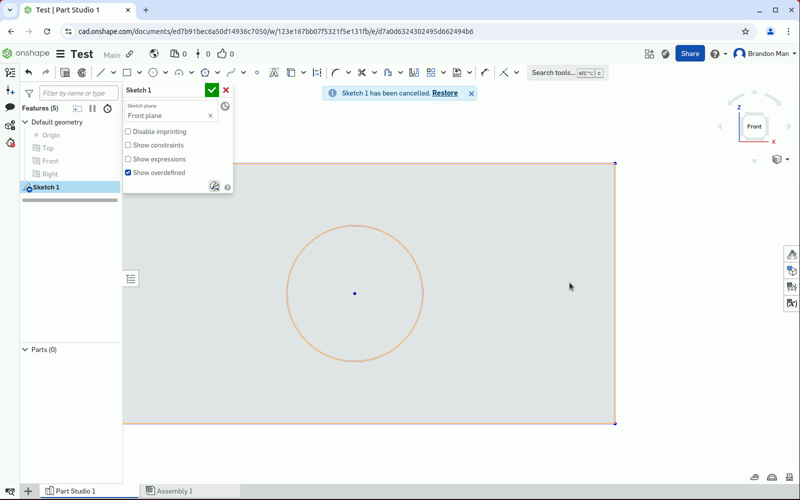
click(569, 282)
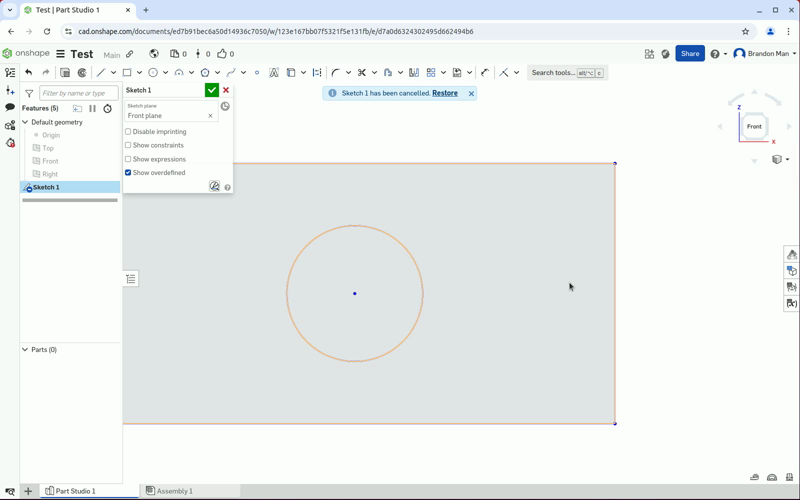
scroll(-6)
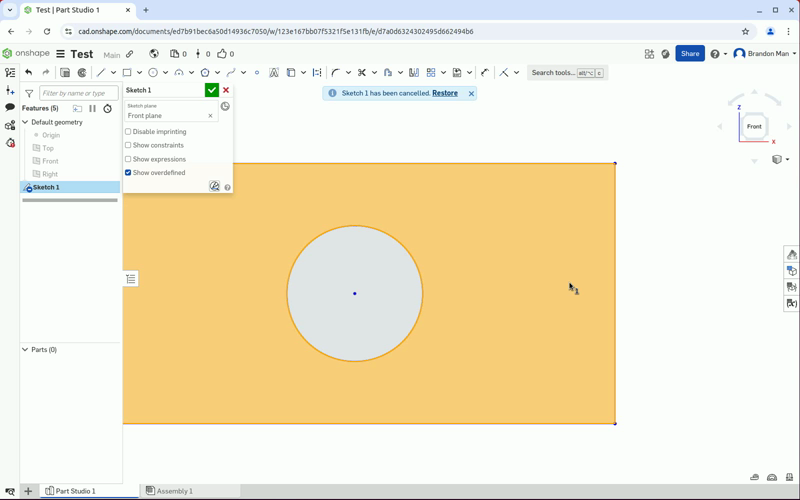
scroll(-6)
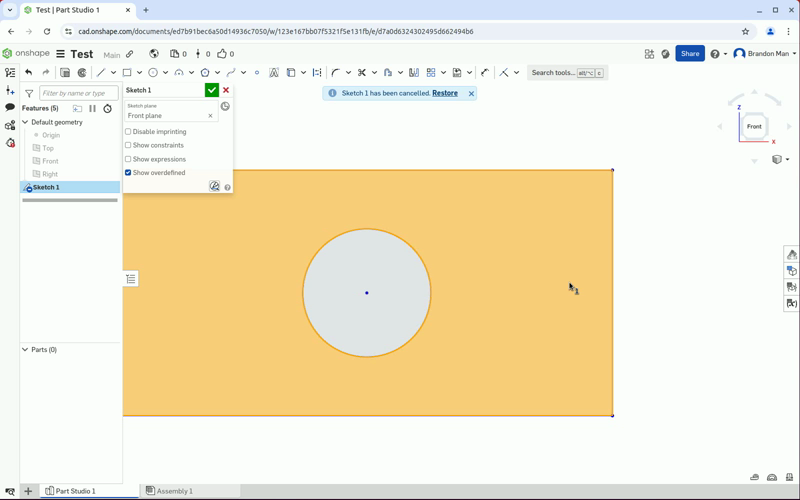
scroll(-6)
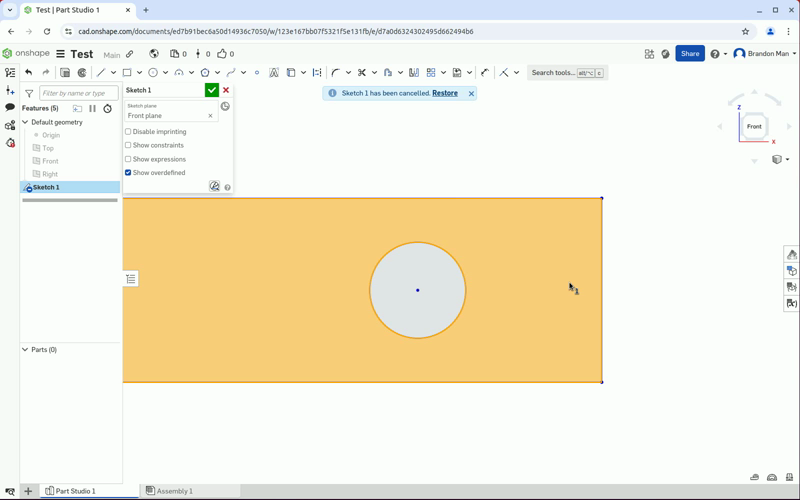
scroll(-6)
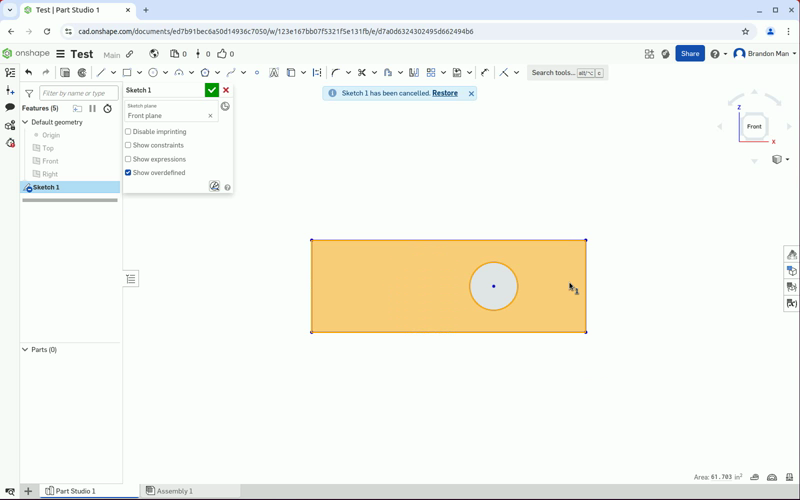
scroll(-6)
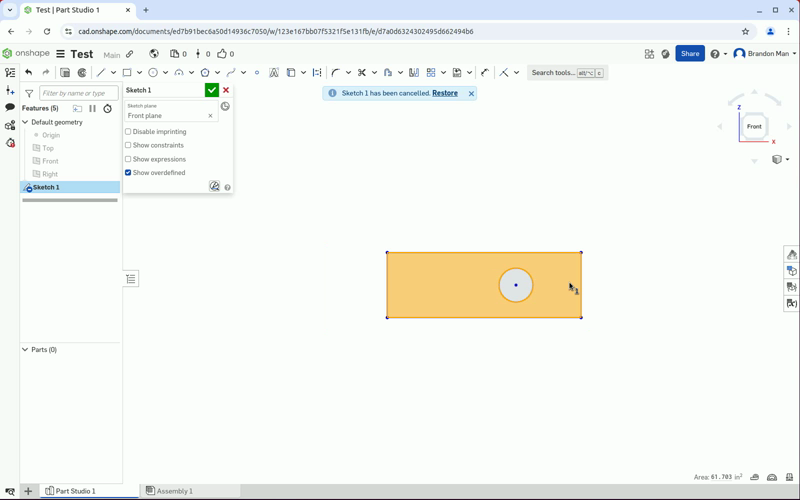
scroll(-6)
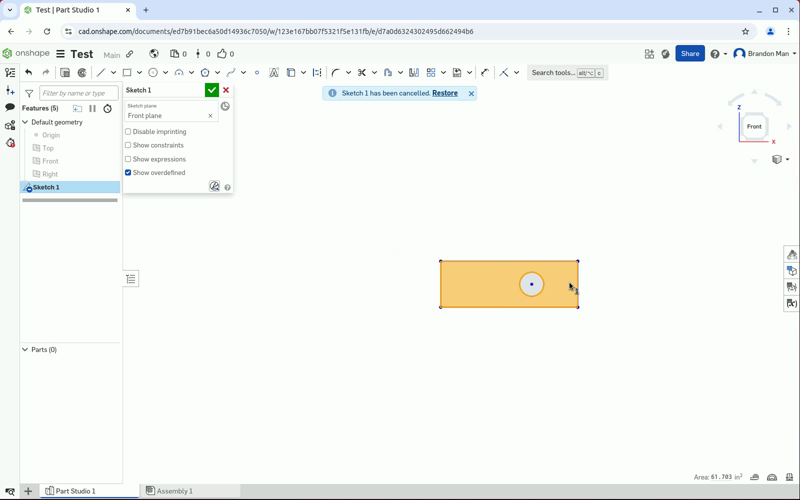
scroll(-6)
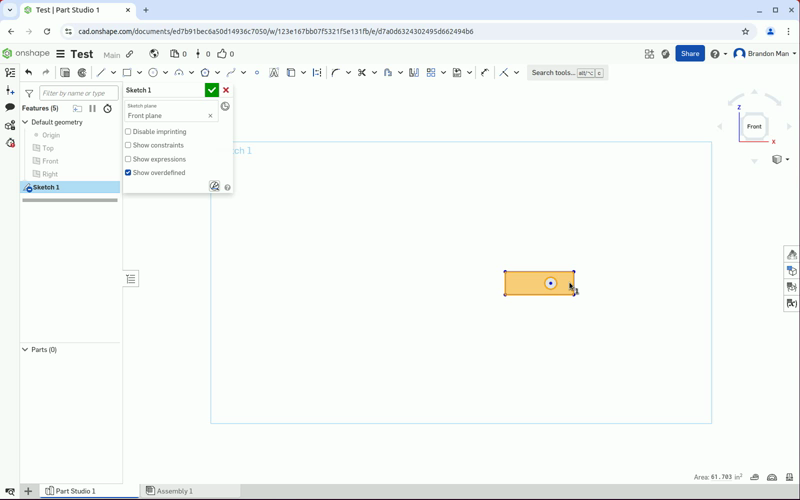
mouse_move(73, 352)
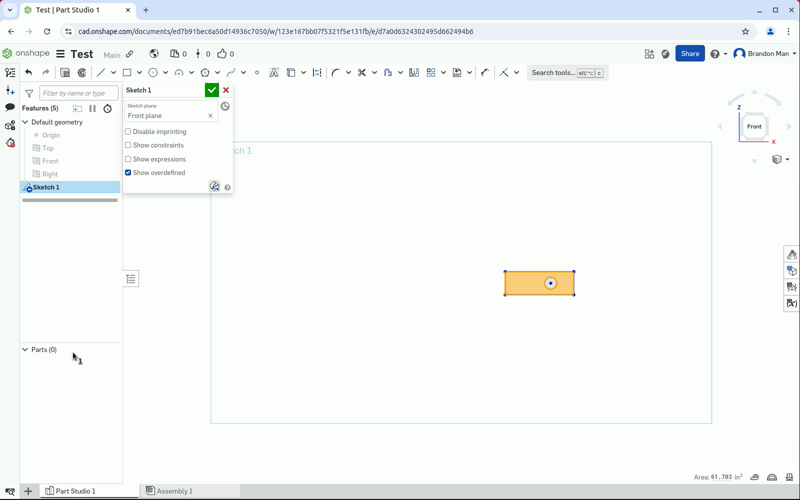
key(shift+y)
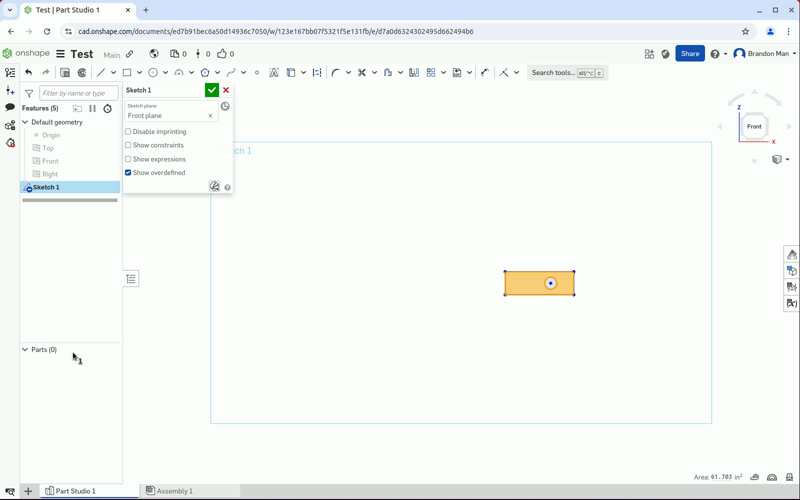
key(shift+e)
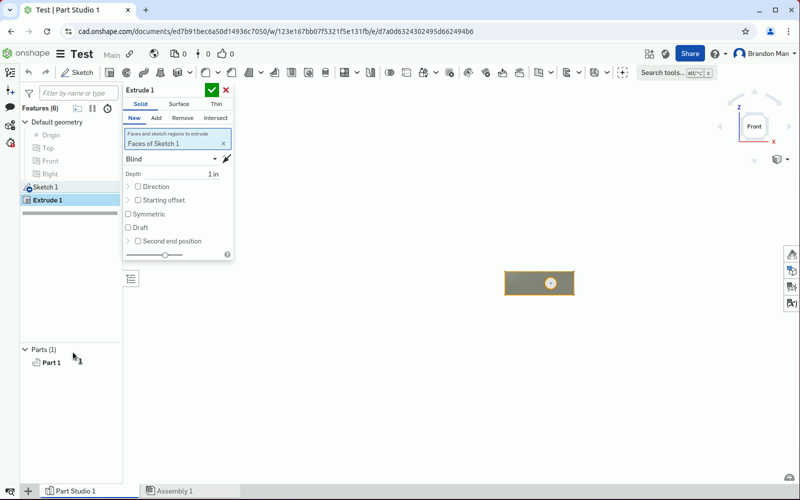
mouse_move(143, 106)
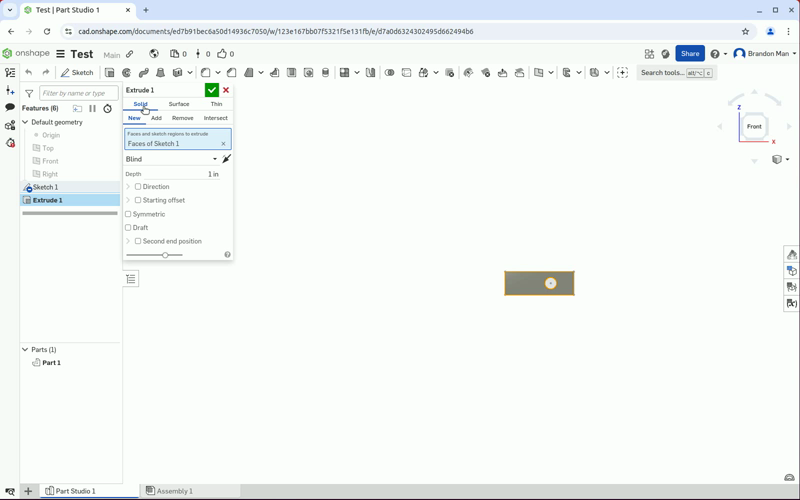
click(143, 106)
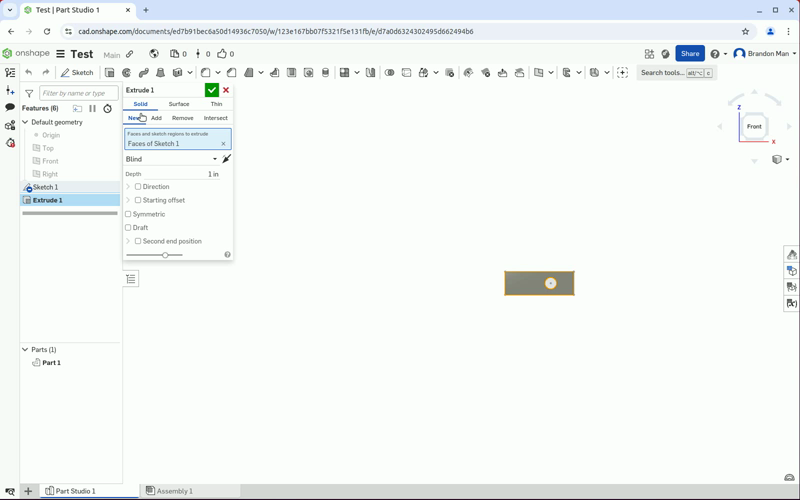
mouse_move(137, 120)
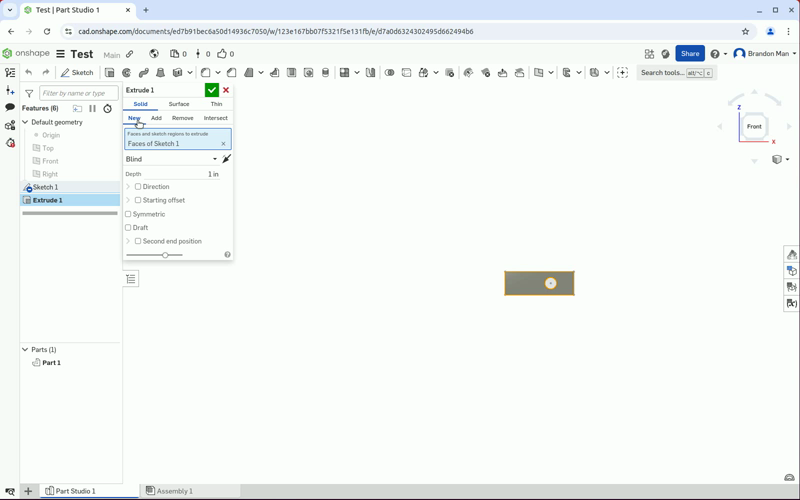
click(137, 120)
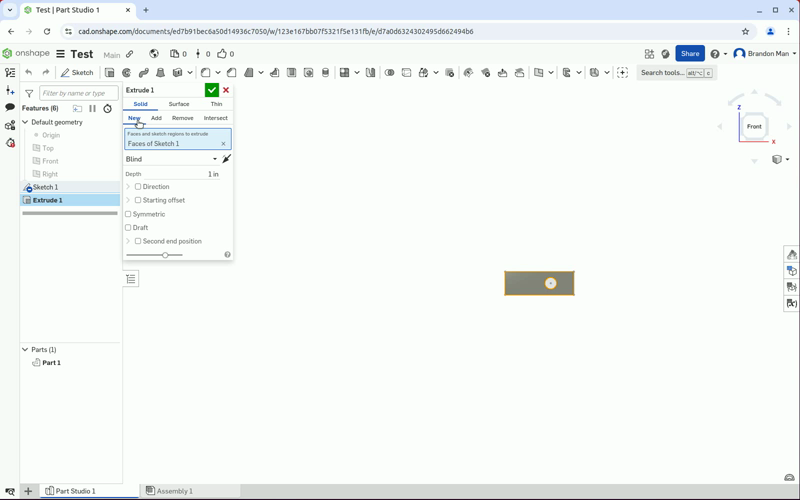
key(tab, 4)
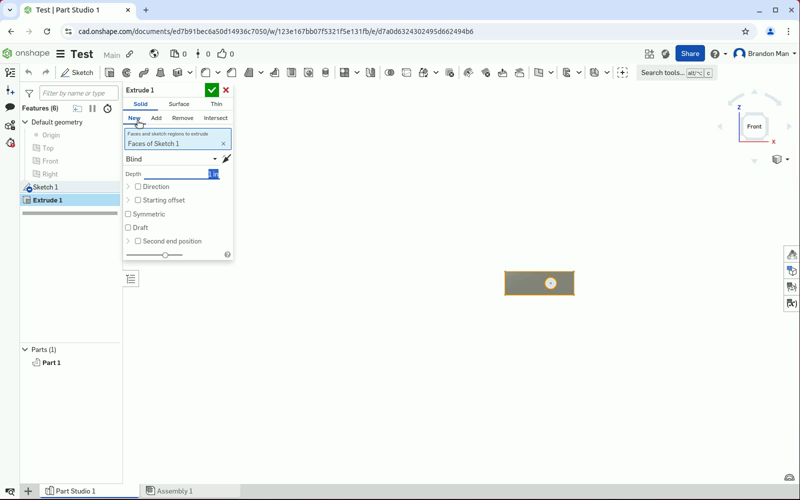
text(4.574)
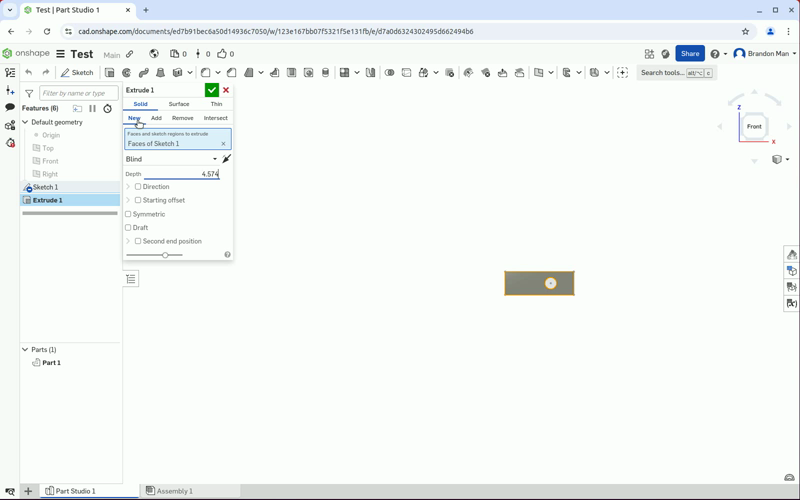
key(enter)
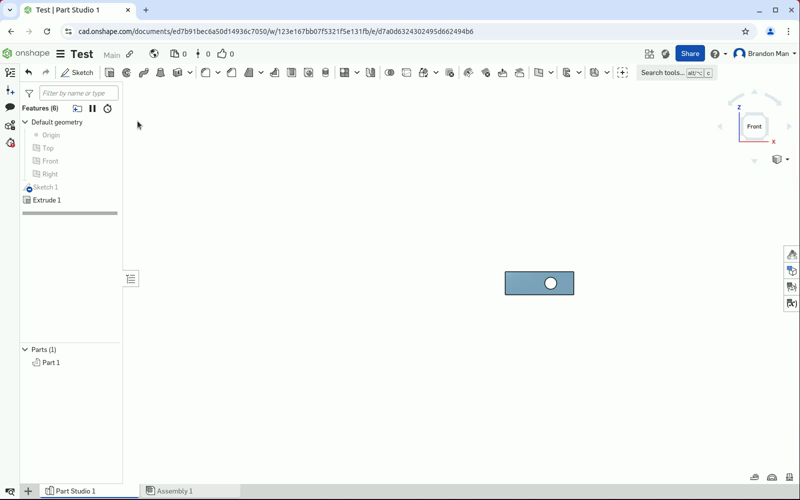
key(shift+h)
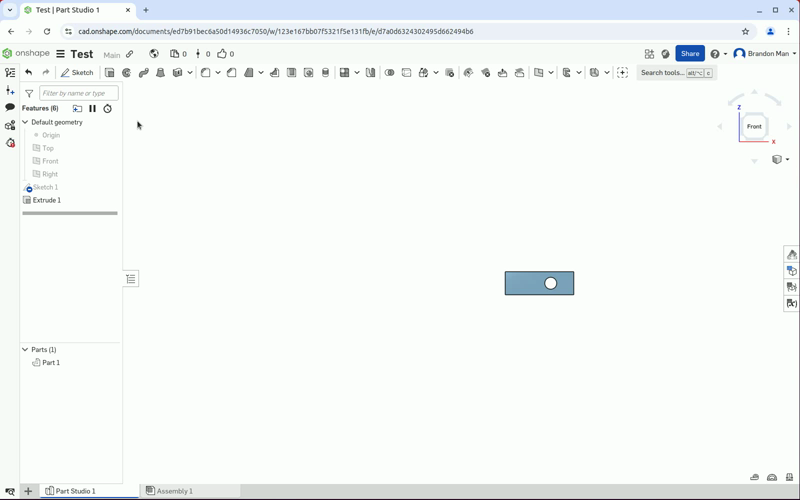
key(shift+h)
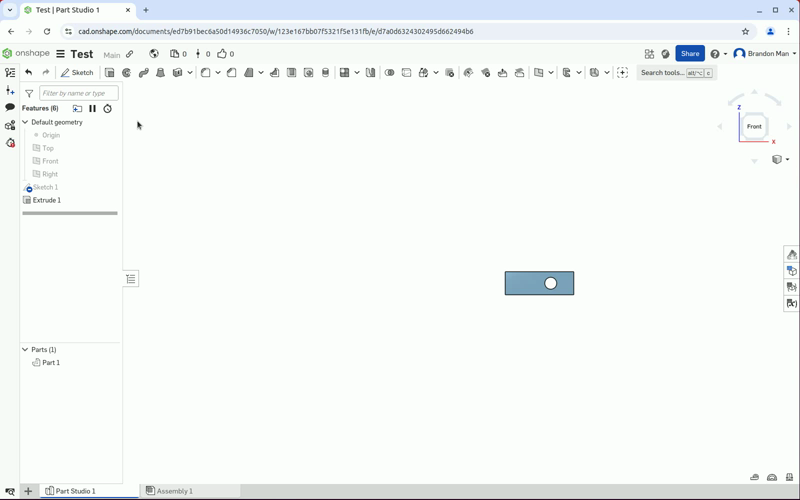
mouse_move(73, 189)
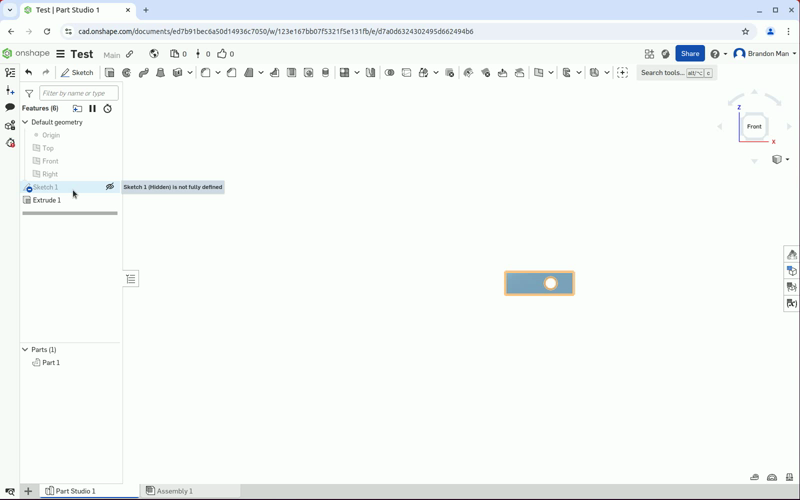
click(73, 189)
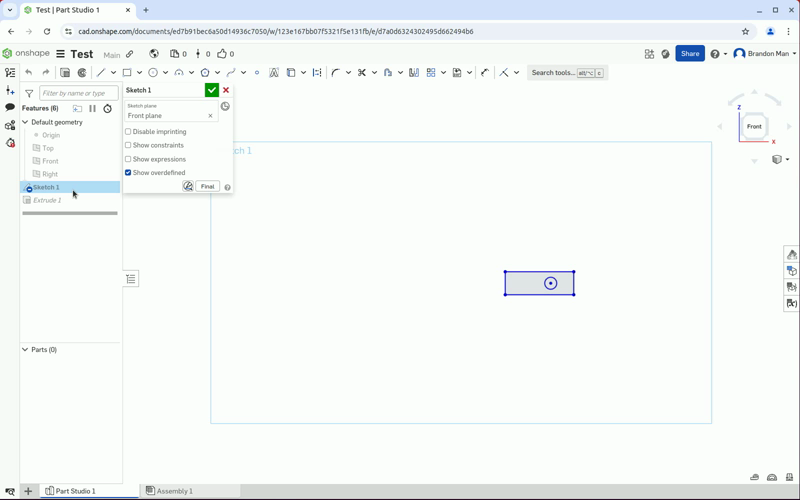
mouse_move(229, 92)
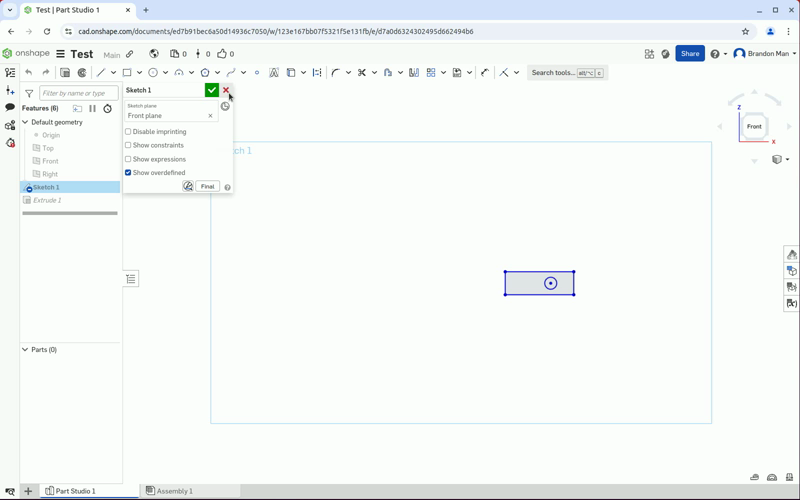
click(229, 92)
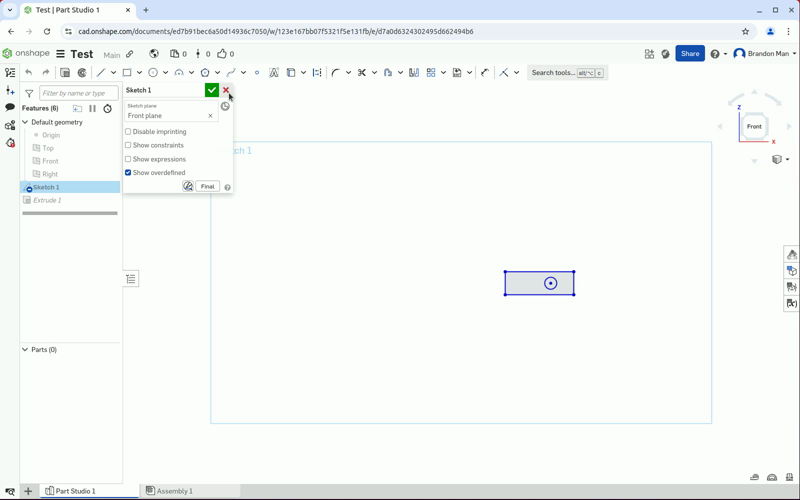
key(shift+s)
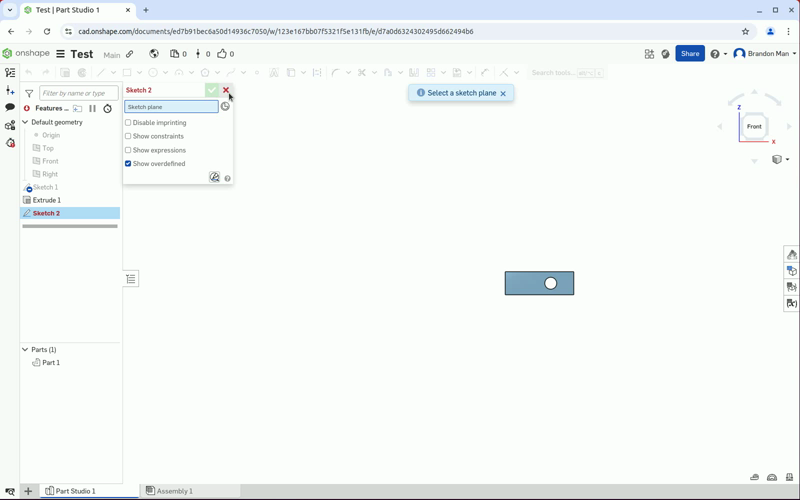
mouse_move(73, 163)
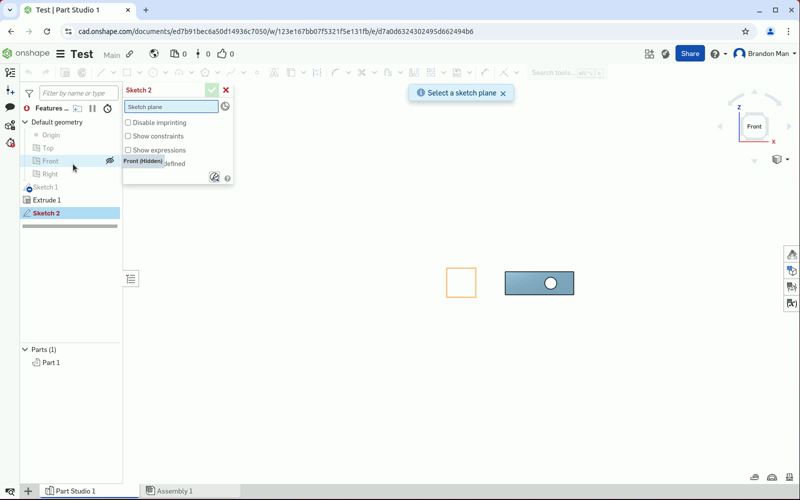
click(73, 163)
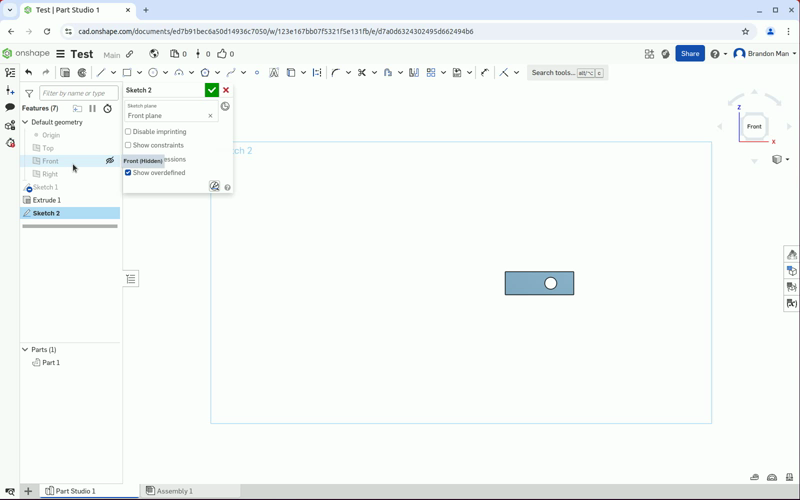
mouse_move(73, 352)
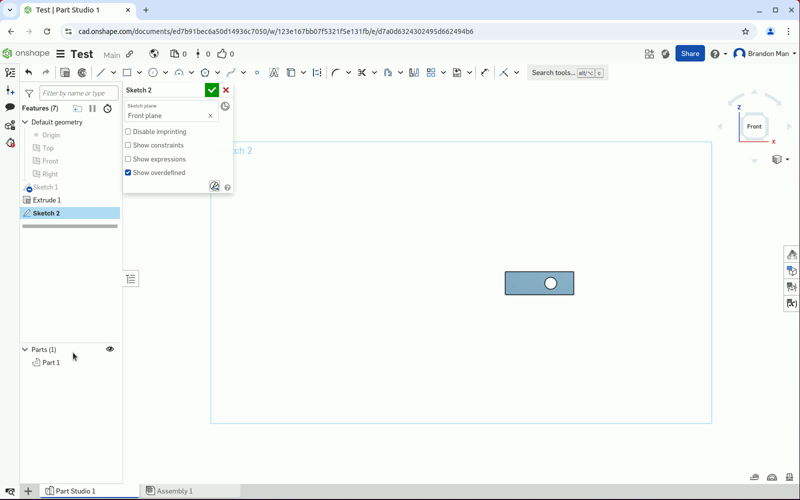
key(y)
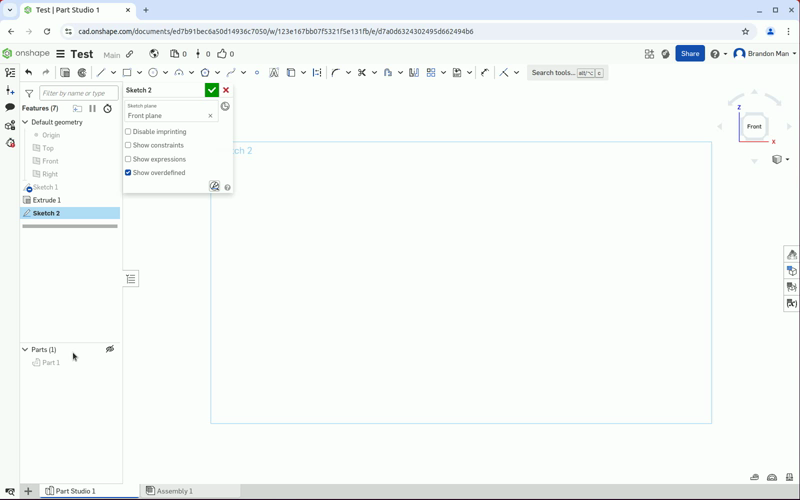
key(l)
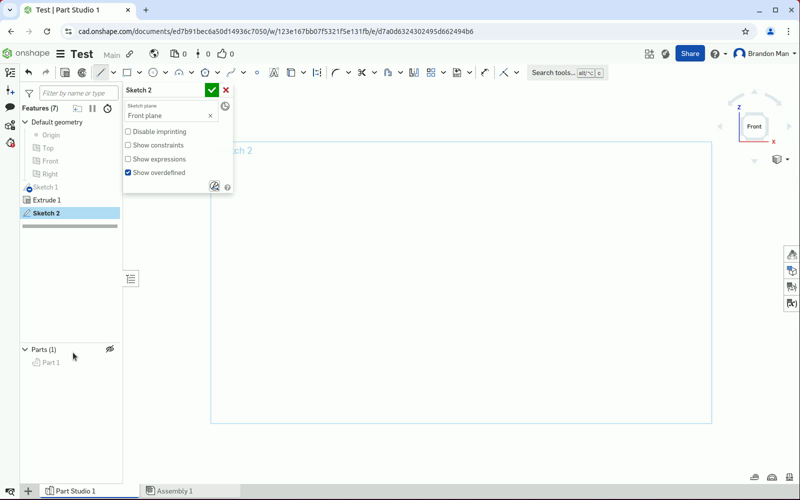
key_down(shift)
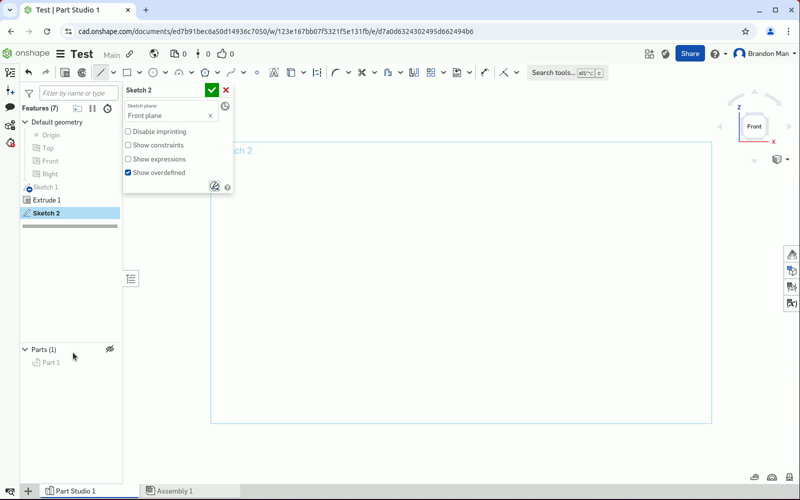
mouse_move(348, 327)
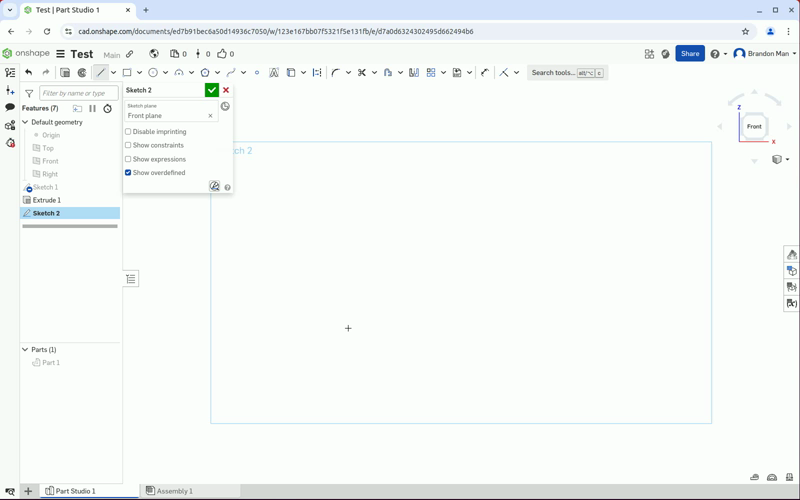
click(348, 327)
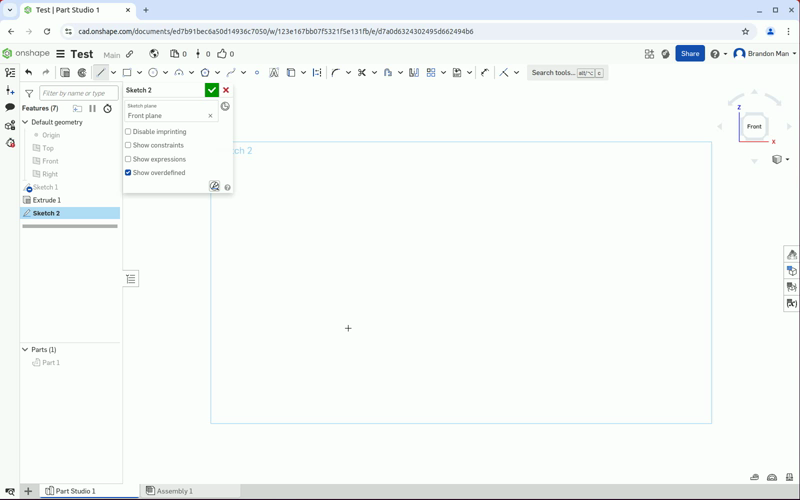
key_up(shift)
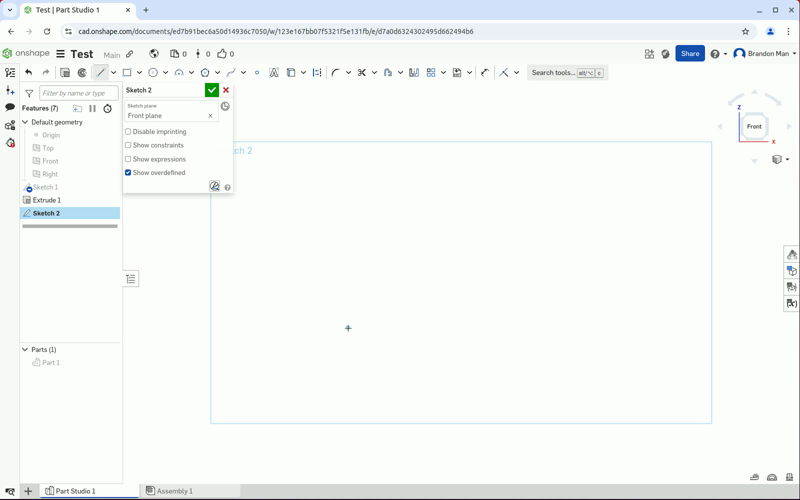
key_down(shift)
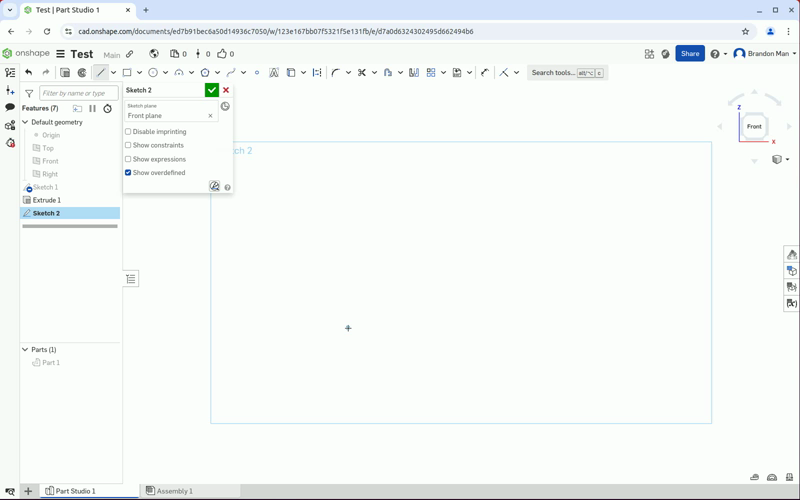
mouse_move(572, 327)
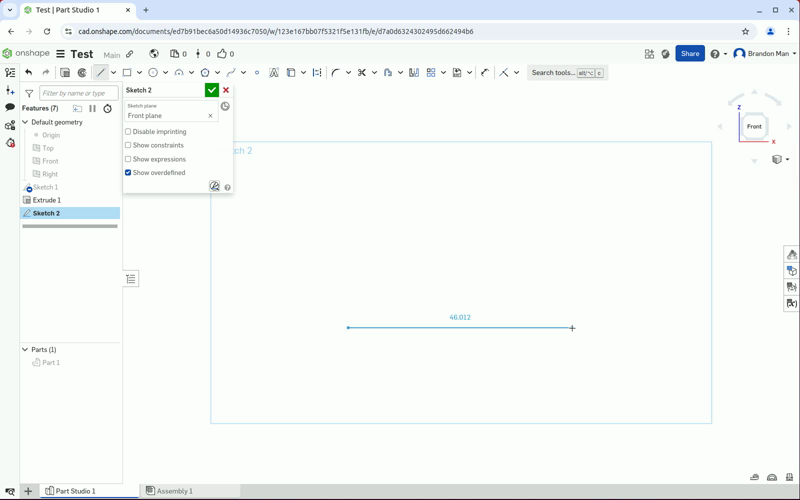
click(572, 327)
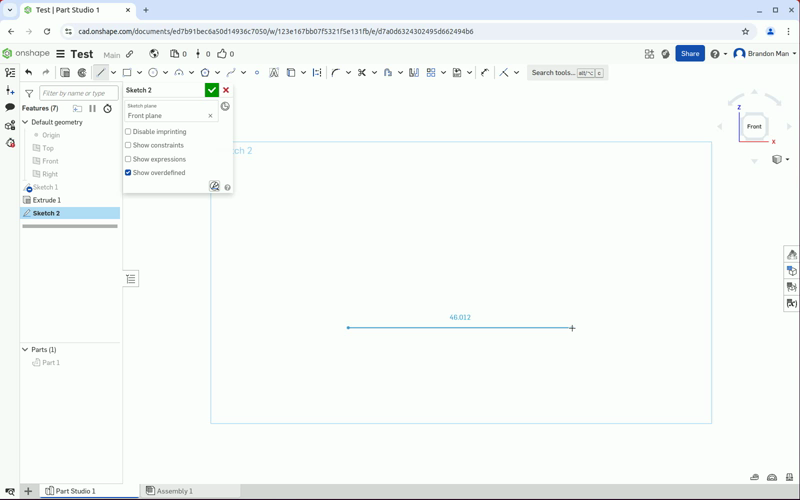
key_up(shift)
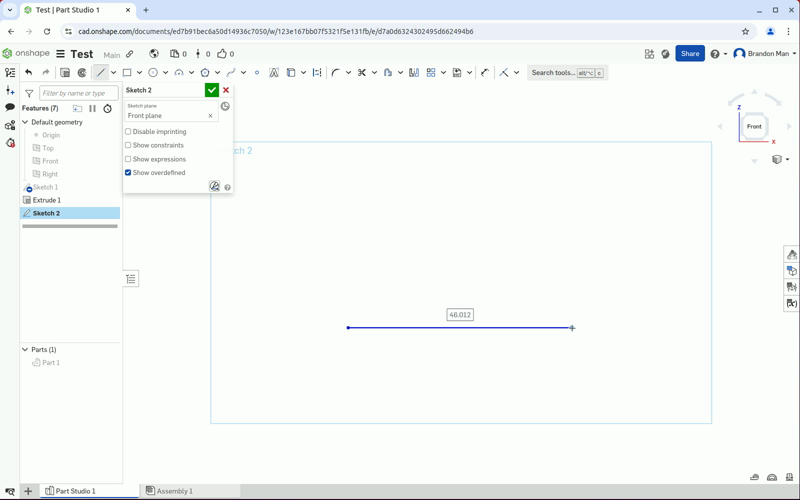
key_down(shift)
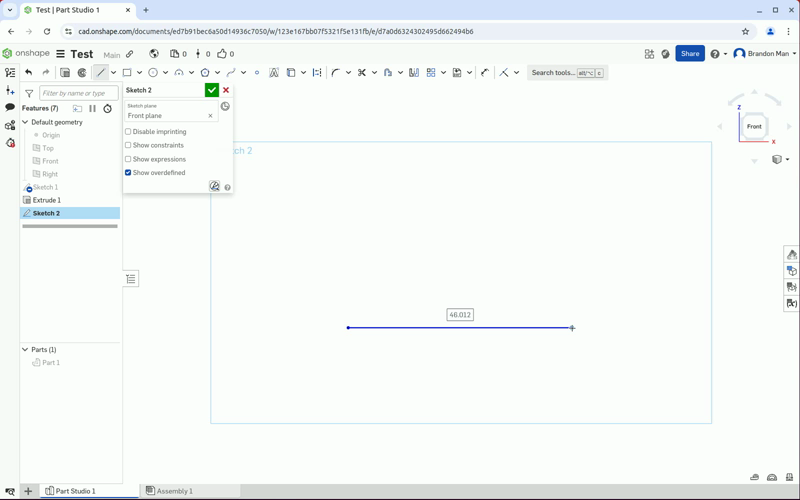
mouse_move(589, 327)
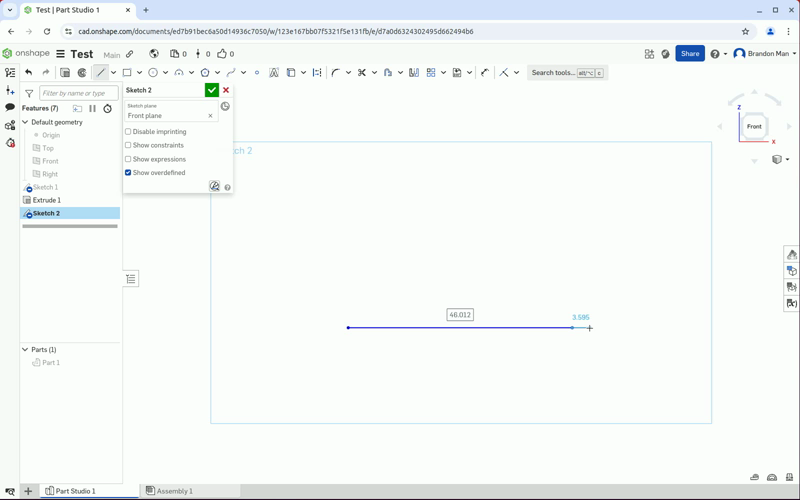
mouse_move(572, 294)
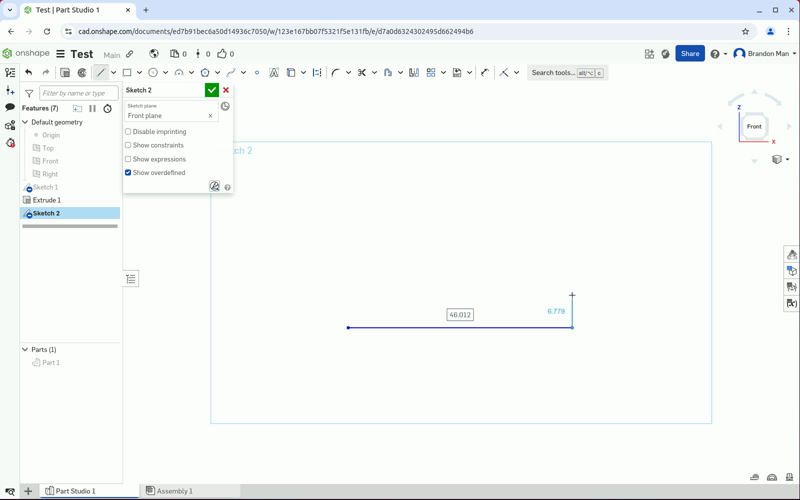
click(572, 294)
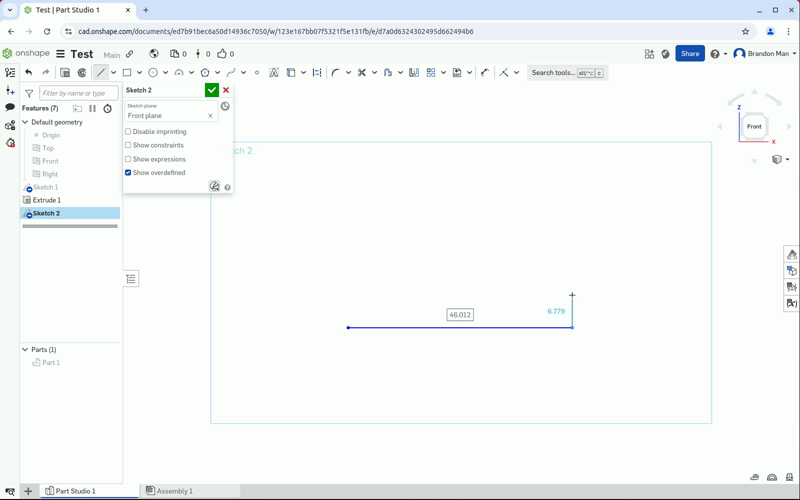
key_up(shift)
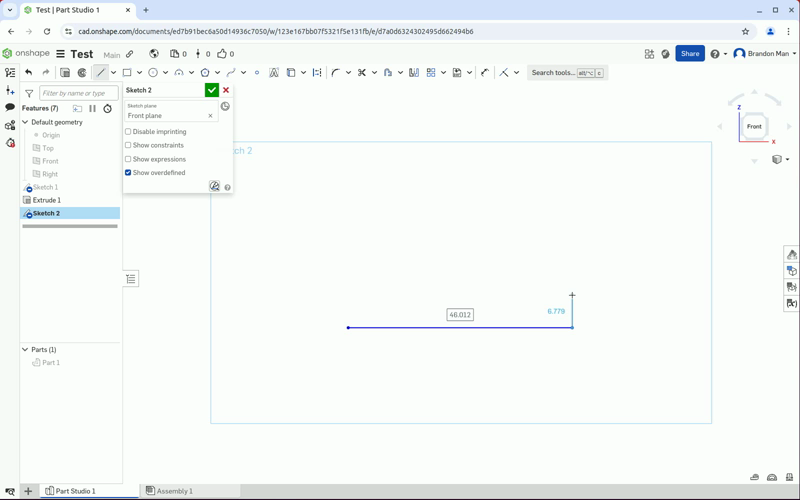
key_down(shift)
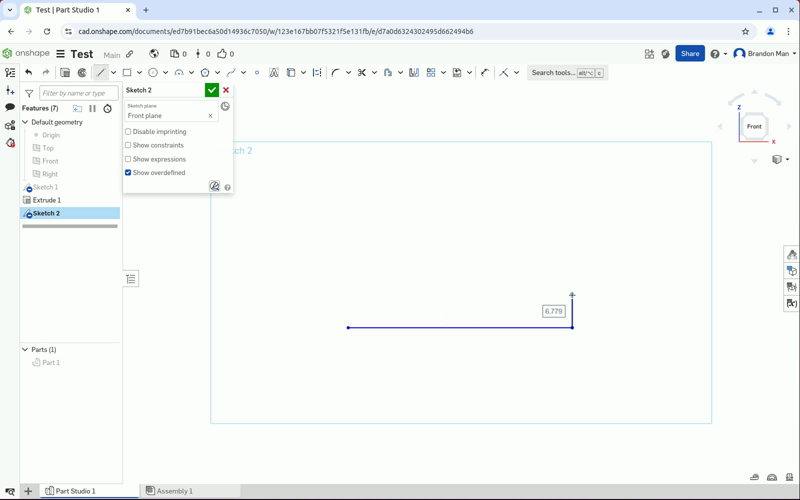
mouse_move(503, 294)
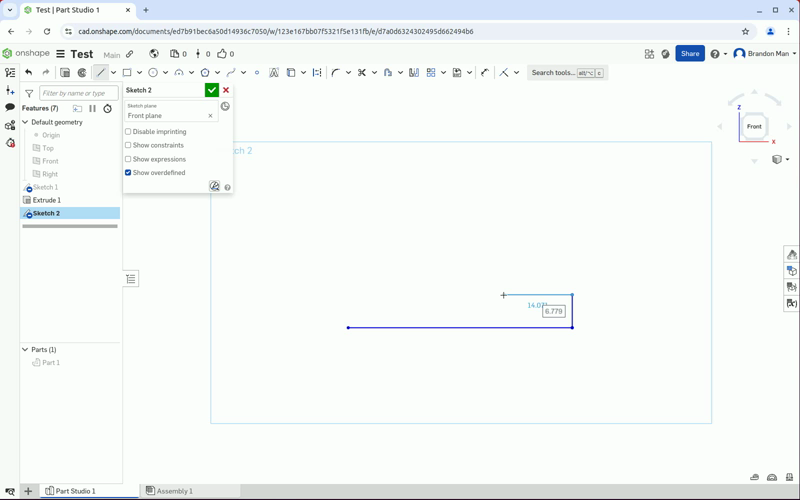
click(503, 294)
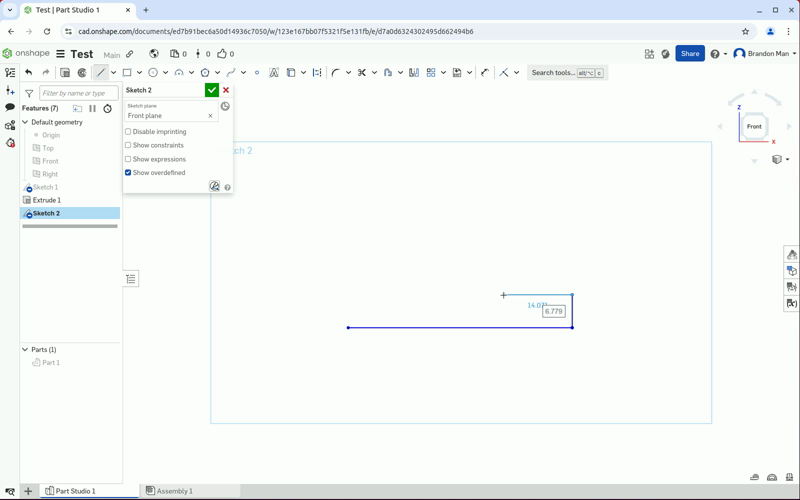
key_up(shift)
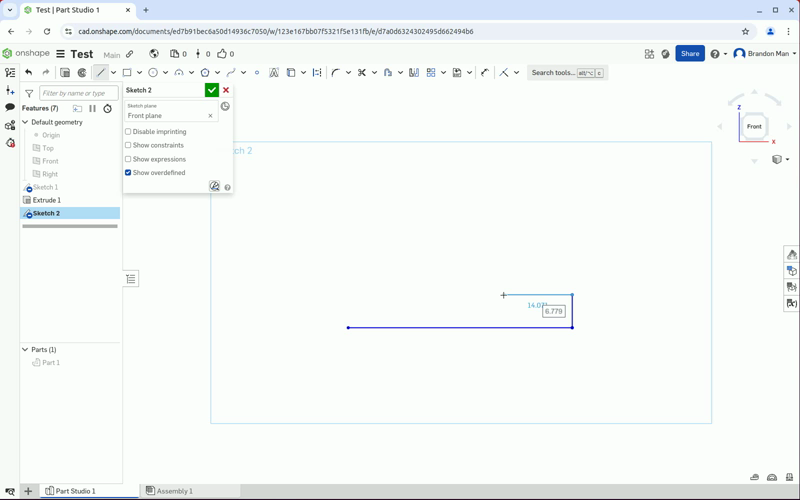
key_down(shift)
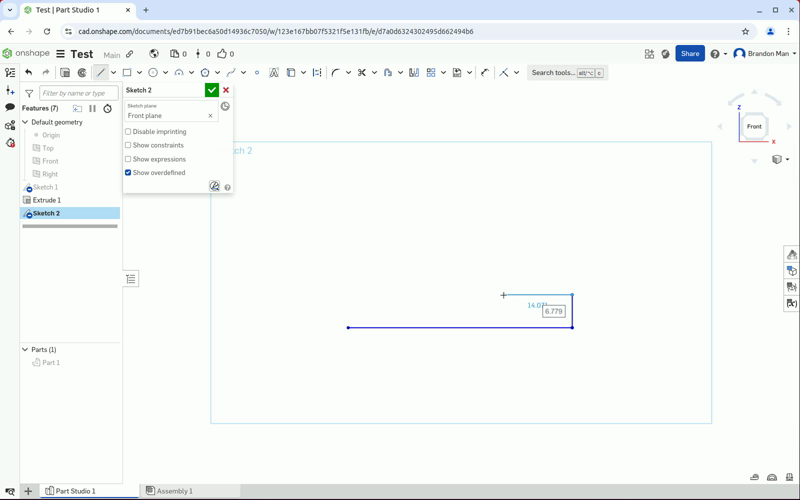
mouse_move(533, 294)
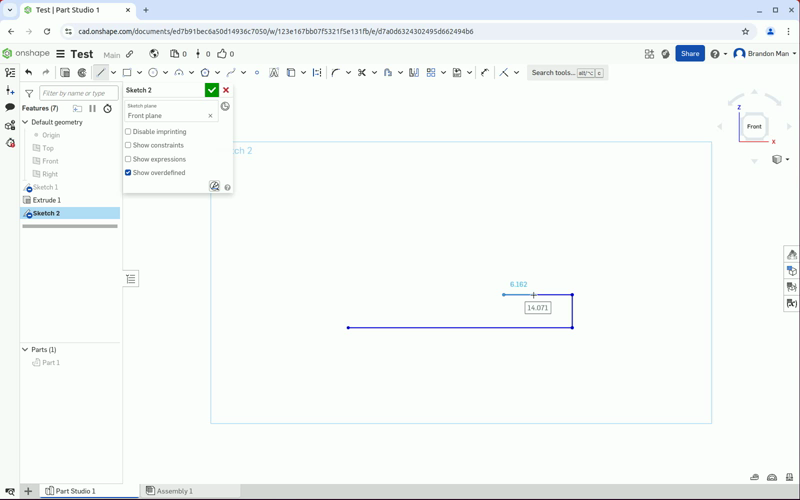
mouse_move(473, 294)
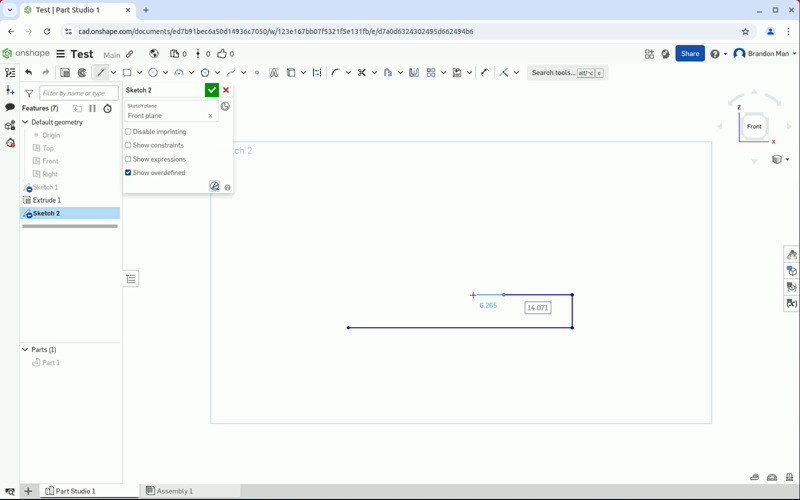
click(473, 294)
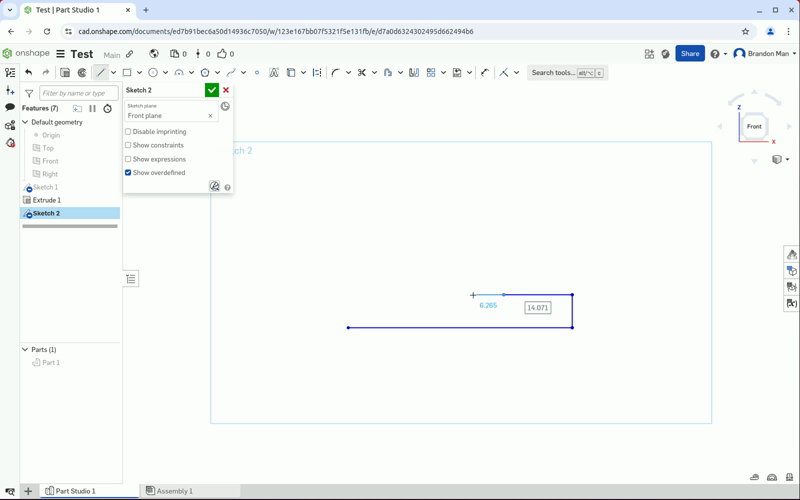
key_up(shift)
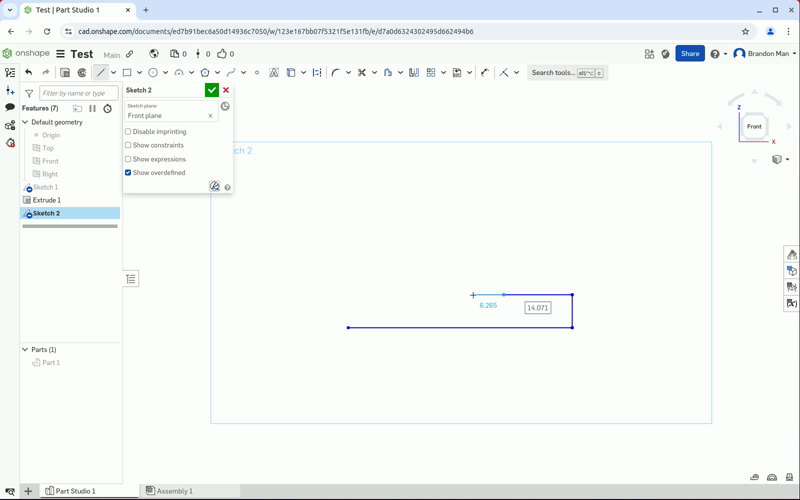
key(esc)
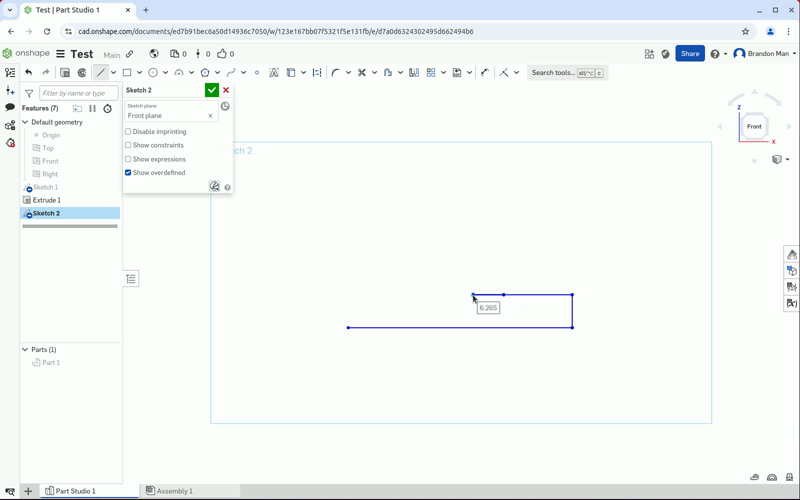
key(a)
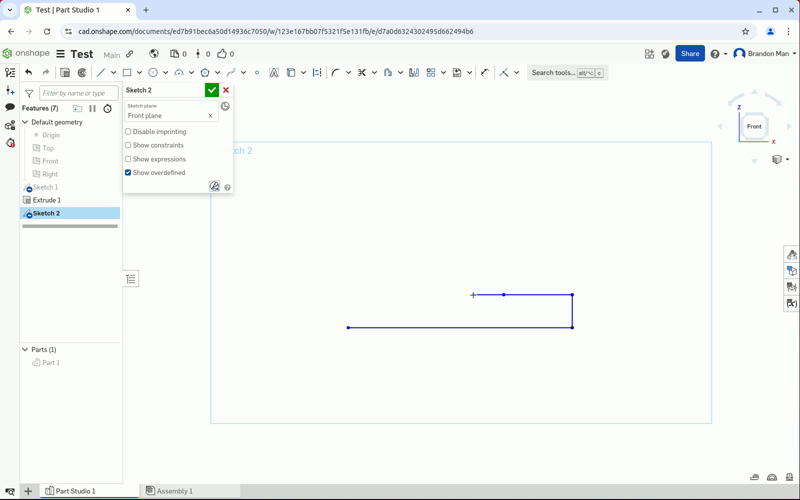
mouse_move(473, 294)
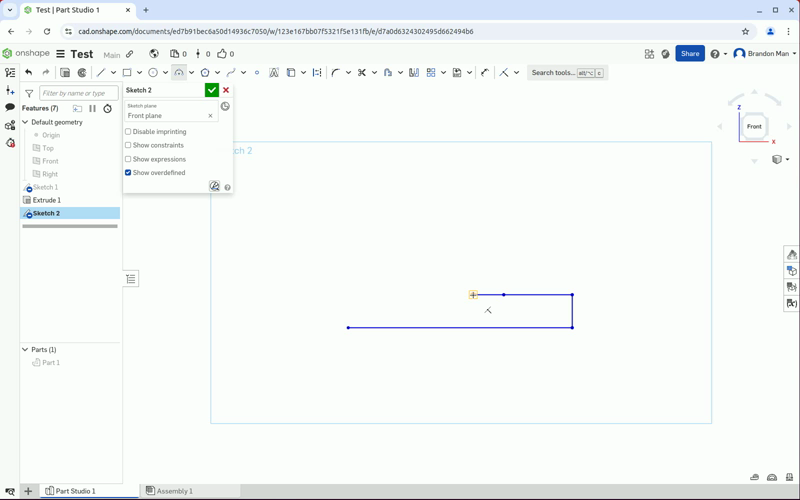
click(473, 294)
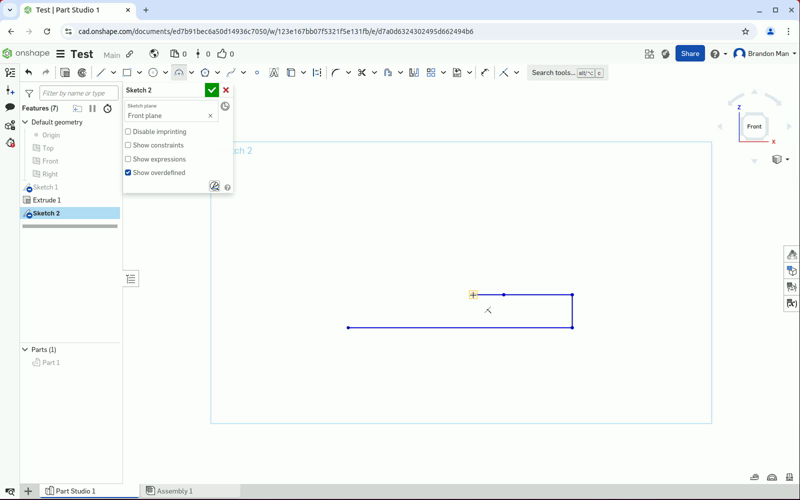
key_down(shift)
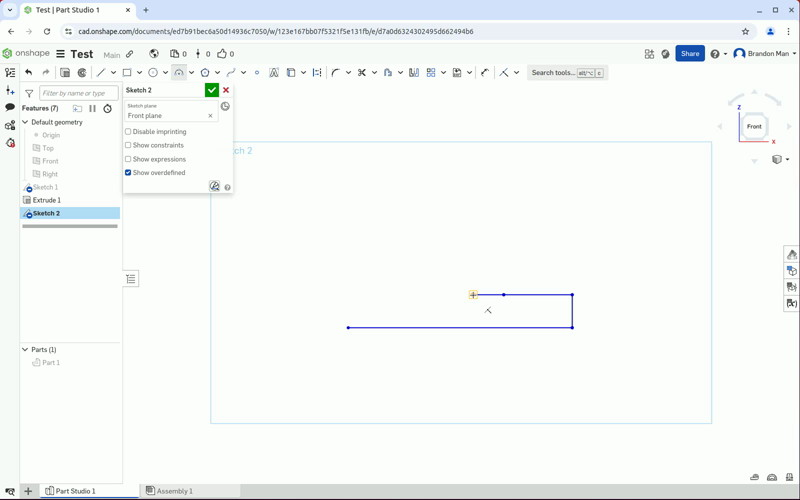
mouse_move(473, 270)
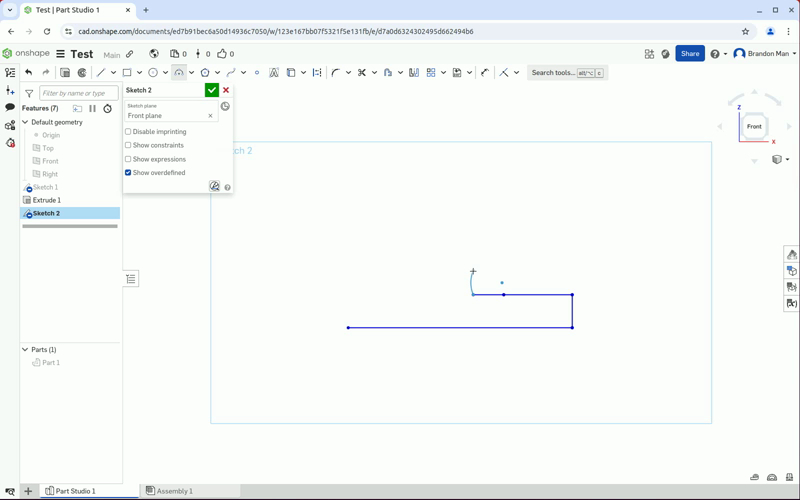
click(473, 270)
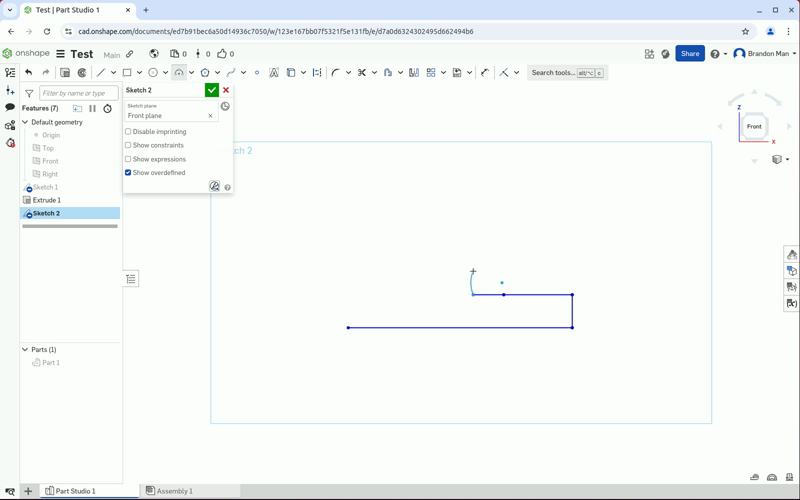
mouse_move(442, 282)
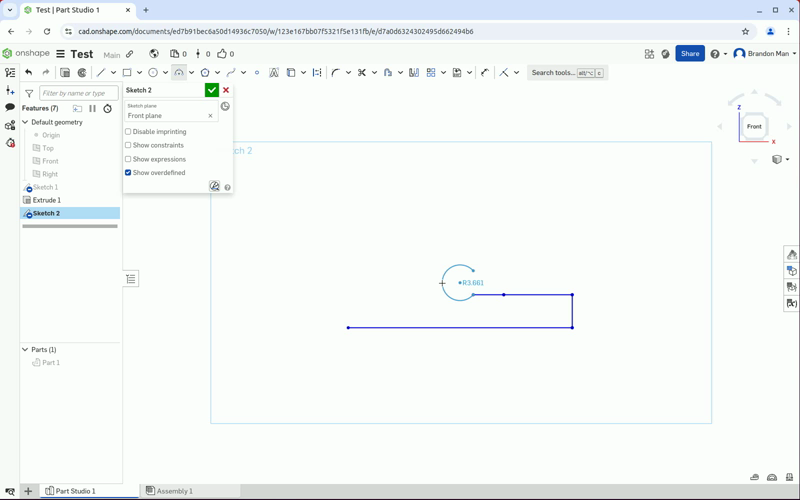
click(442, 282)
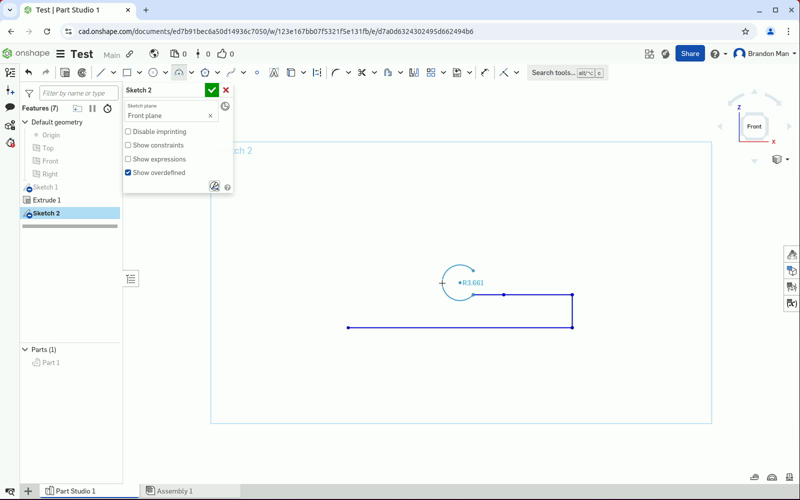
key_up(shift)
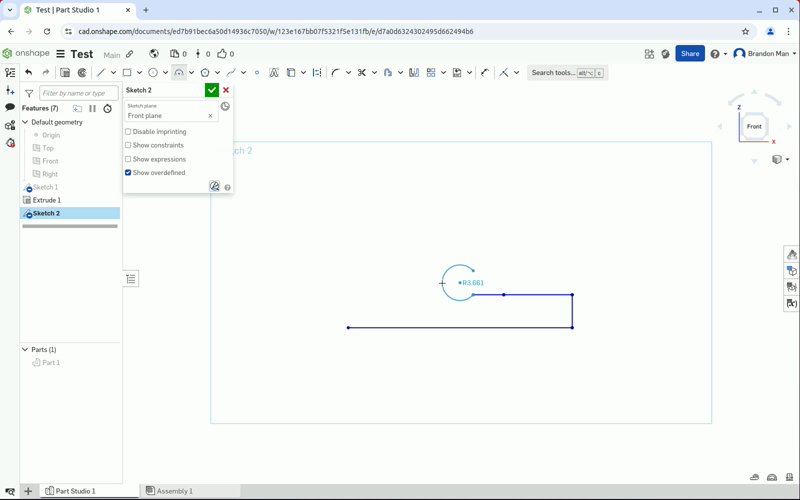
key(esc)
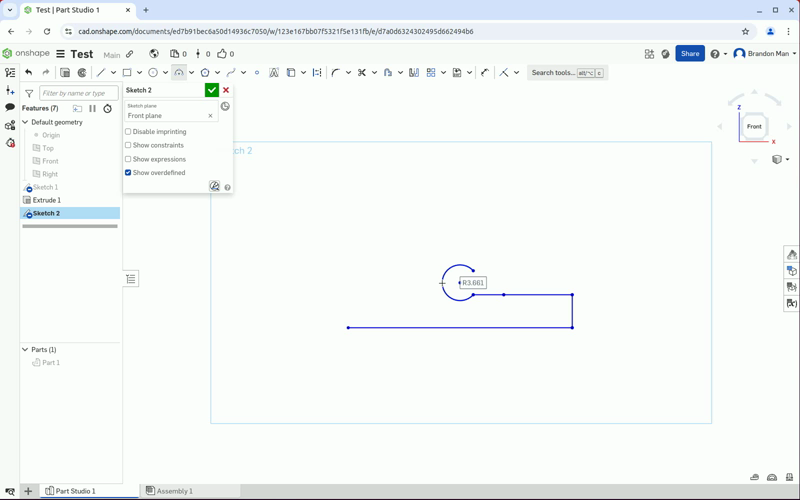
key(l)
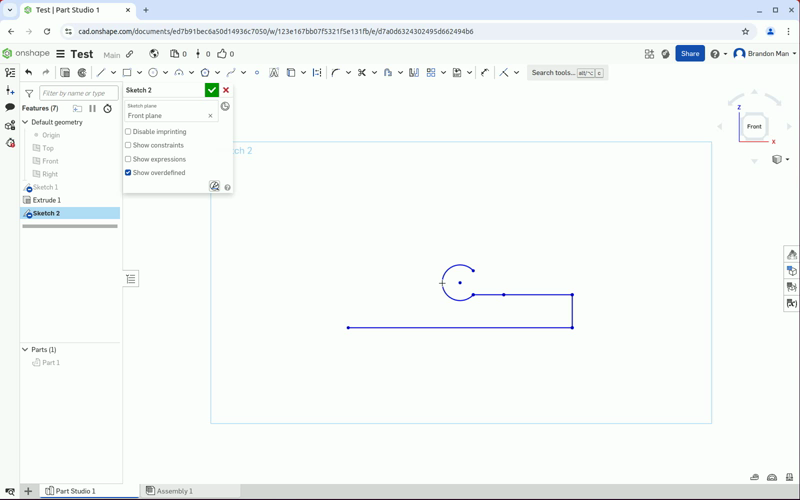
mouse_move(473, 270)
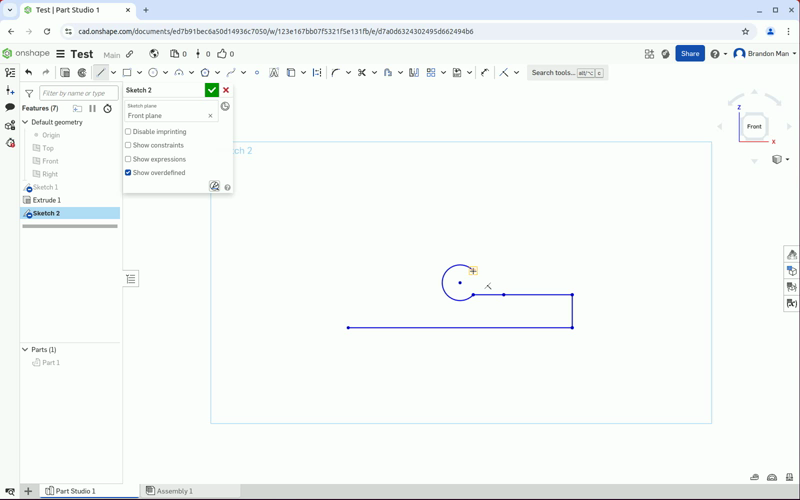
click(473, 270)
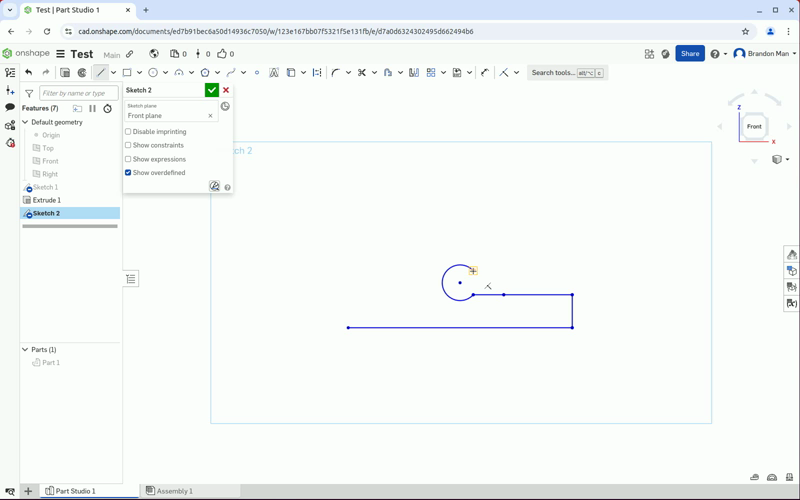
key_down(shift)
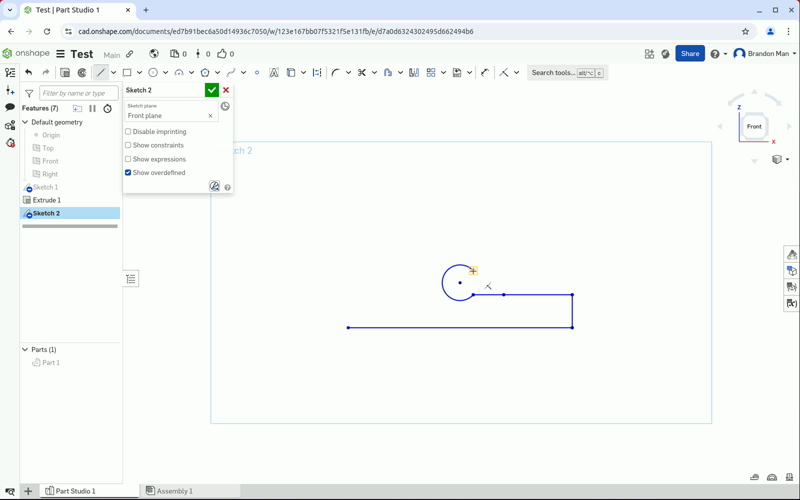
mouse_move(503, 270)
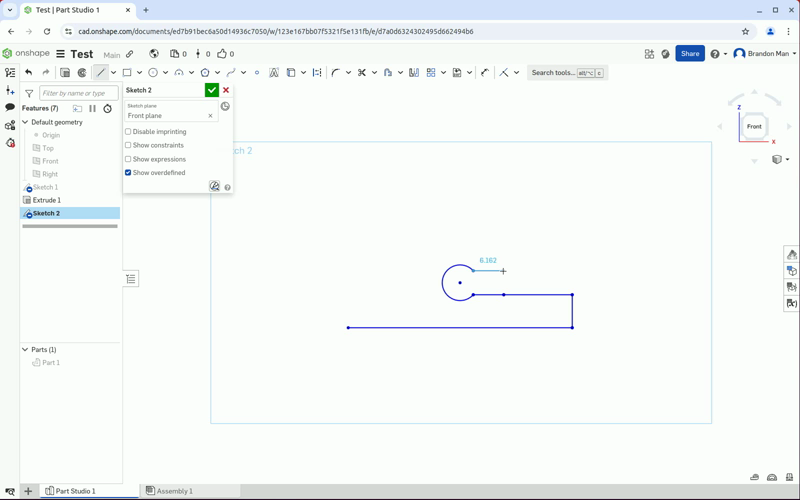
mouse_move(503, 270)
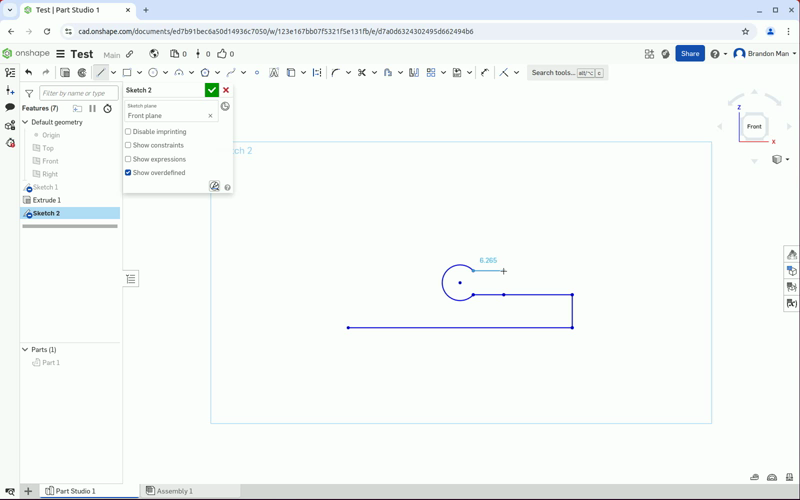
click(503, 270)
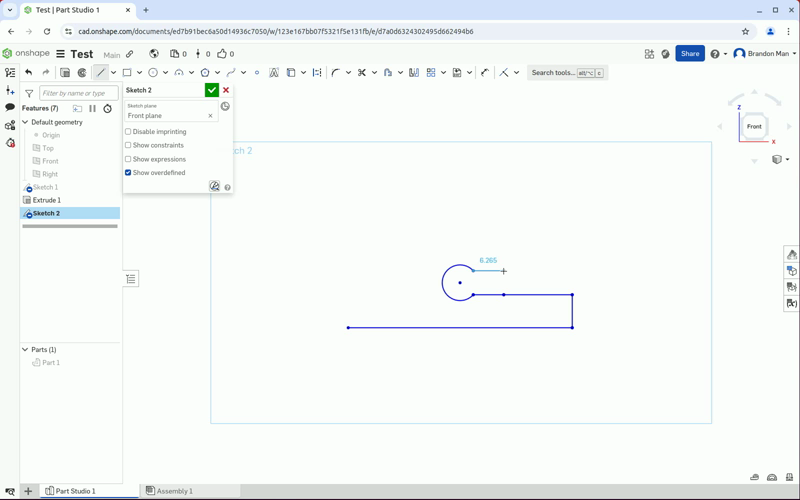
key_up(shift)
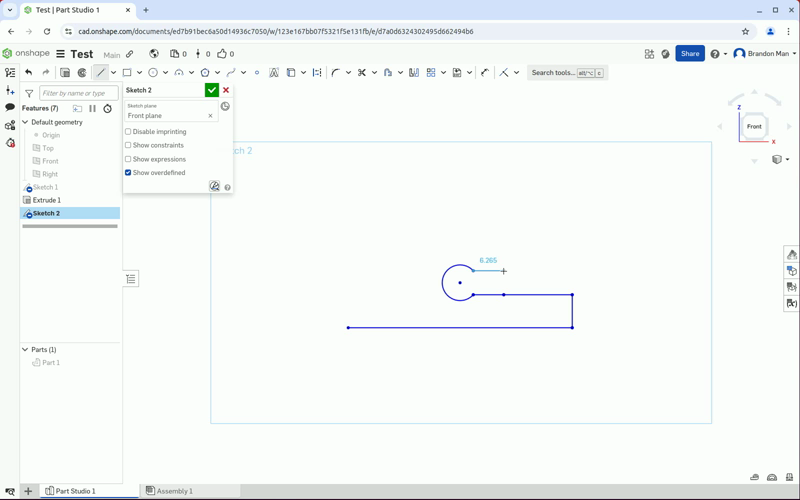
key_down(shift)
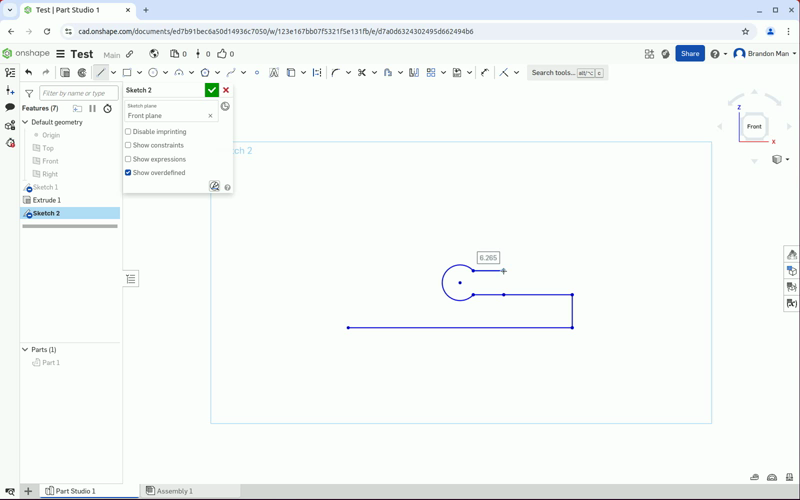
mouse_move(572, 270)
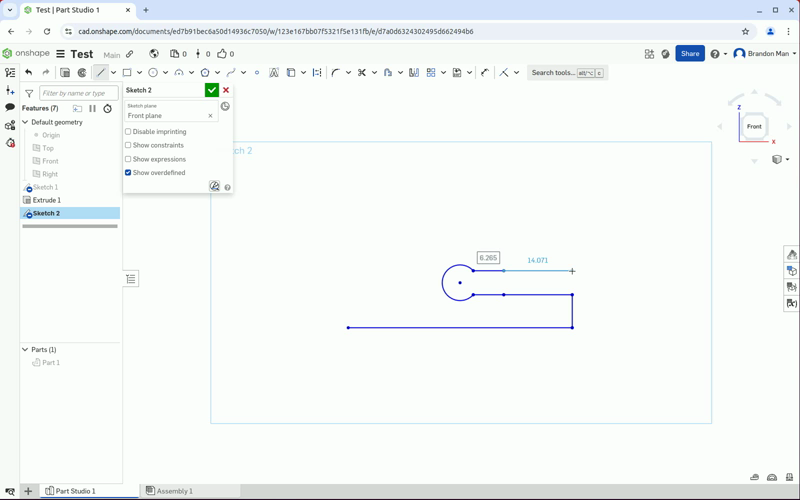
click(572, 270)
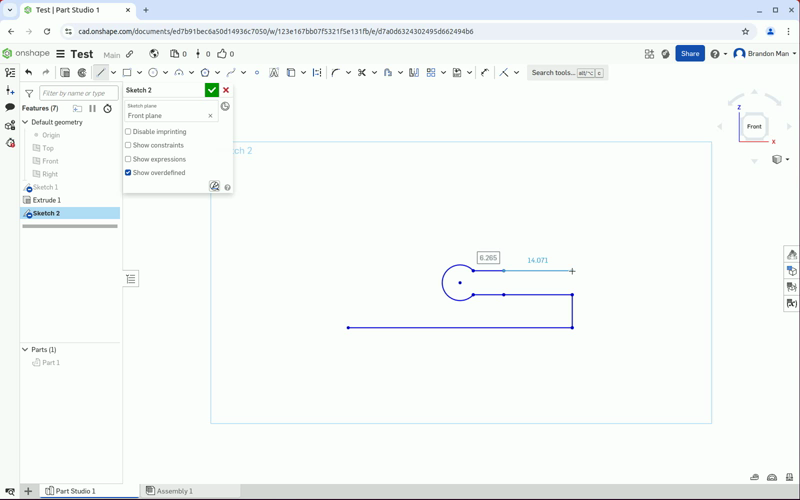
key_up(shift)
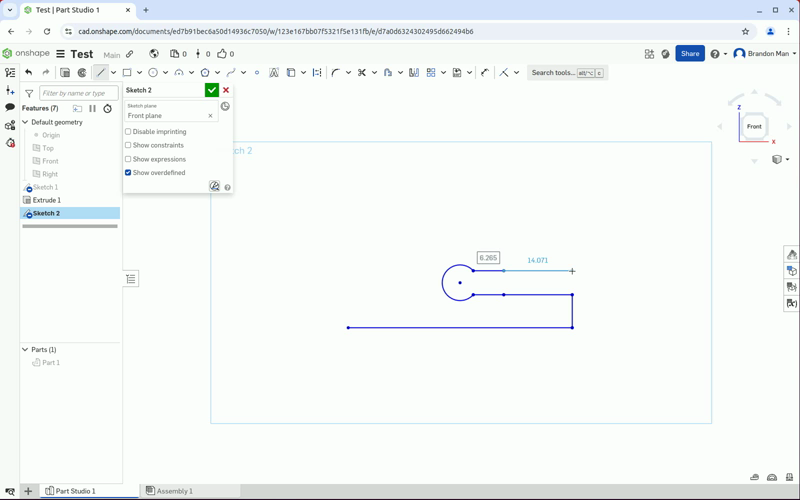
key_down(shift)
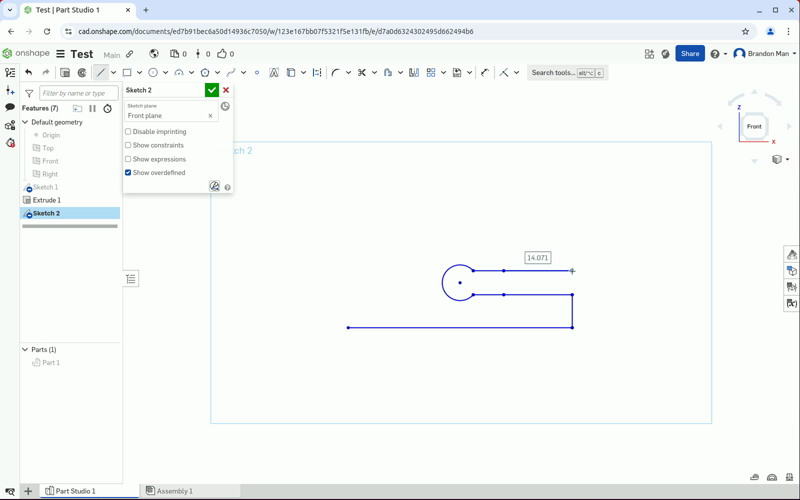
mouse_move(589, 270)
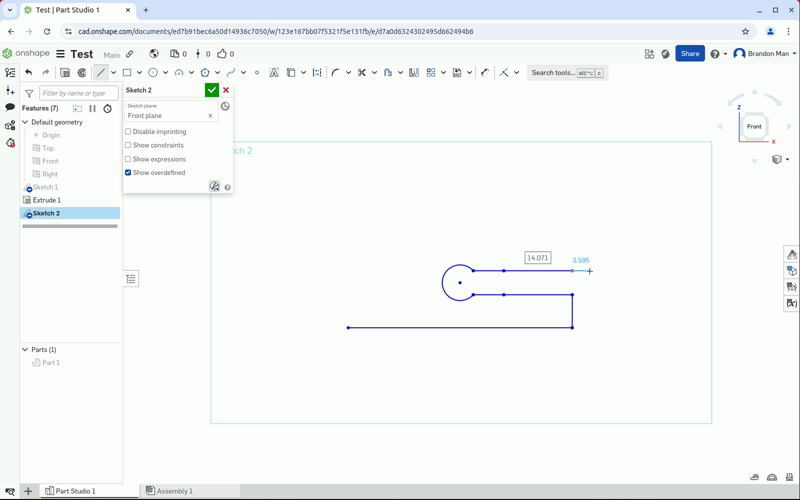
mouse_move(572, 237)
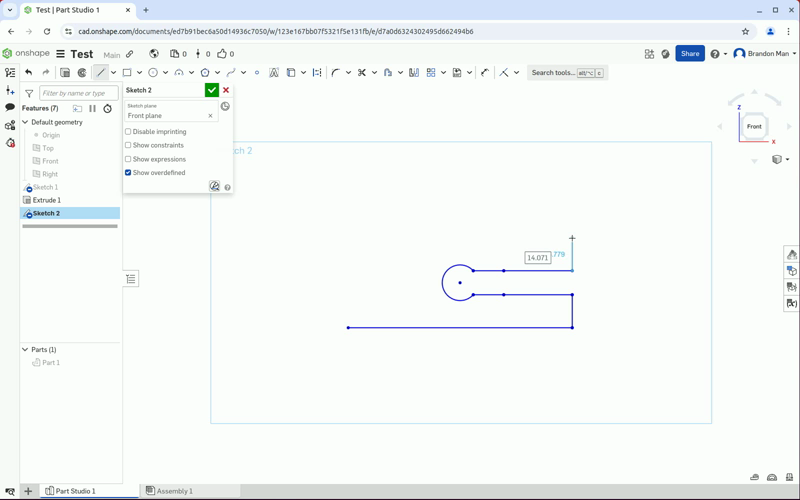
click(572, 237)
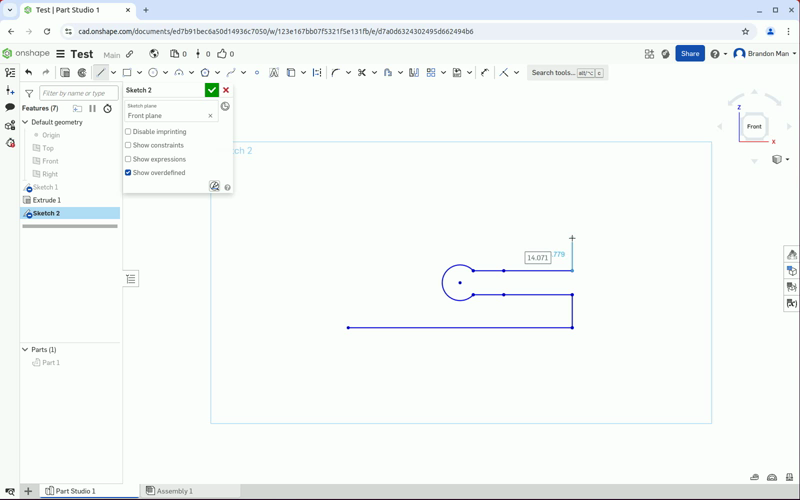
key_up(shift)
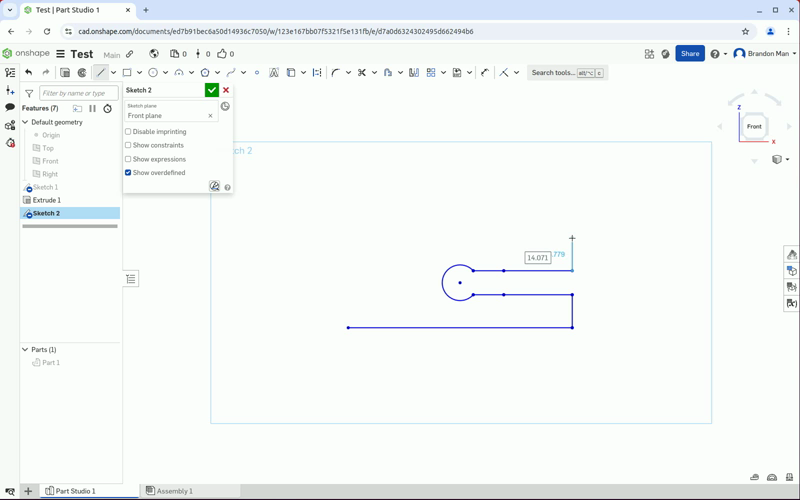
key_down(shift)
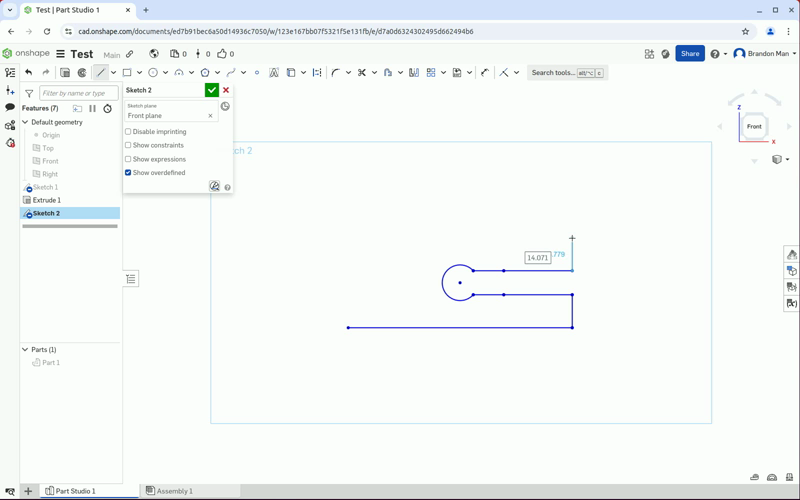
mouse_move(348, 237)
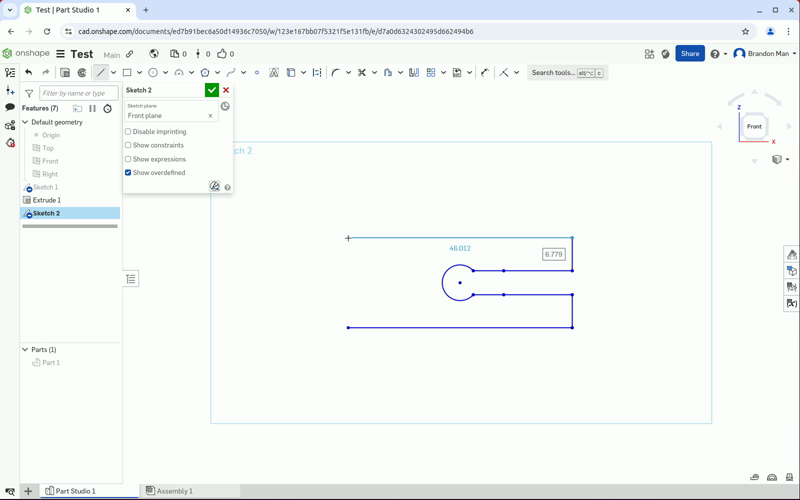
click(348, 237)
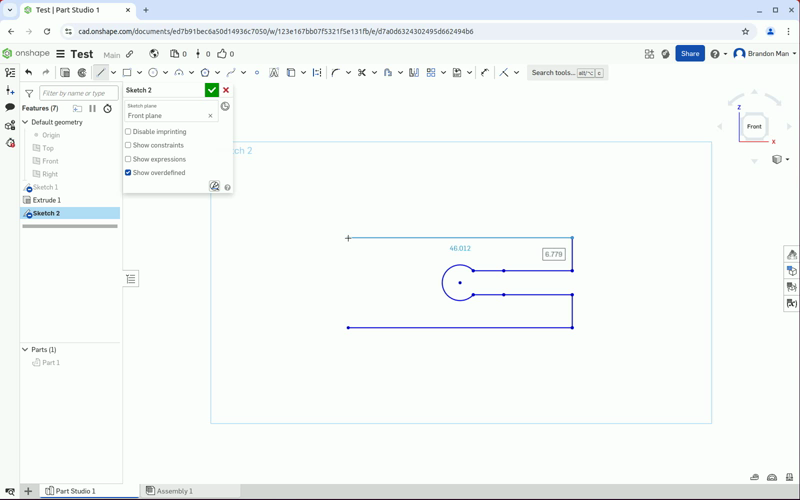
key_up(shift)
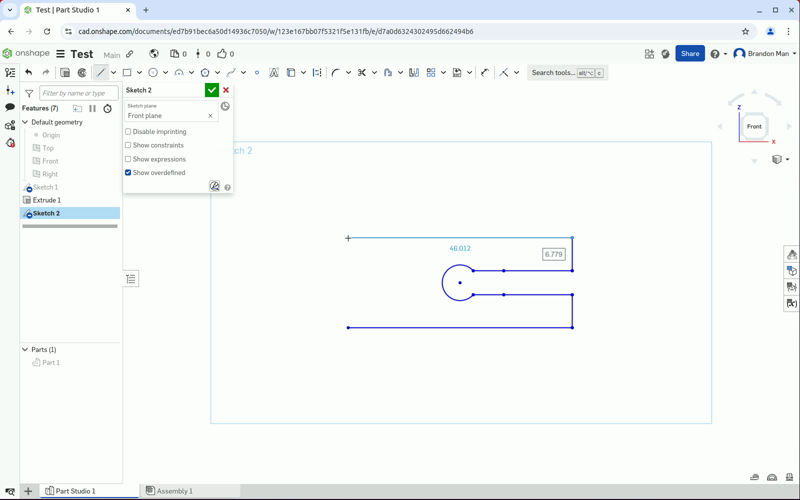
key_down(shift)
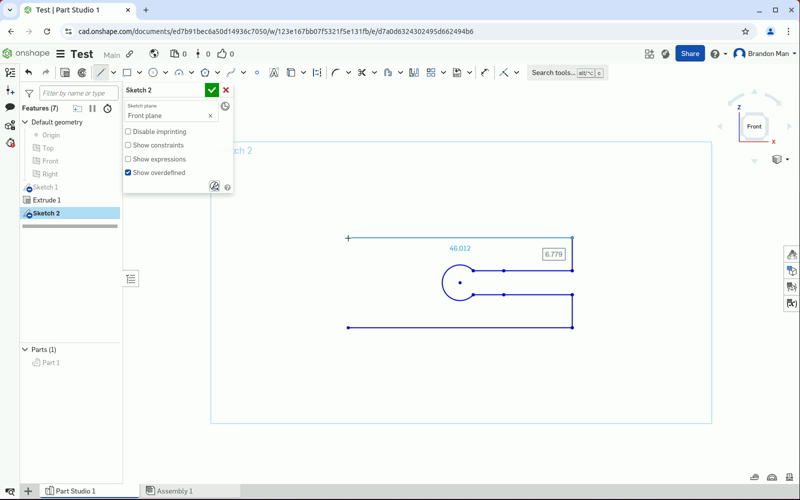
mouse_move(348, 327)
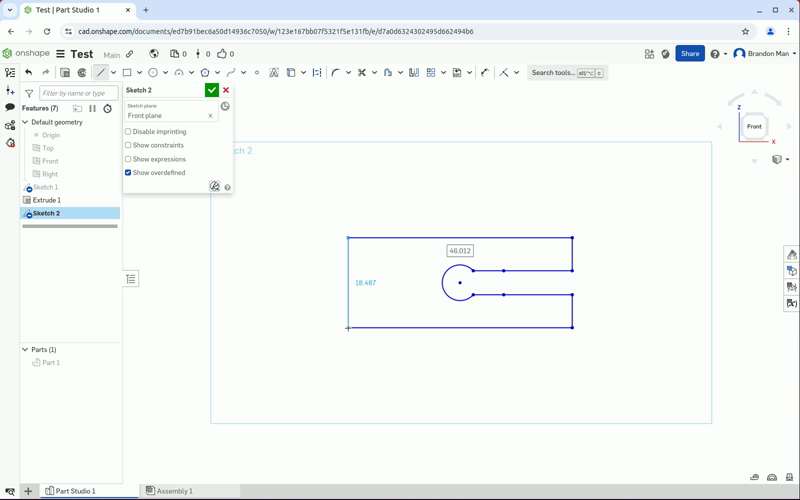
key_up(shift)
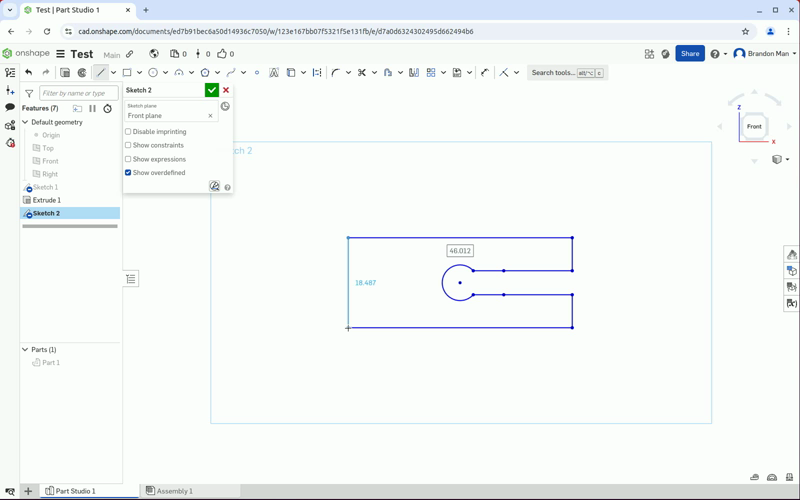
click(348, 327)
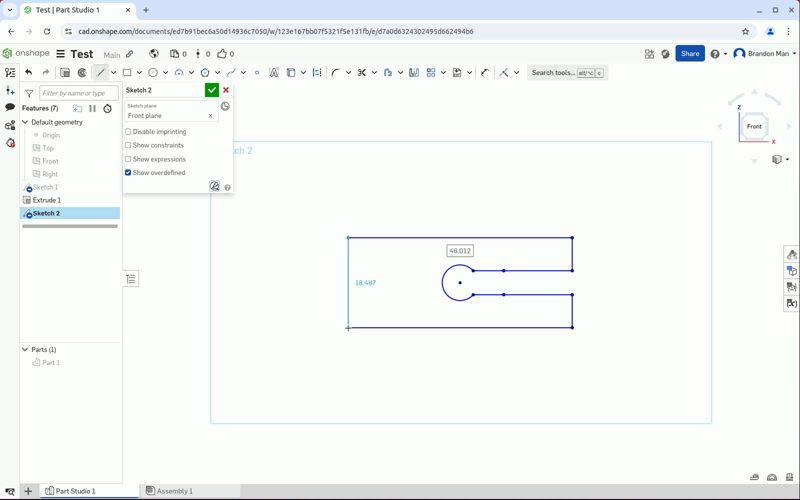
key(esc)
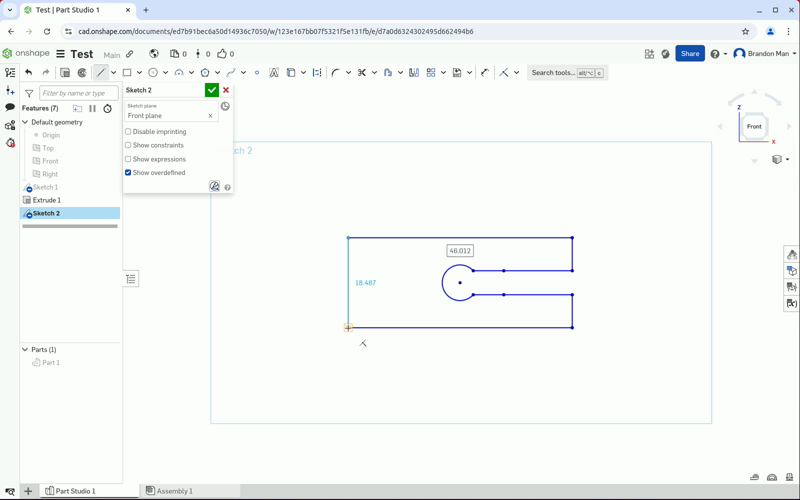
key(c)
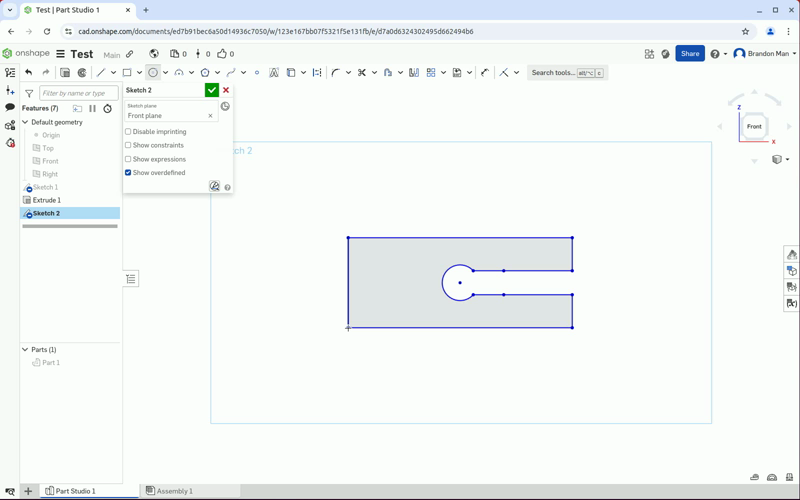
key_down(shift)
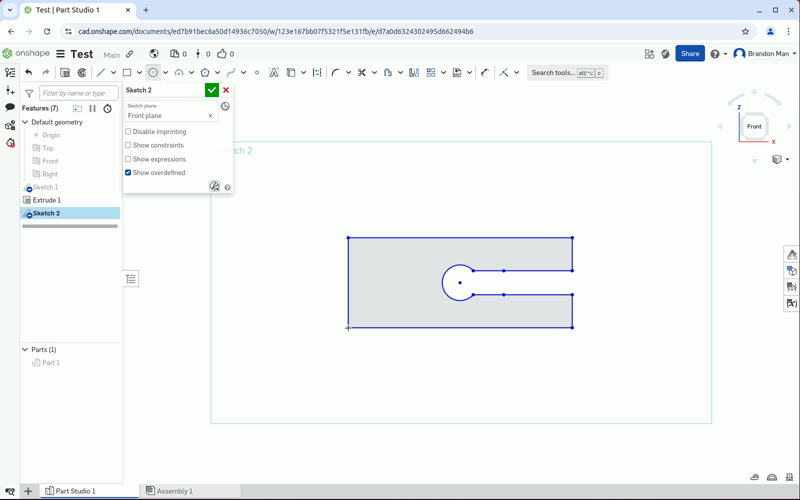
mouse_move(359, 315)
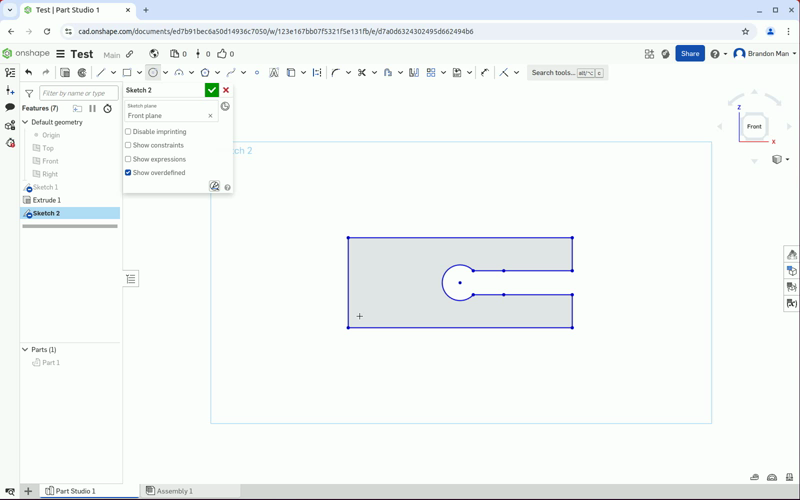
click(359, 315)
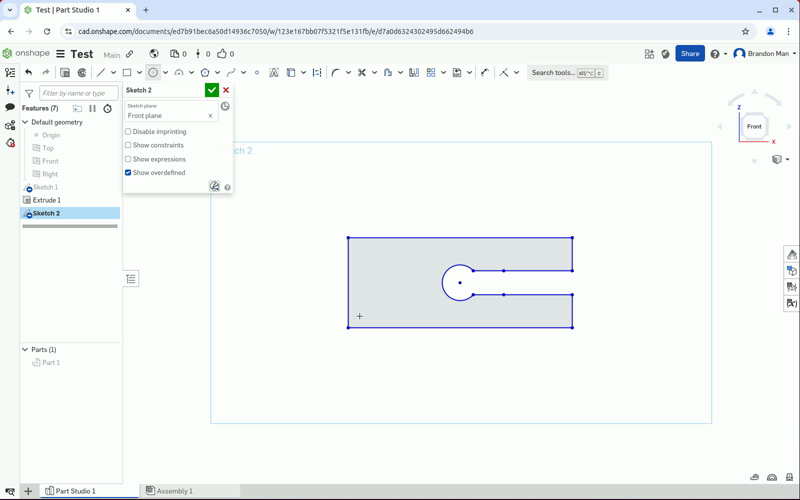
key_up(shift)
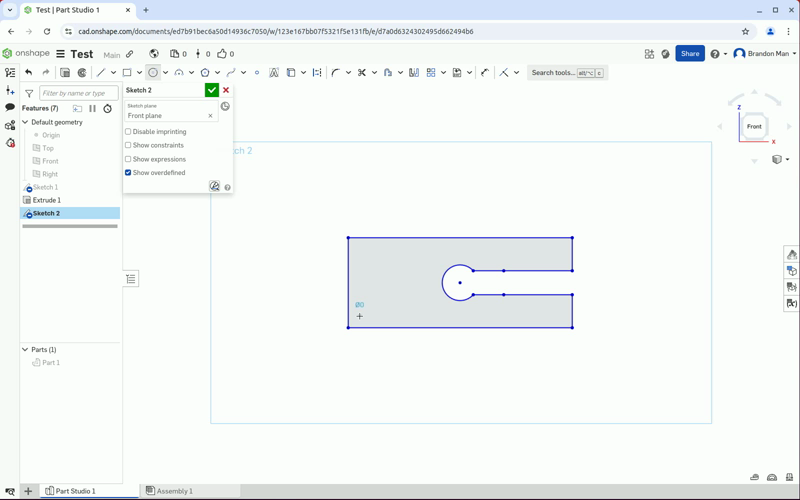
mouse_move(364, 315)
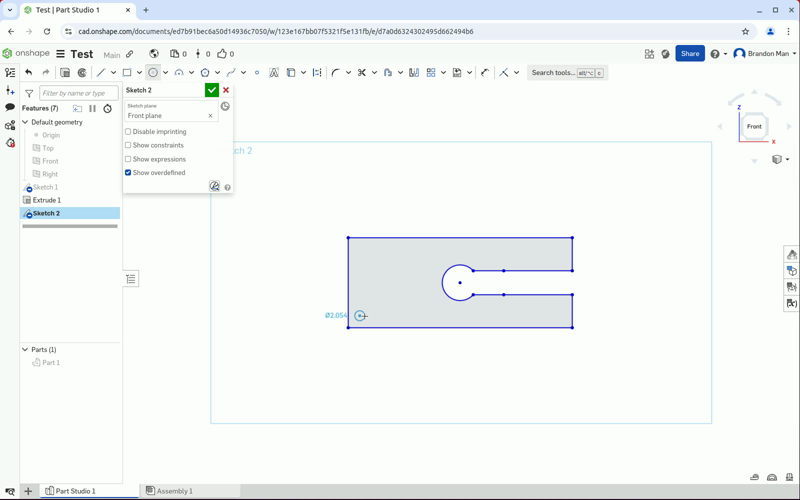
click(364, 315)
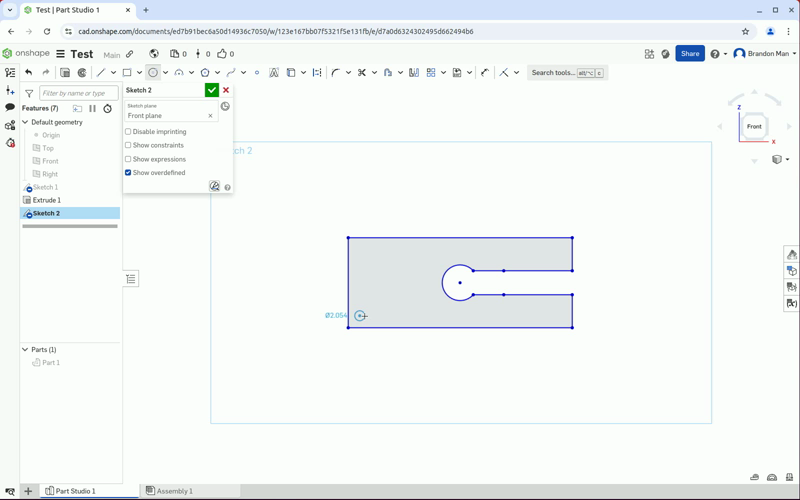
key(esc)
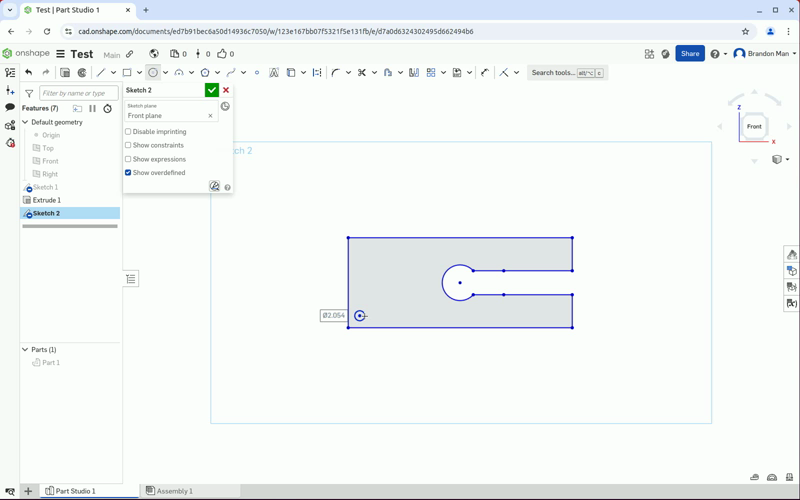
key(c)
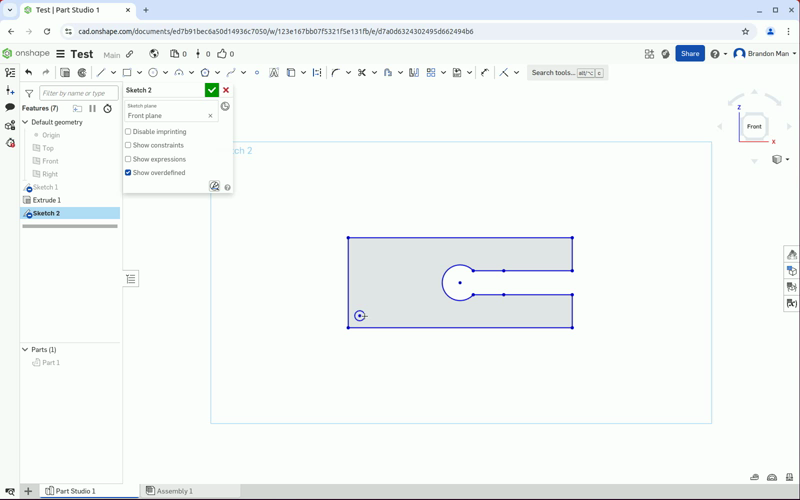
key_down(shift)
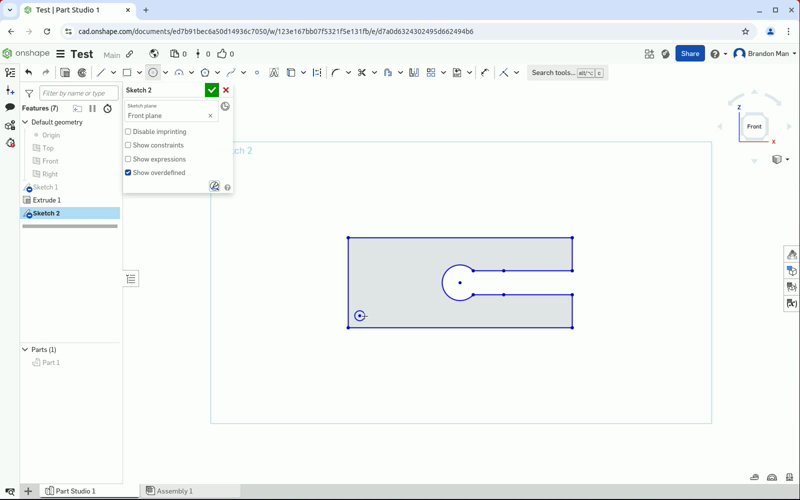
mouse_move(359, 249)
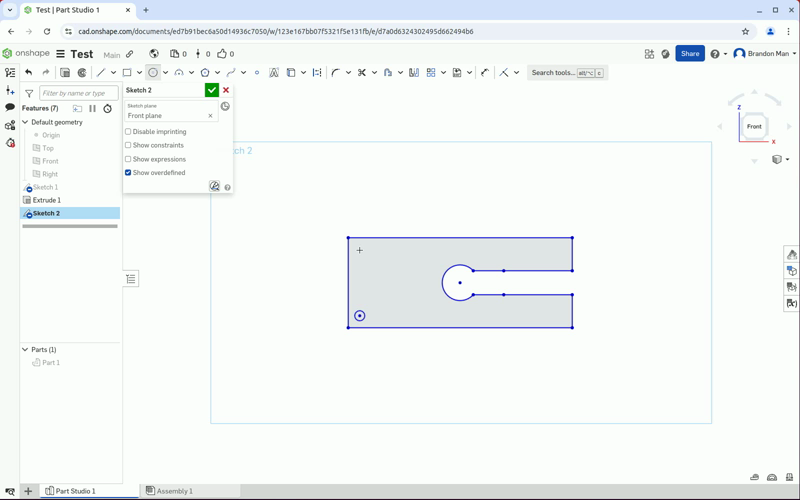
click(359, 249)
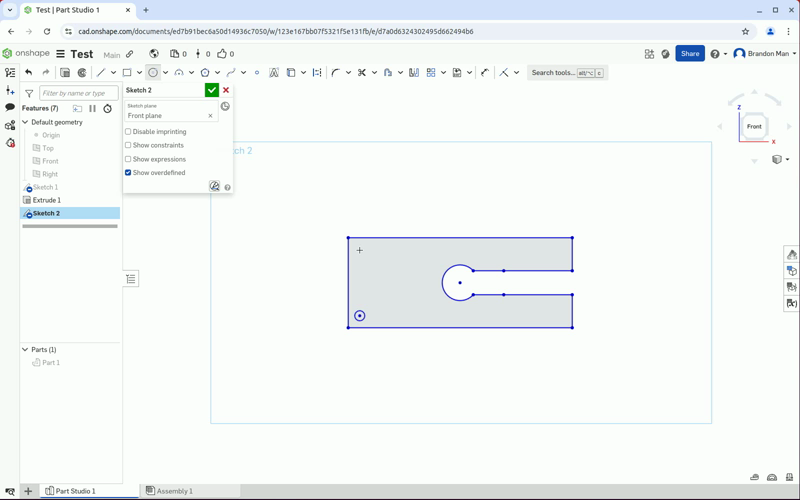
key_up(shift)
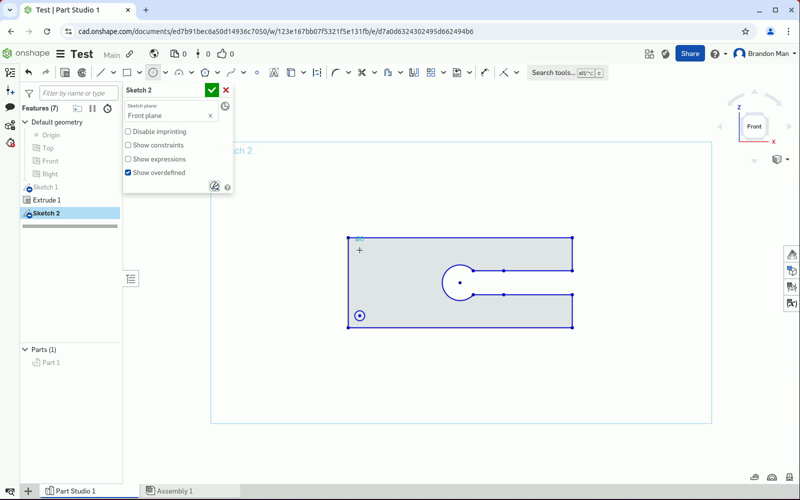
mouse_move(364, 249)
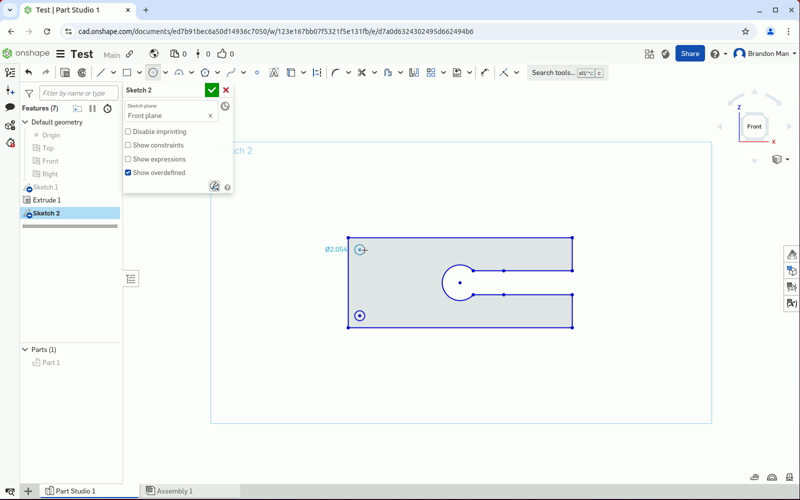
click(364, 249)
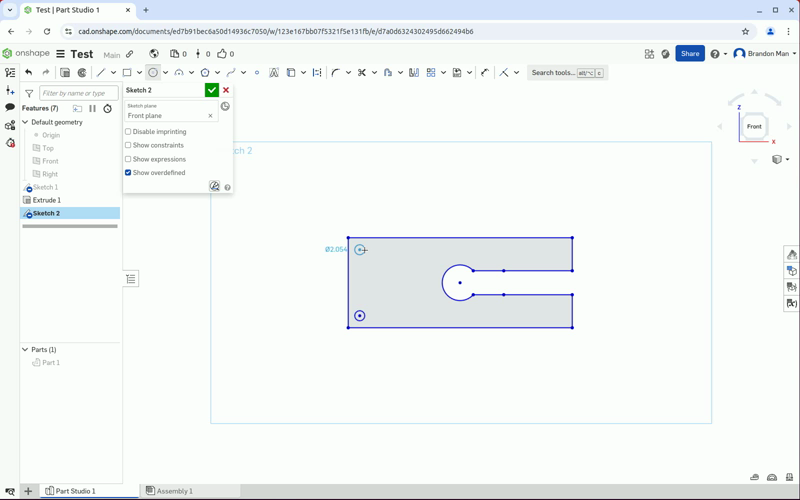
key(esc)
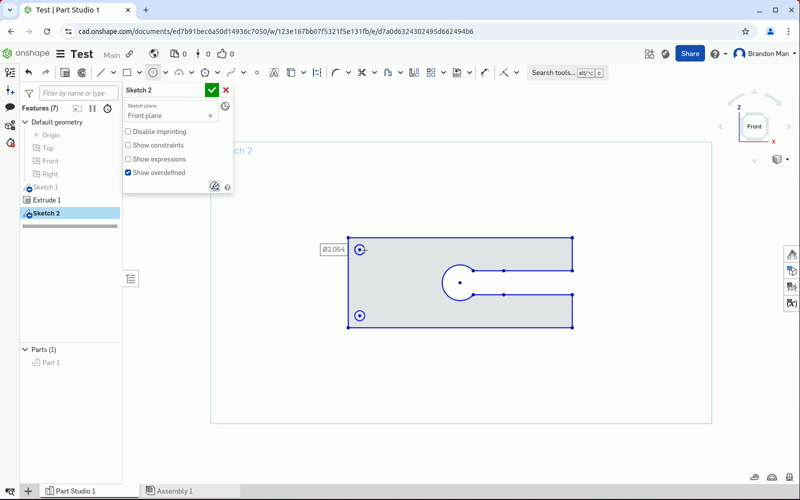
key(c)
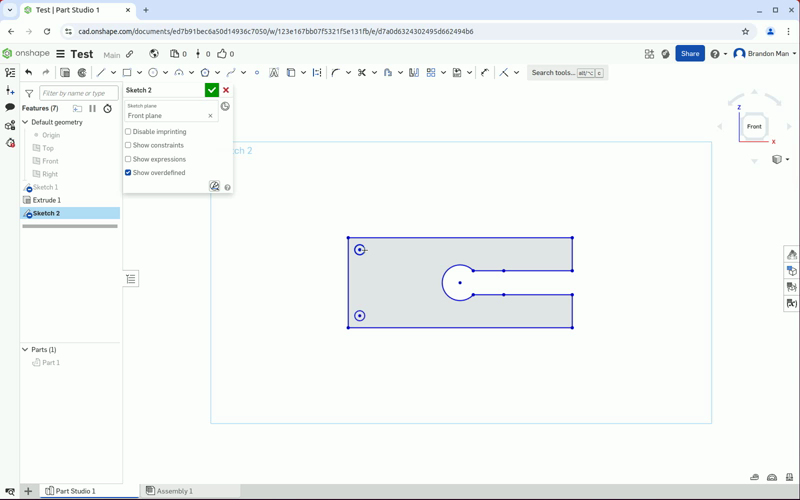
key_down(shift)
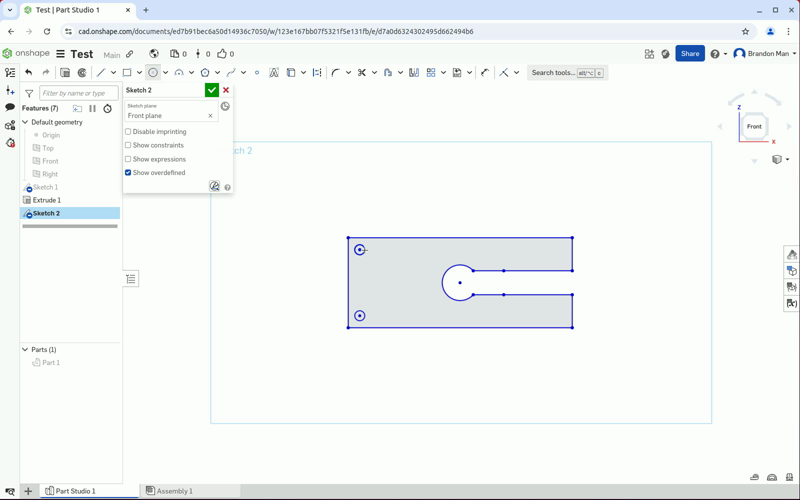
mouse_move(371, 282)
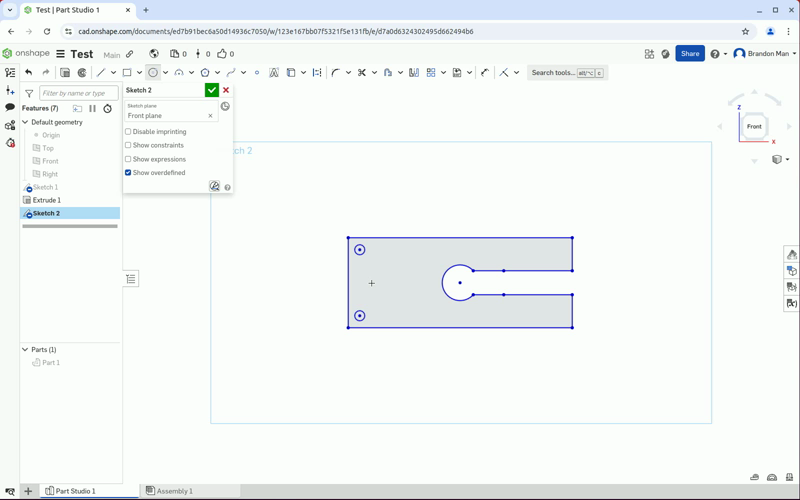
click(371, 282)
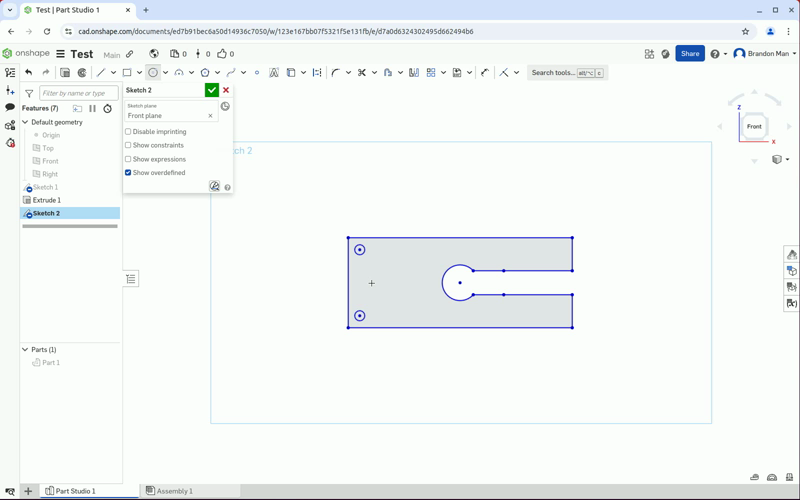
key_up(shift)
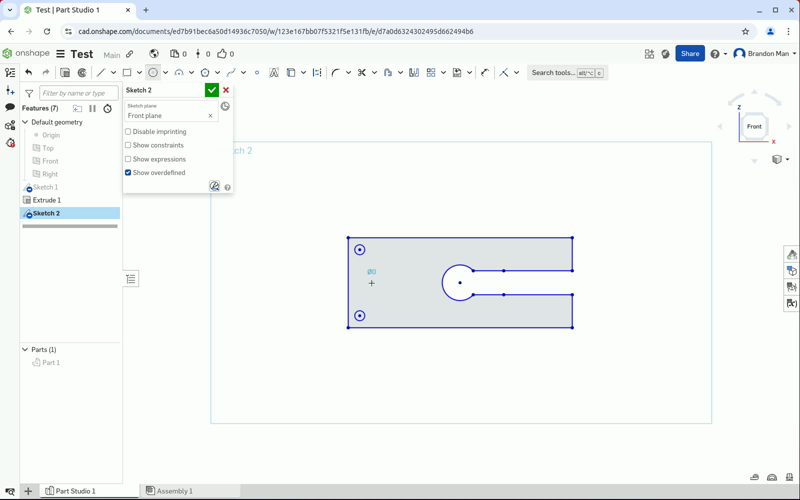
mouse_move(376, 282)
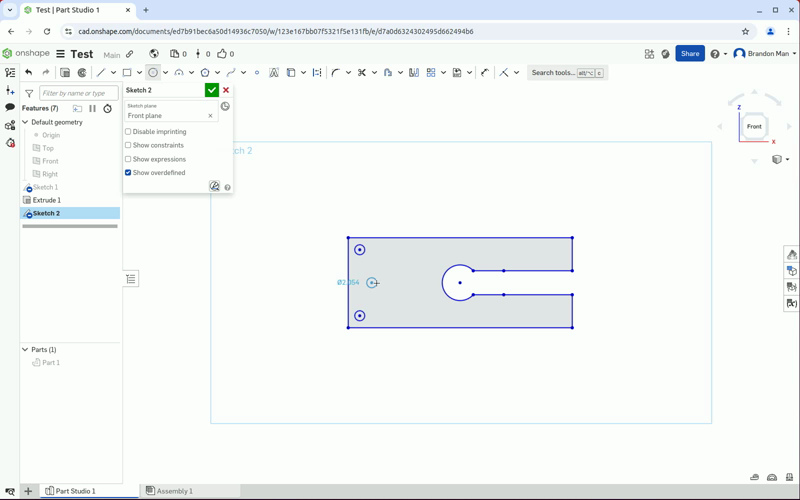
click(376, 282)
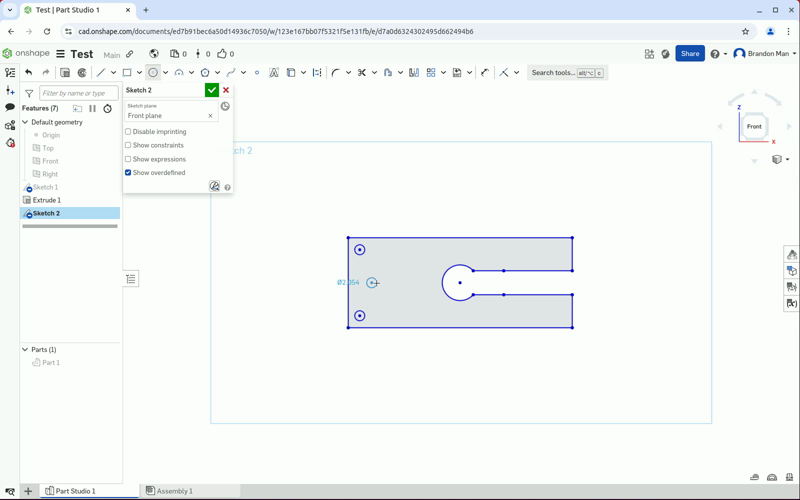
key(esc)
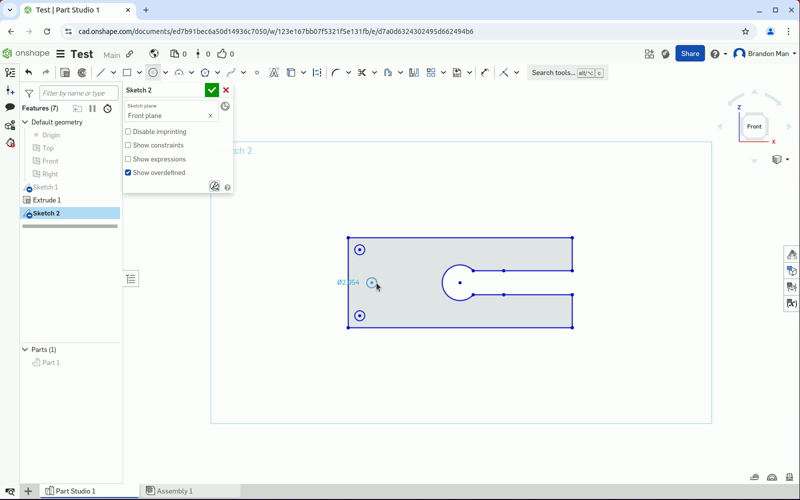
key(c)
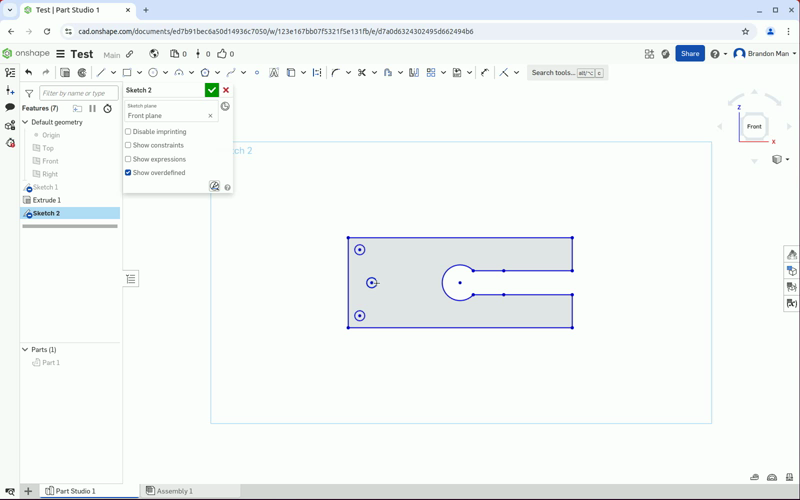
key_down(shift)
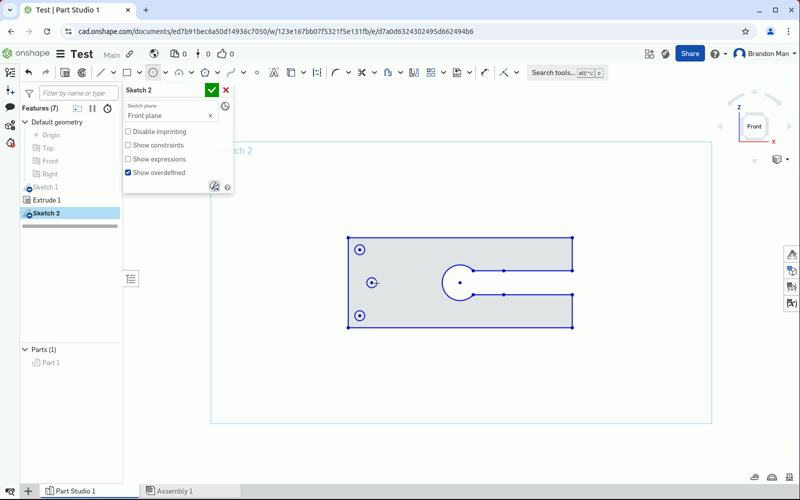
mouse_move(560, 315)
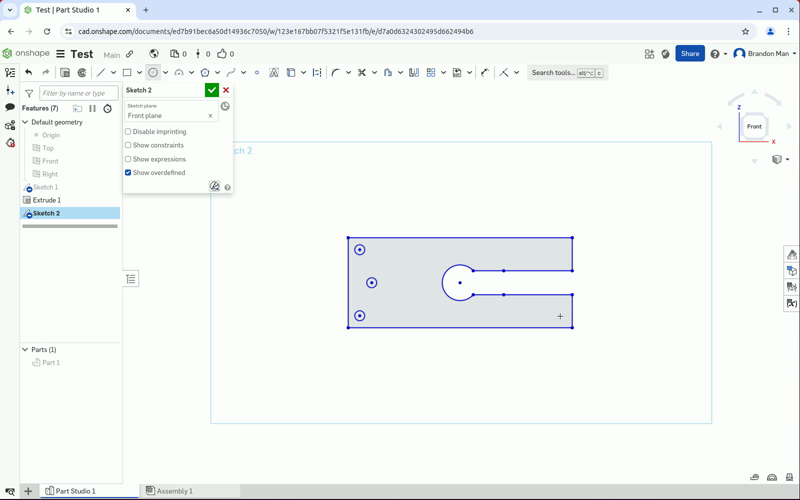
click(560, 315)
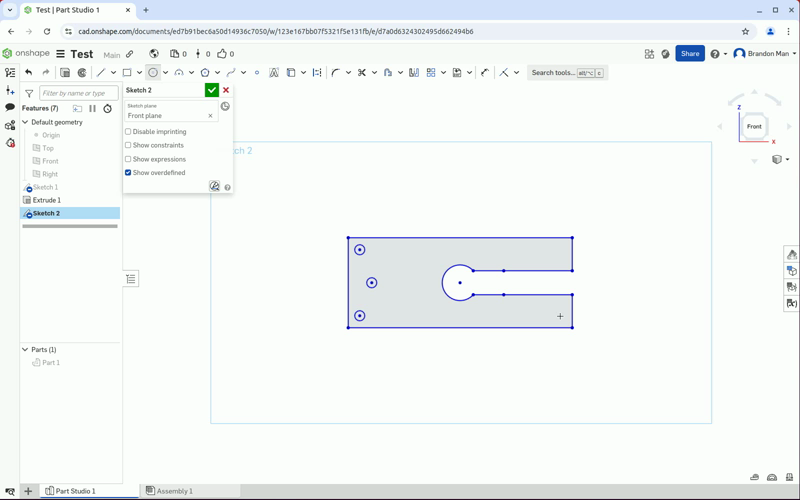
key_up(shift)
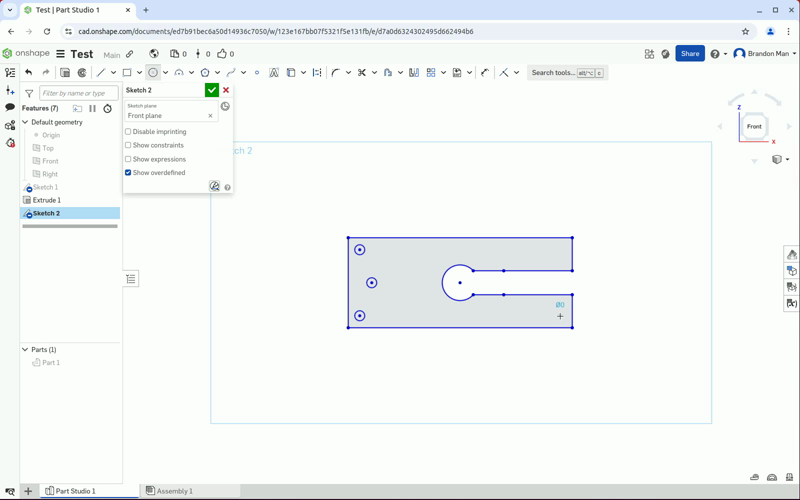
mouse_move(565, 315)
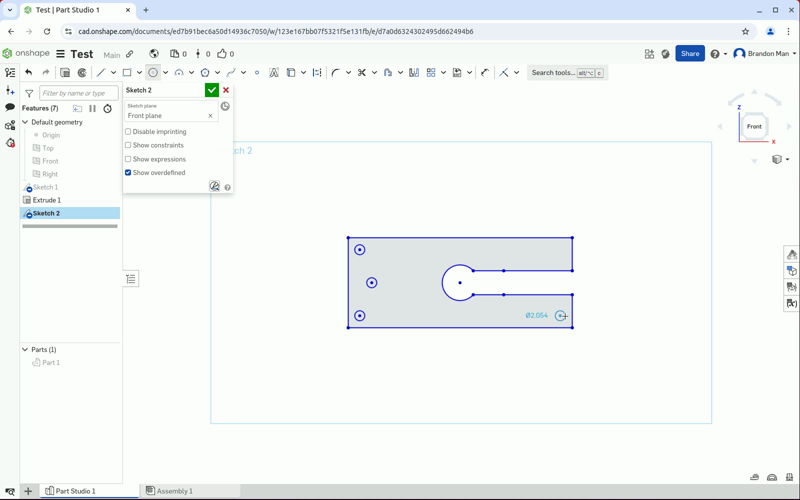
click(565, 315)
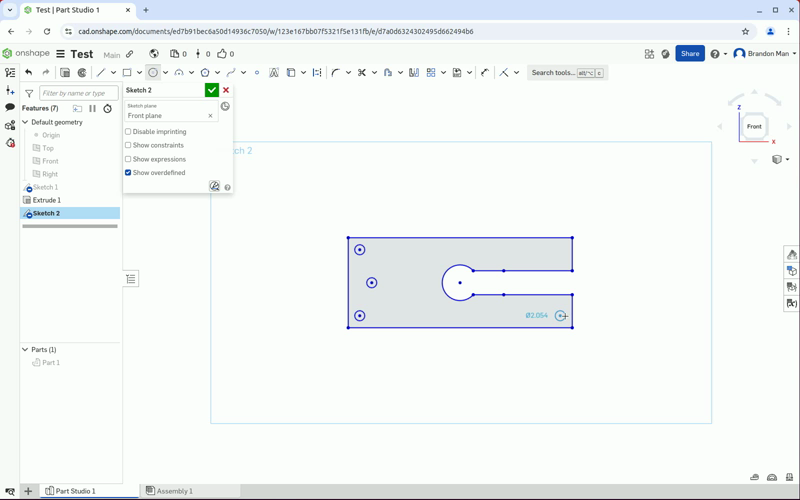
key(esc)
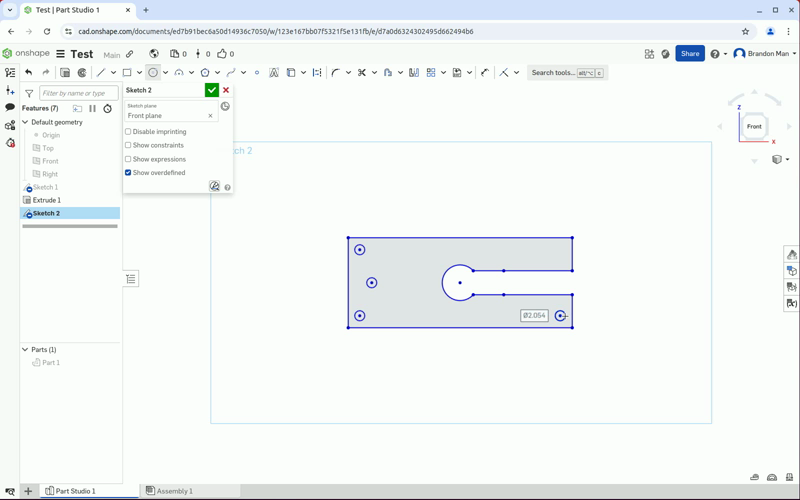
key(c)
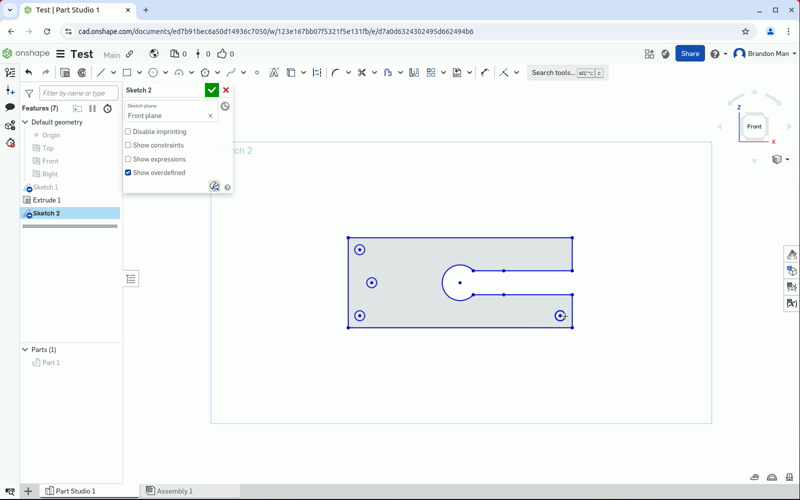
key_down(shift)
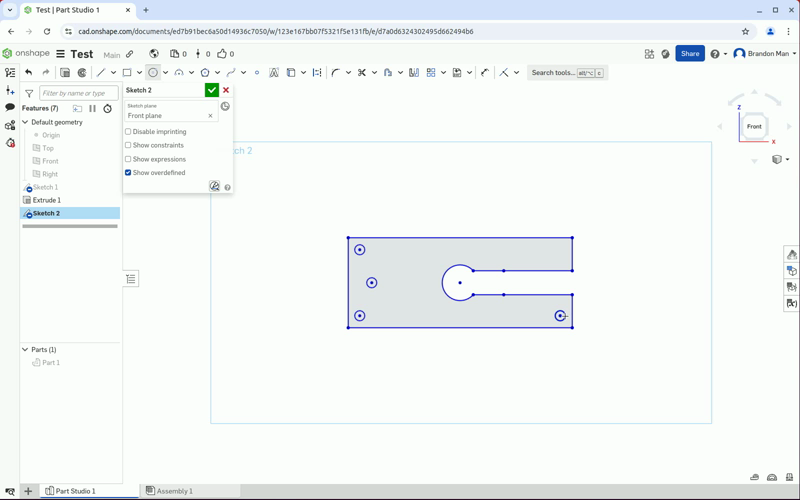
mouse_move(560, 249)
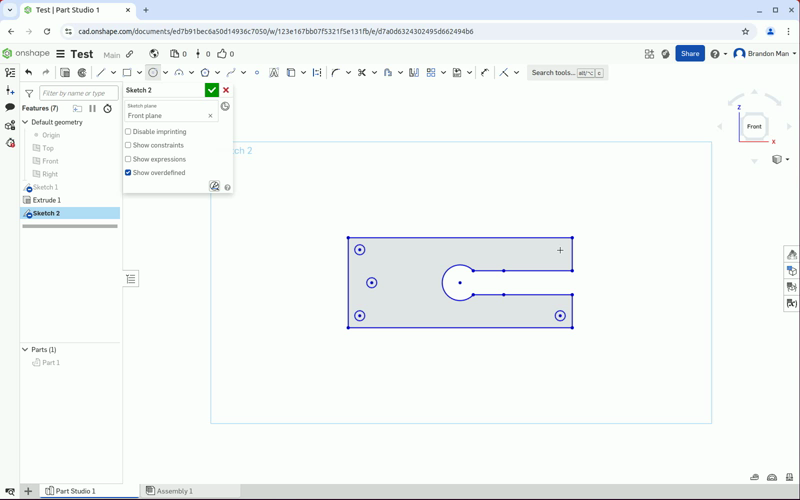
click(560, 249)
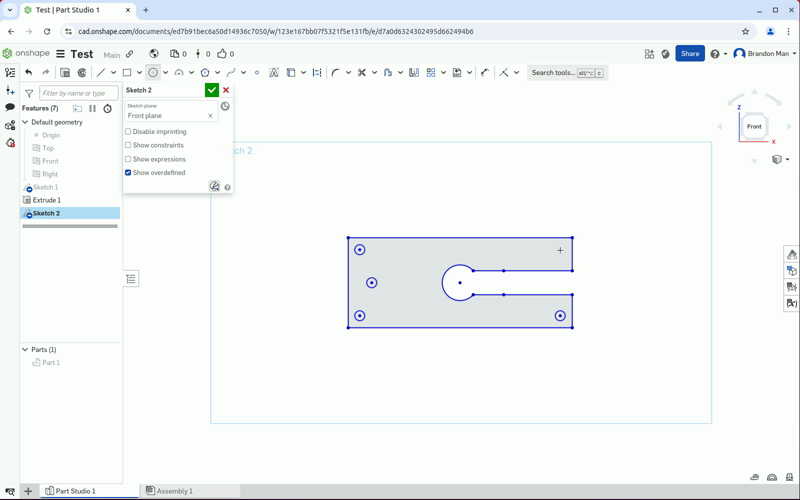
key_up(shift)
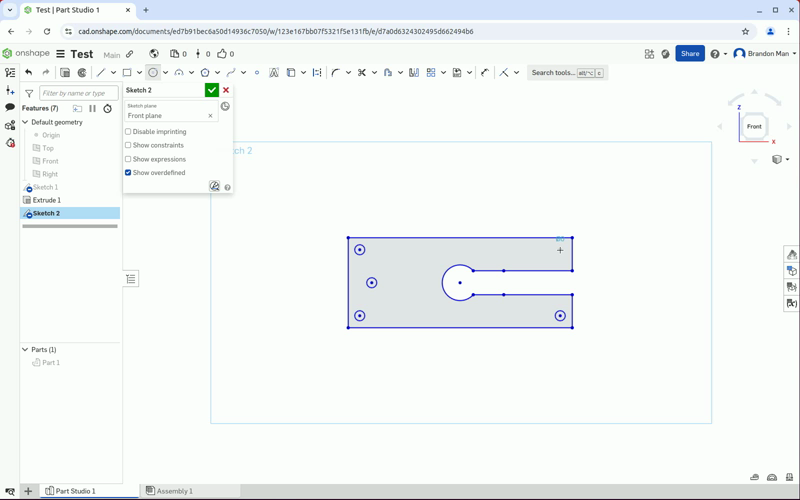
mouse_move(565, 249)
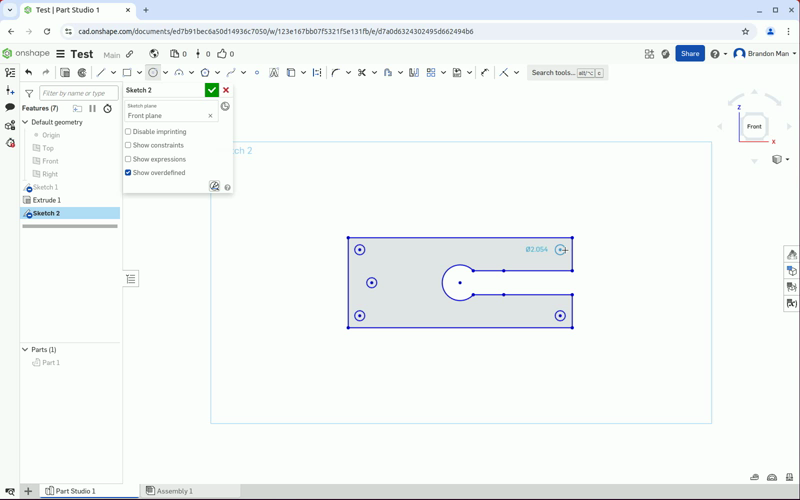
click(565, 249)
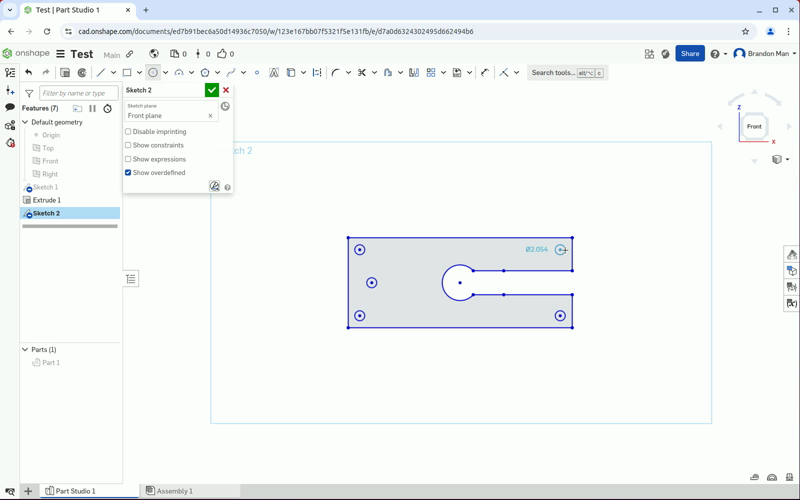
key(esc)
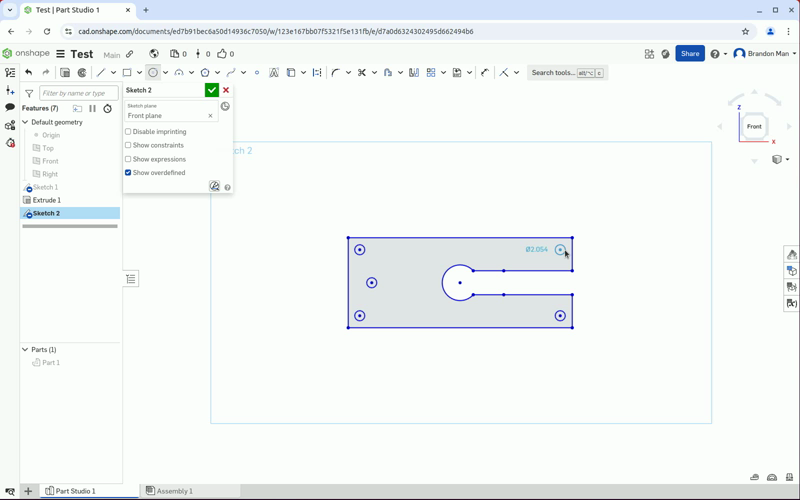
mouse_move(468, 312)
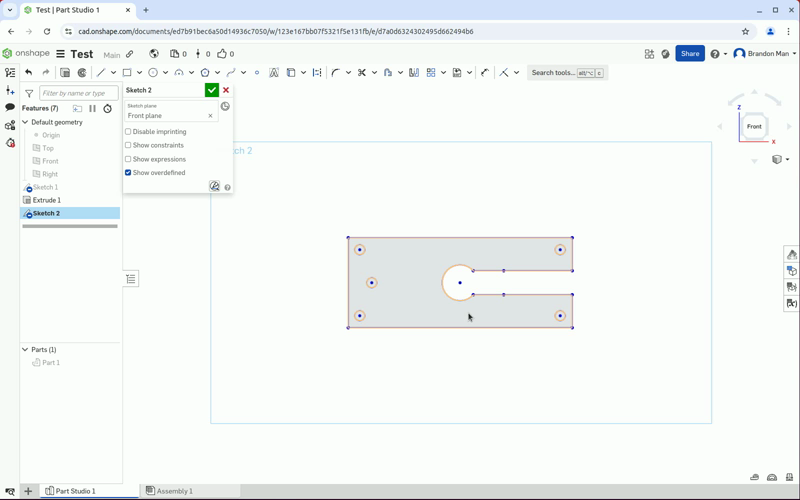
click(468, 312)
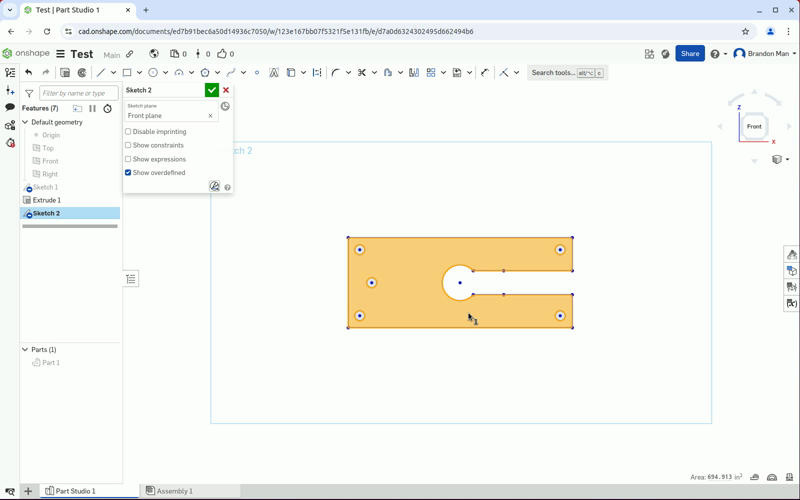
mouse_move(73, 352)
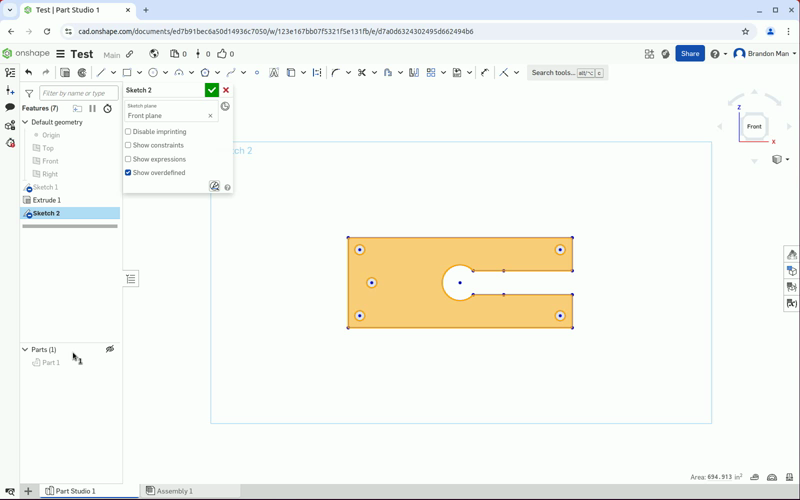
key(shift+y)
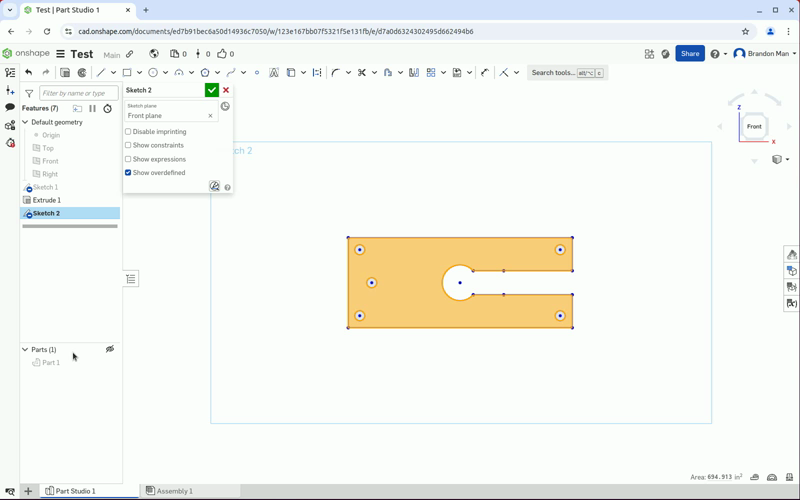
key(shift+e)
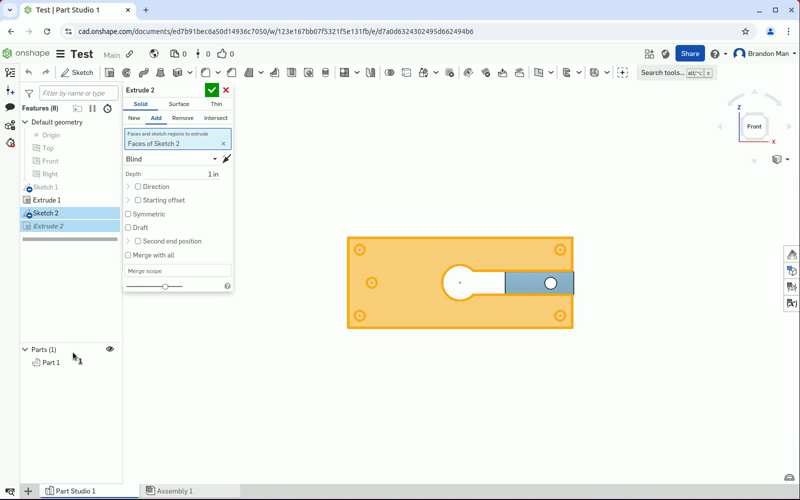
mouse_move(143, 106)
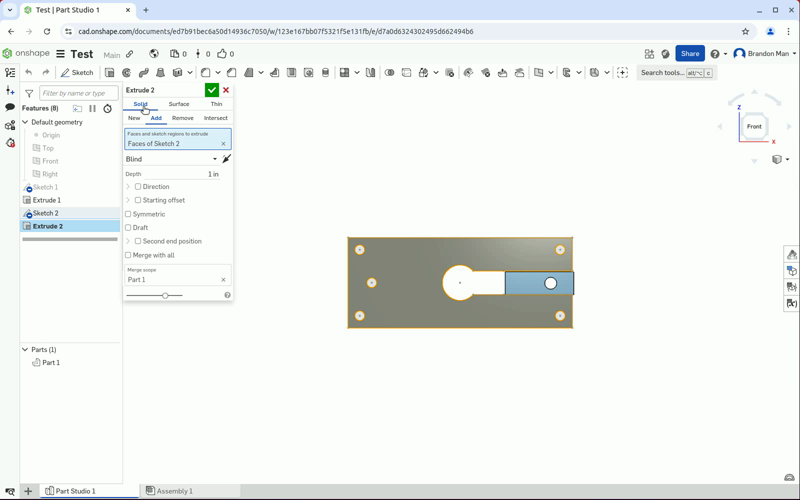
click(143, 106)
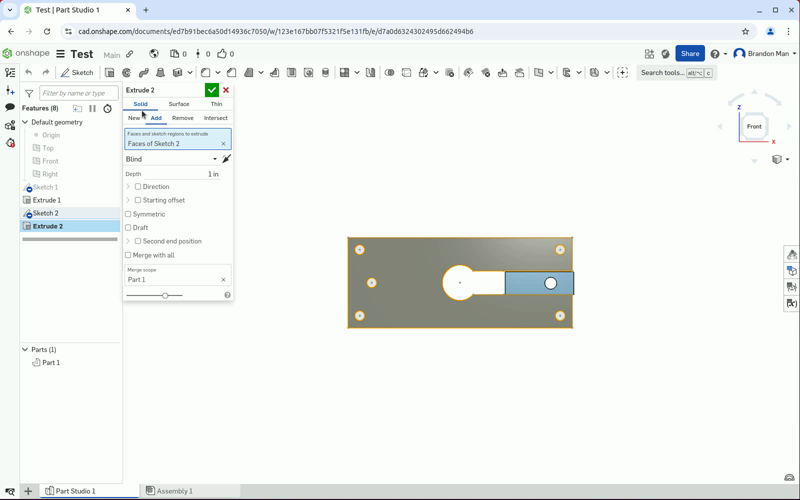
mouse_move(137, 120)
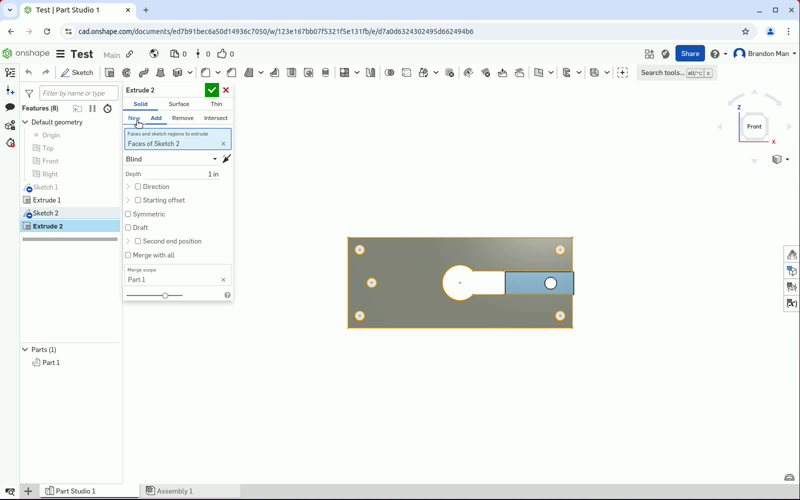
click(137, 120)
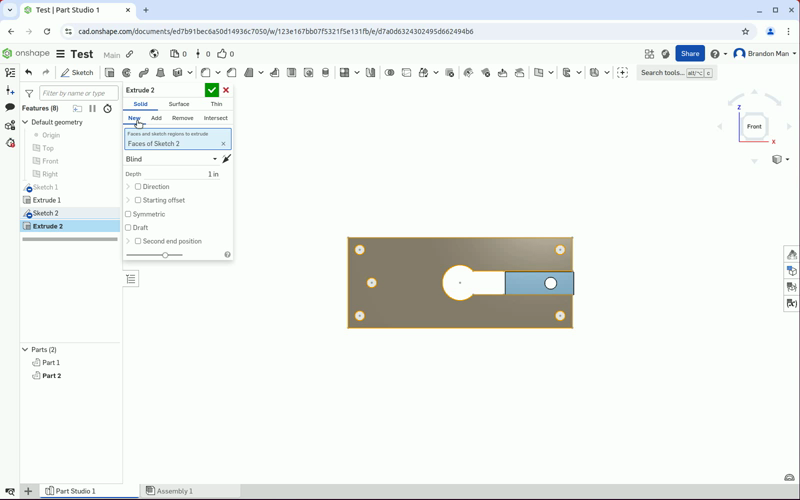
key(tab, 4)
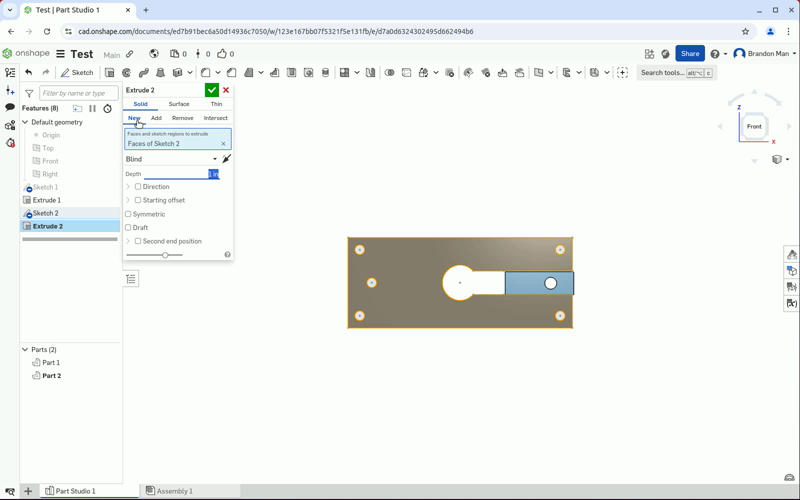
text(4.574)
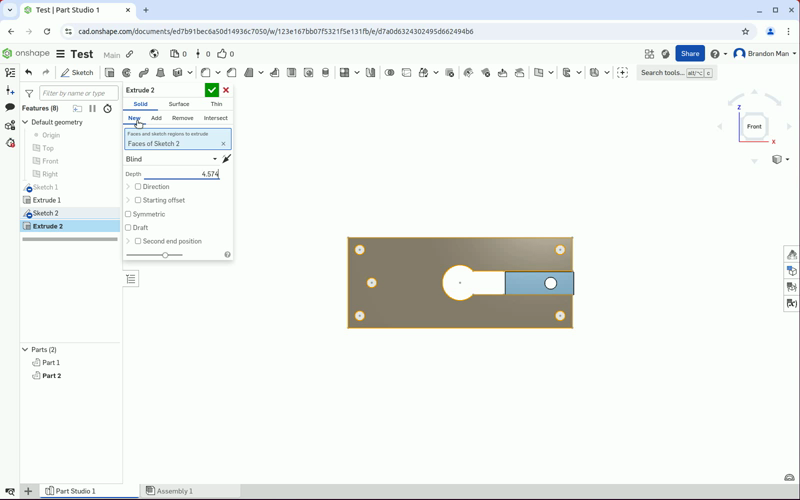
key(enter)
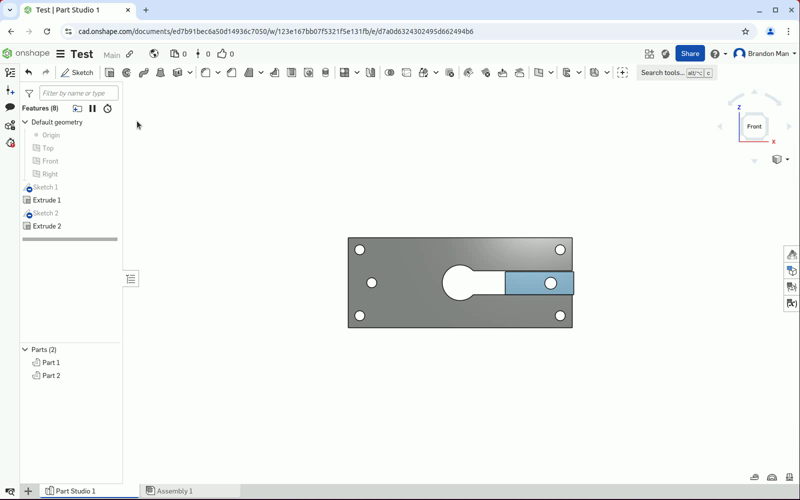
key(shift+h)
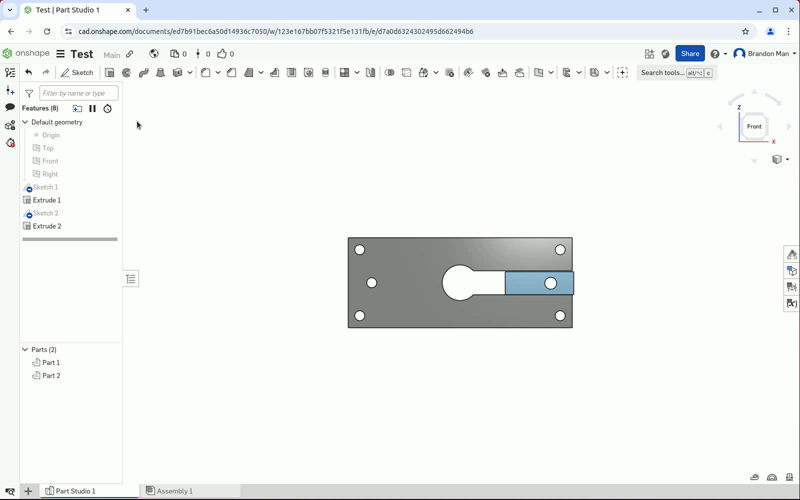
key(shift+h)
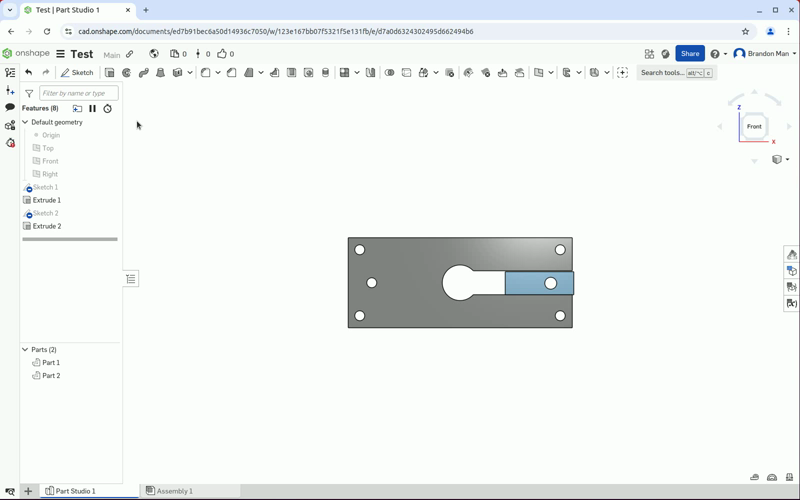
mouse_move(73, 189)
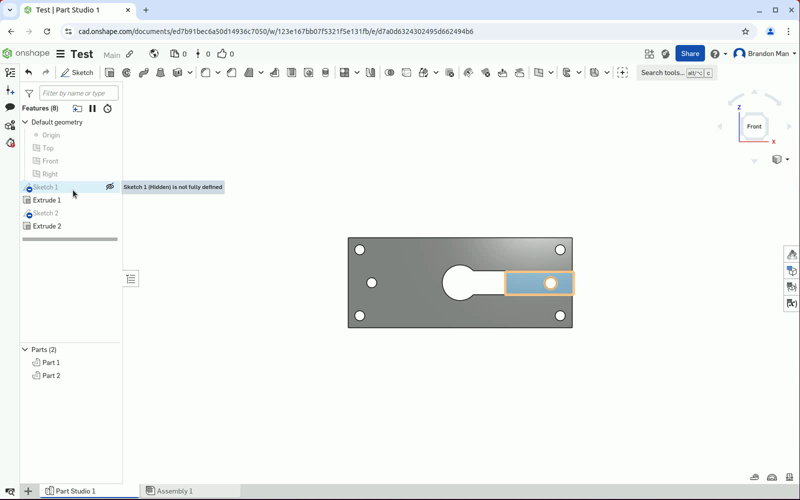
click(73, 189)
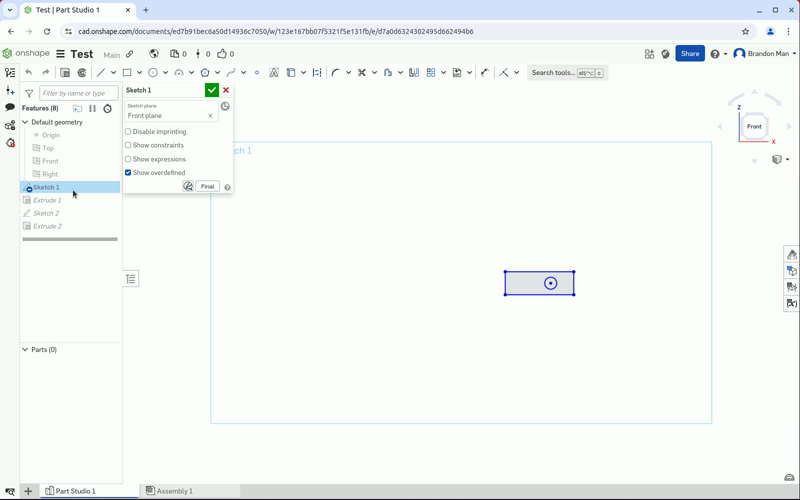
mouse_move(229, 92)
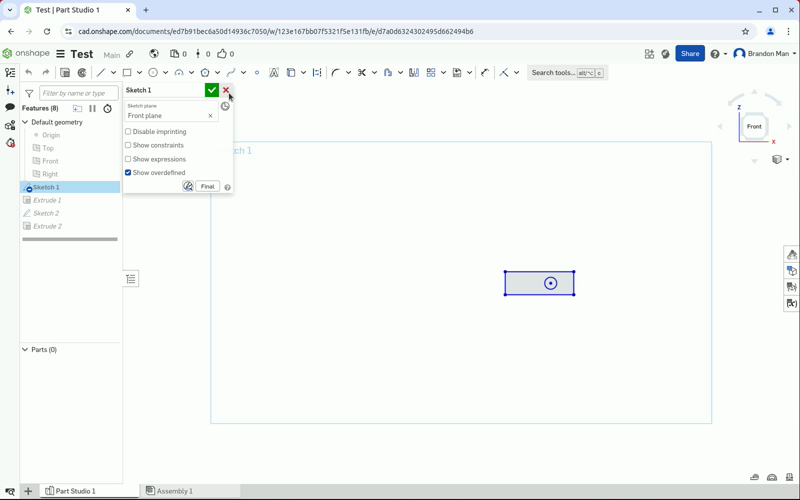
click(229, 92)
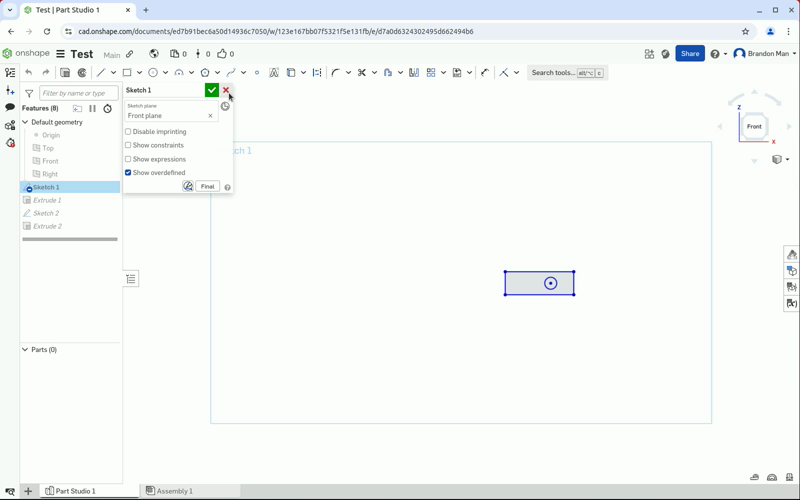
key(shift+s)
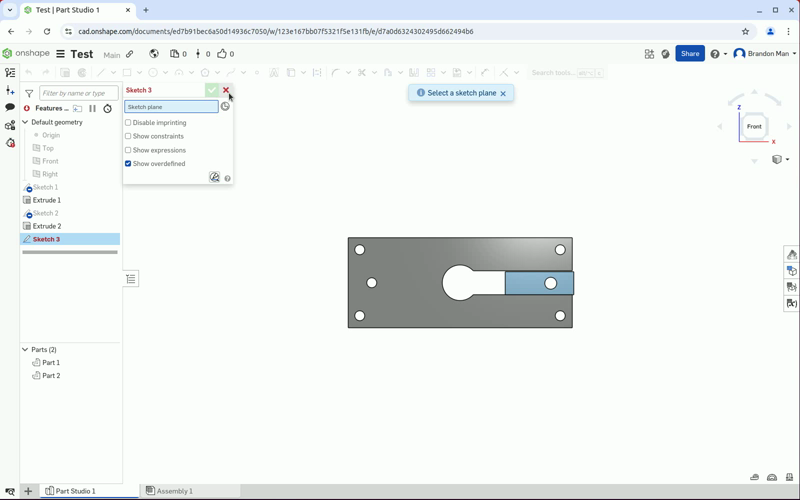
mouse_move(73, 163)
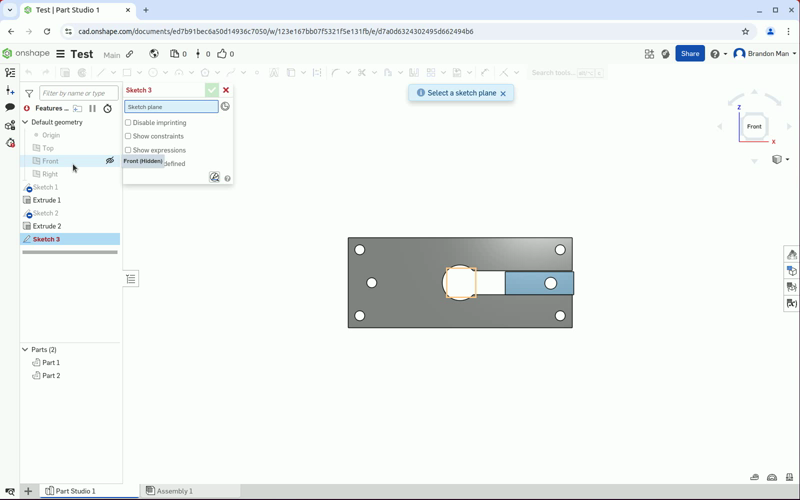
click(73, 163)
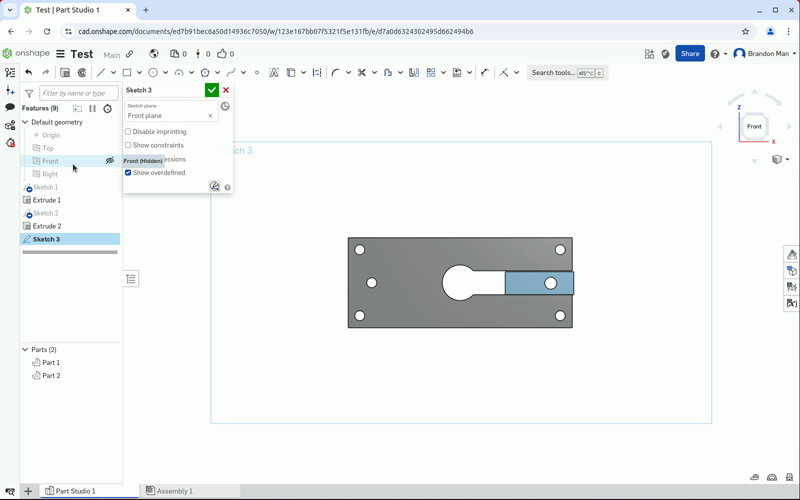
mouse_move(73, 352)
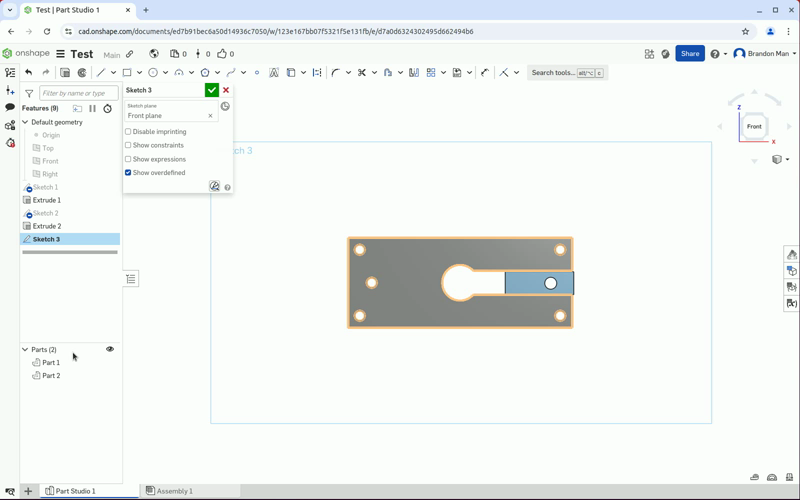
key(y)
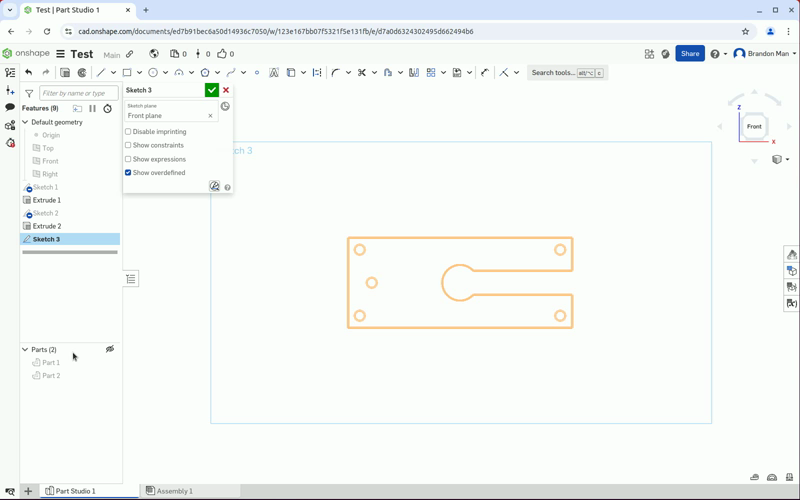
key(l)
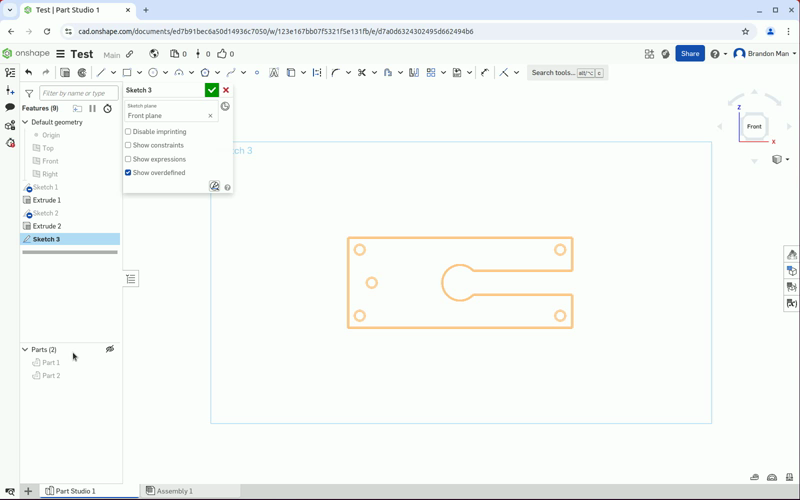
key_down(shift)
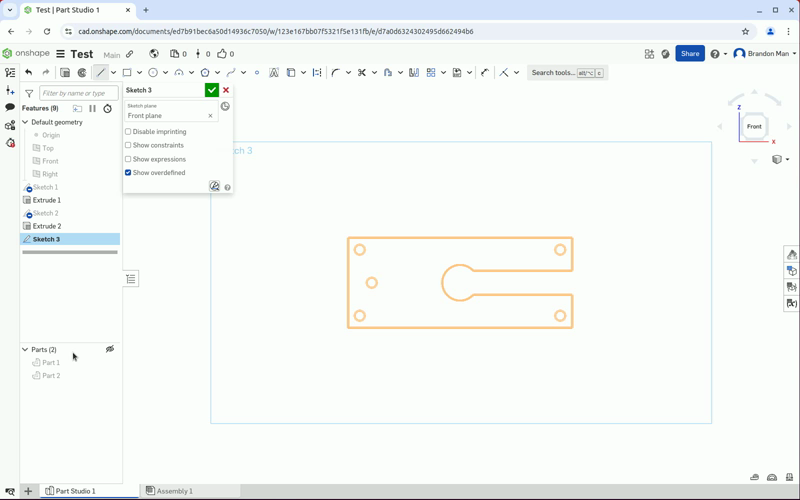
mouse_move(473, 294)
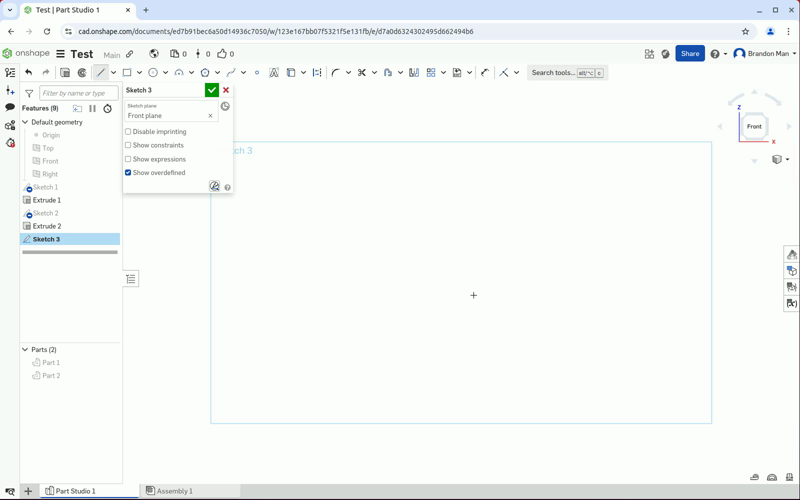
click(473, 294)
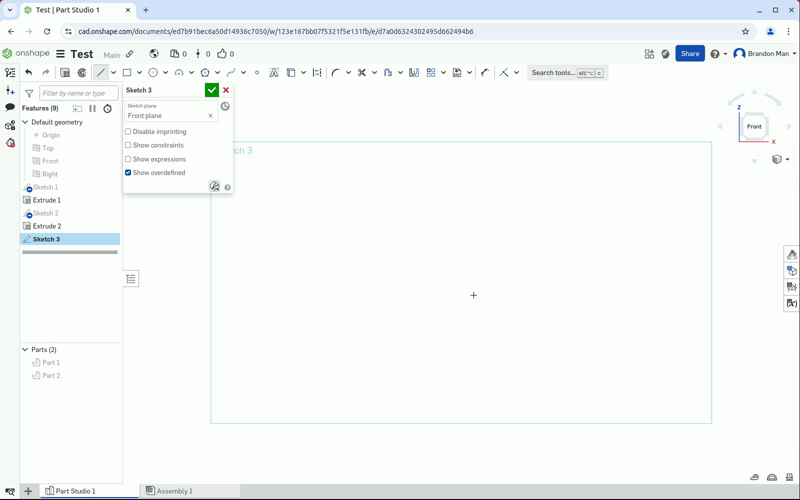
key_up(shift)
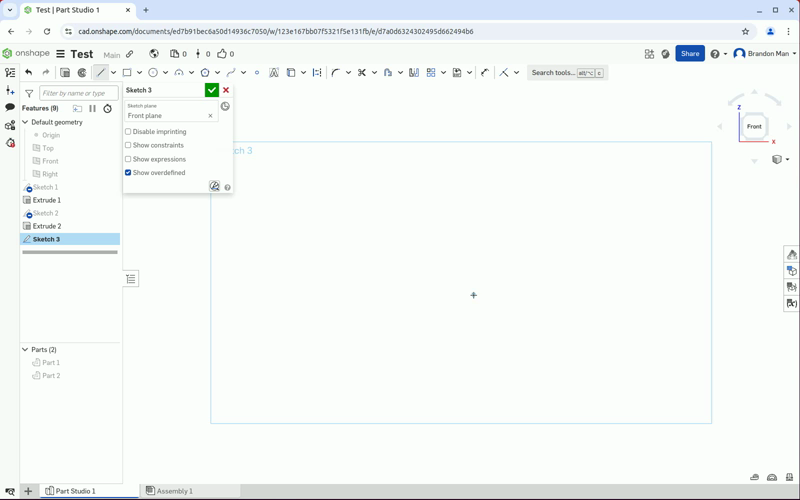
key_down(shift)
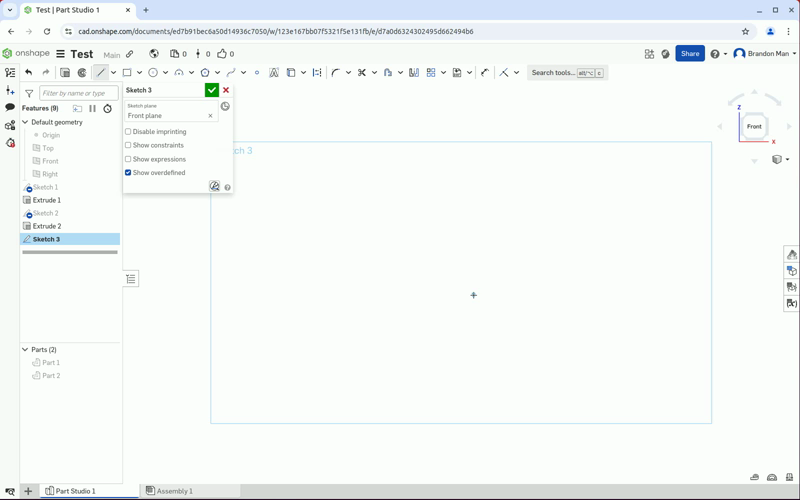
mouse_move(503, 294)
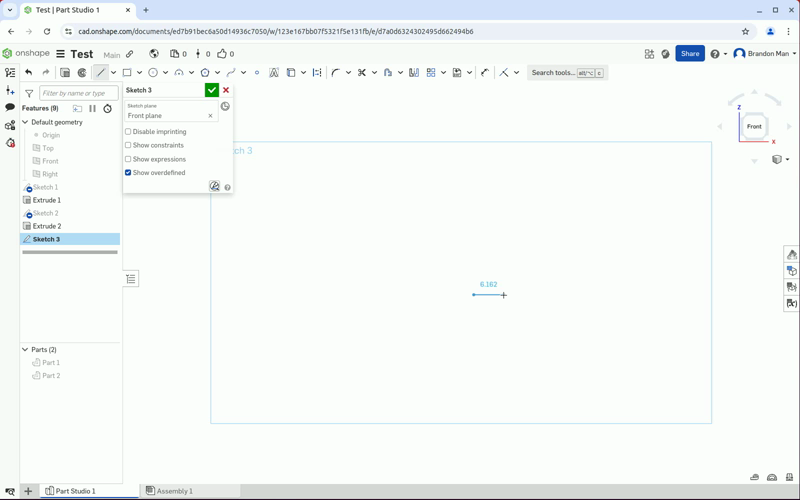
mouse_move(507, 294)
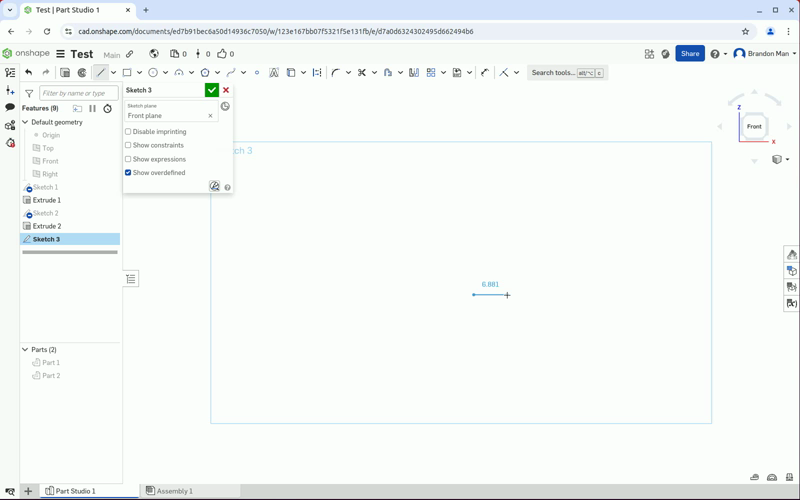
click(507, 294)
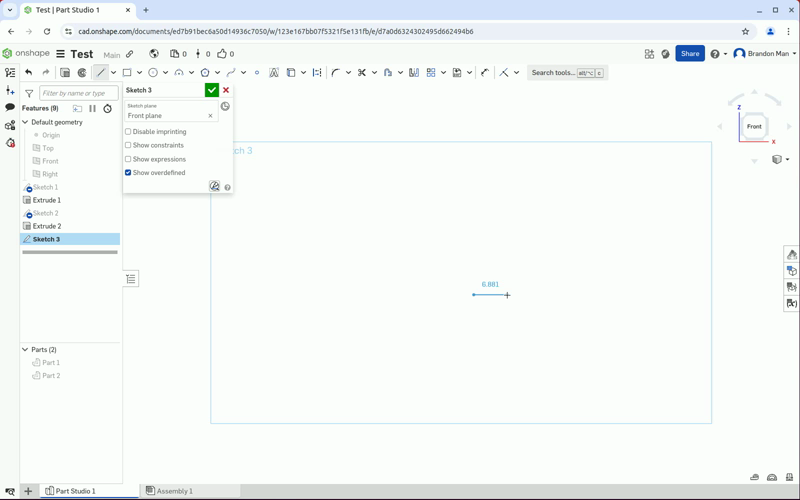
key_up(shift)
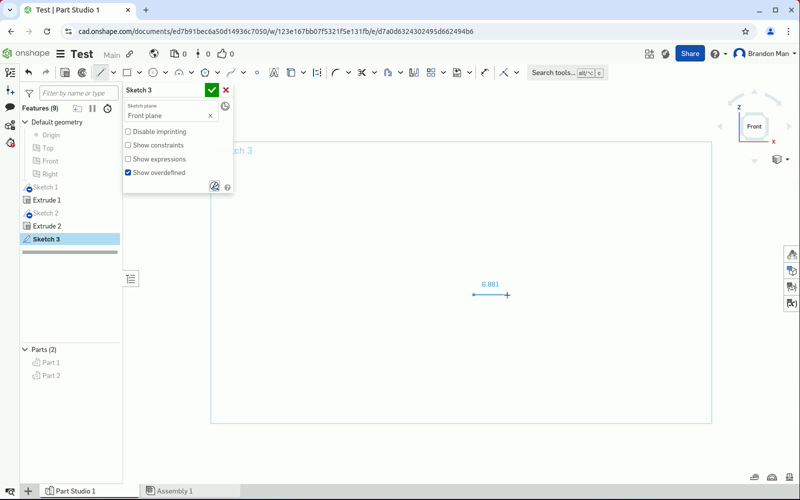
key_down(shift)
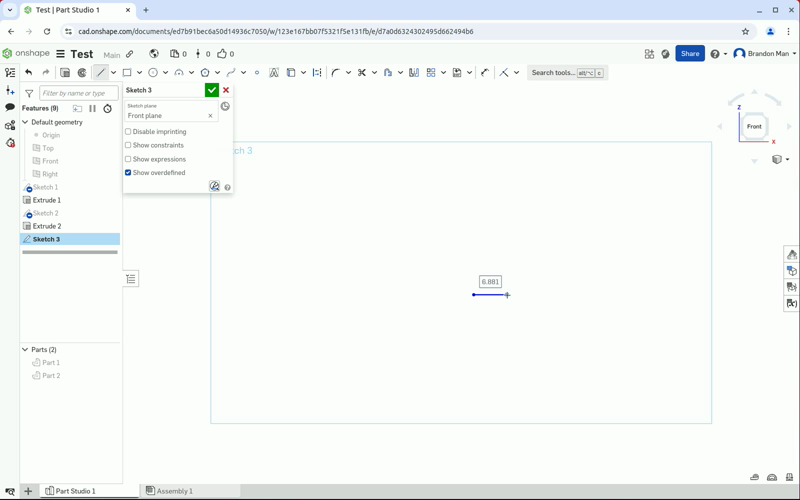
mouse_move(537, 294)
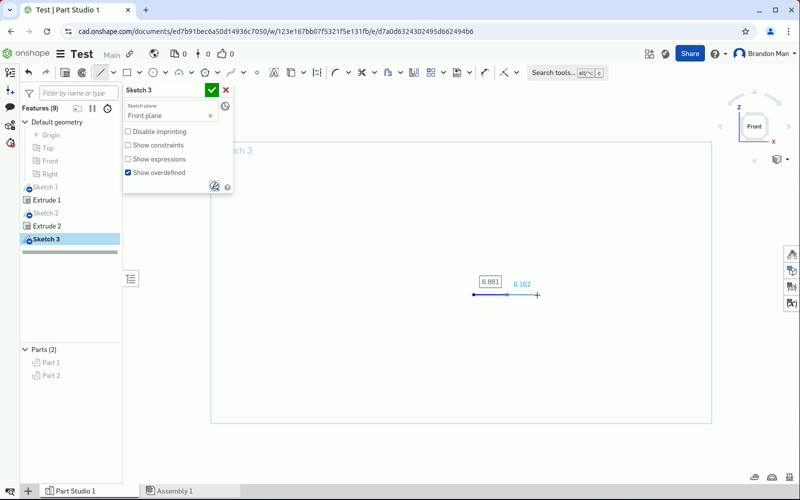
mouse_move(507, 271)
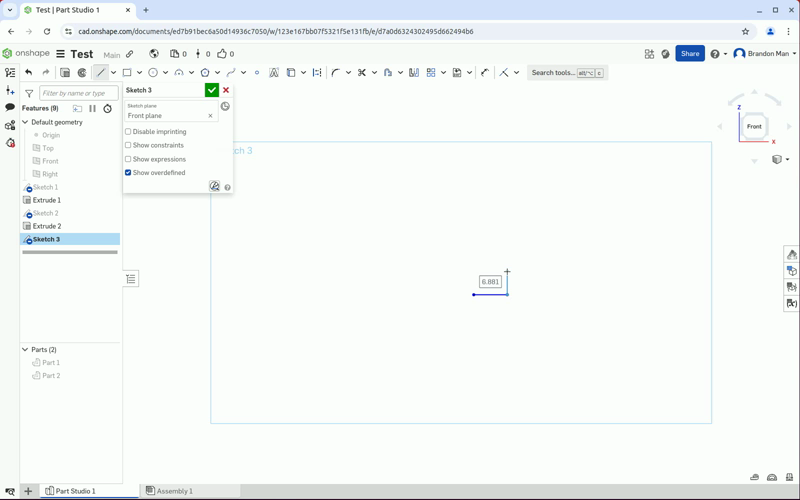
click(507, 271)
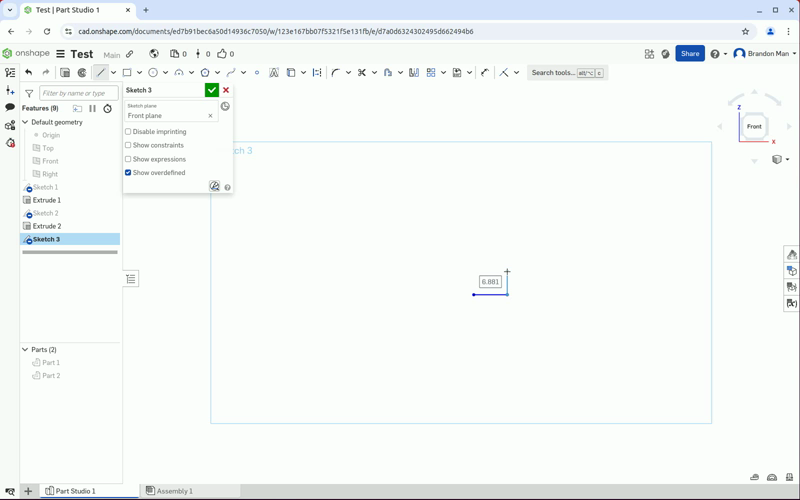
key_up(shift)
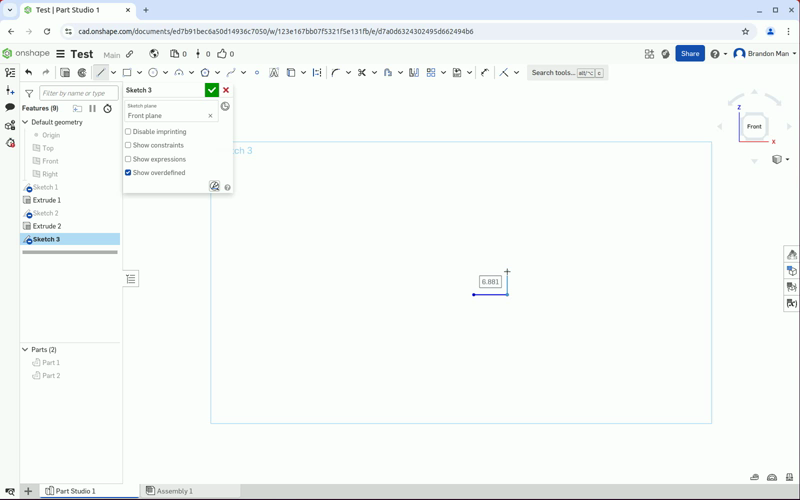
key_down(shift)
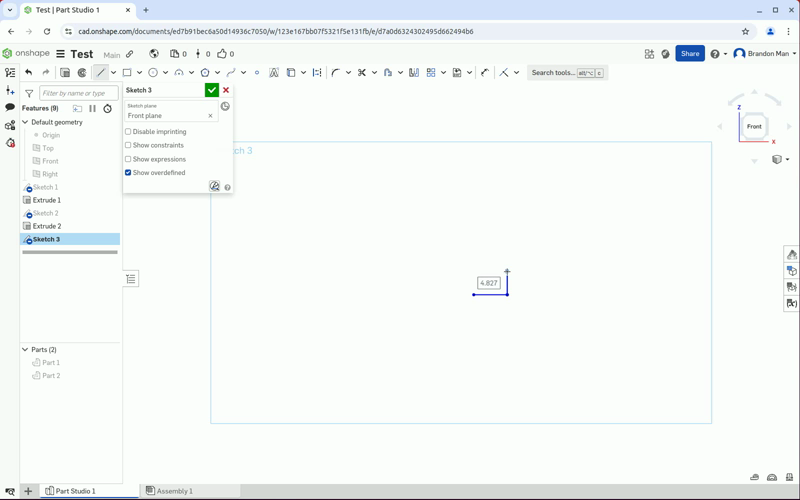
mouse_move(537, 271)
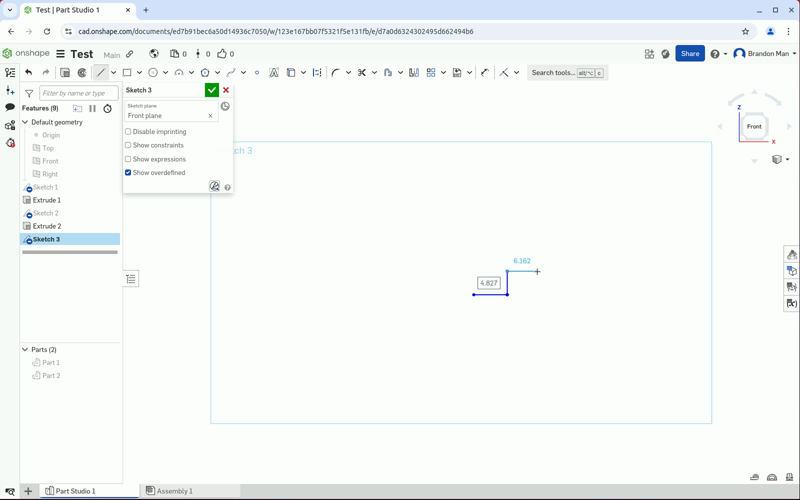
mouse_move(473, 271)
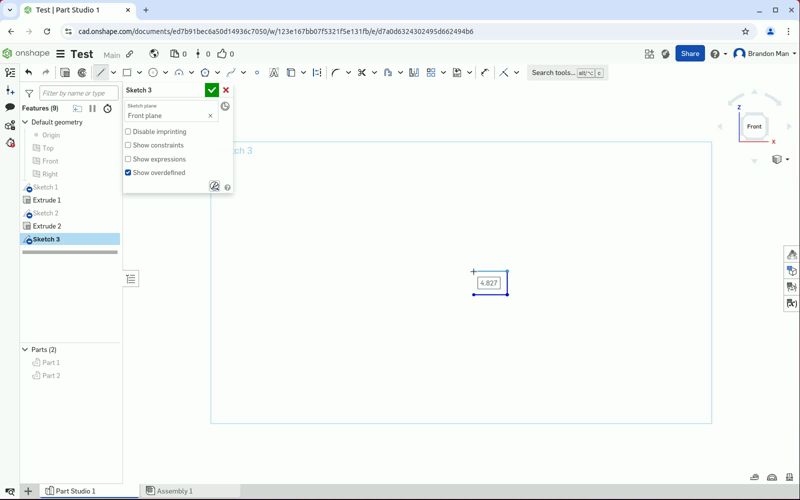
click(473, 271)
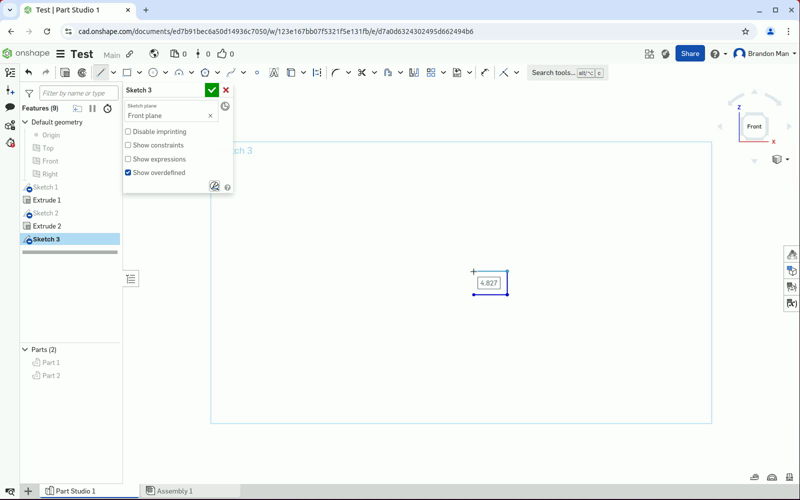
key_up(shift)
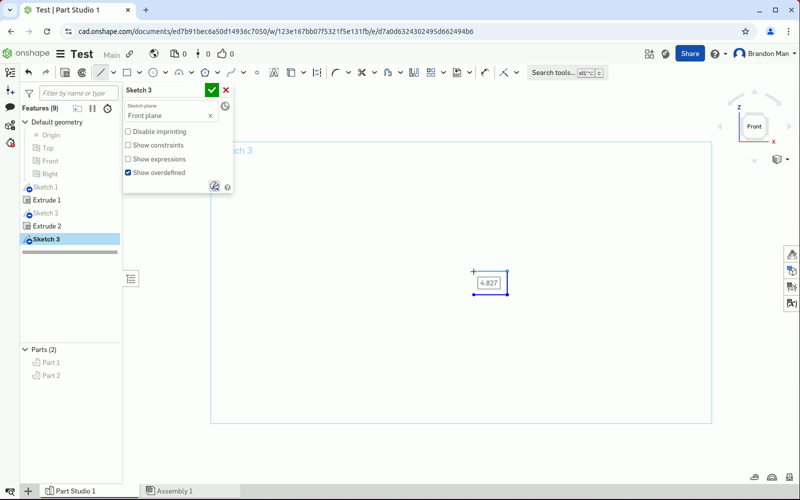
key(esc)
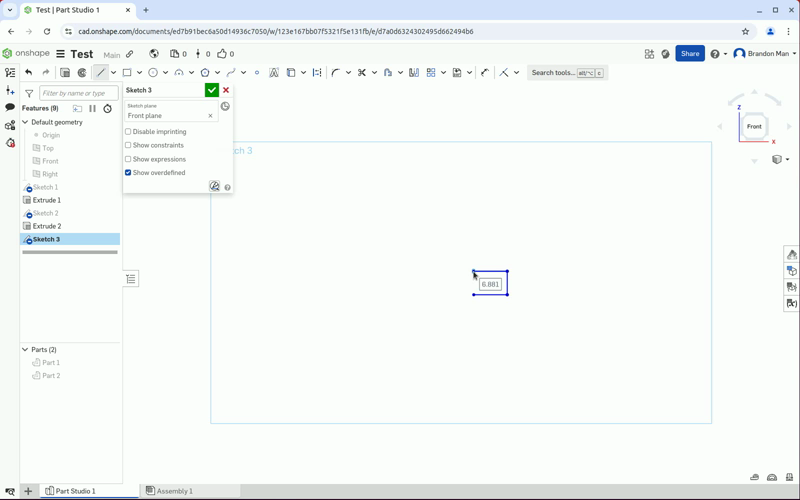
key(a)
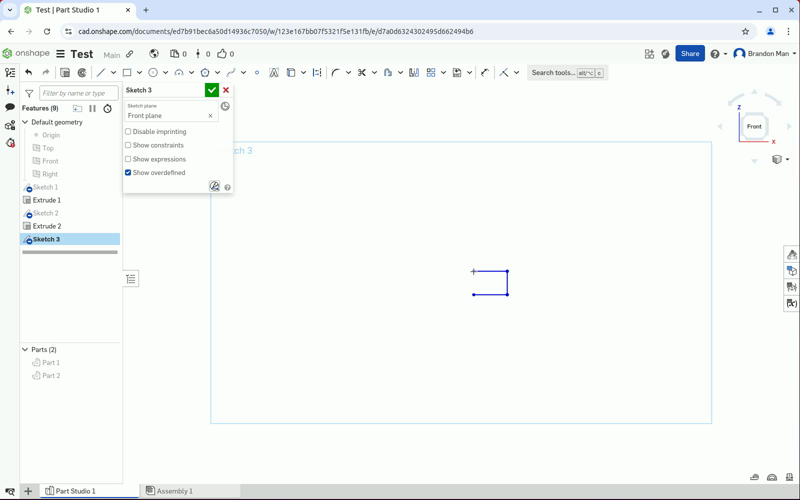
mouse_move(473, 271)
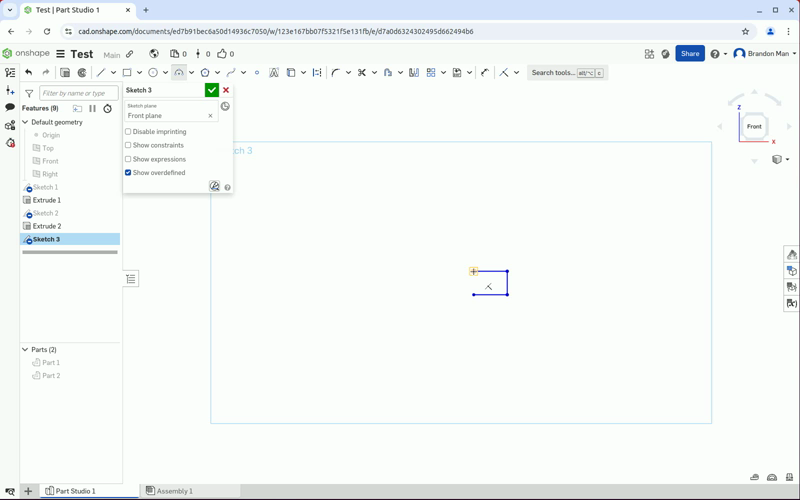
click(473, 271)
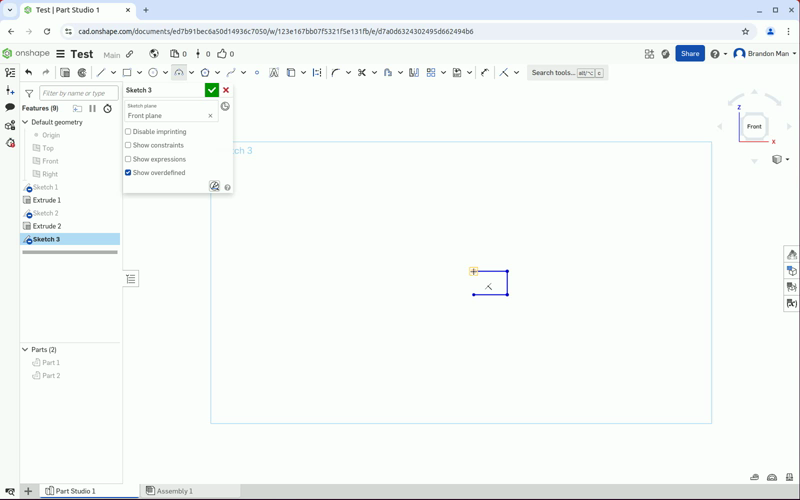
mouse_move(473, 294)
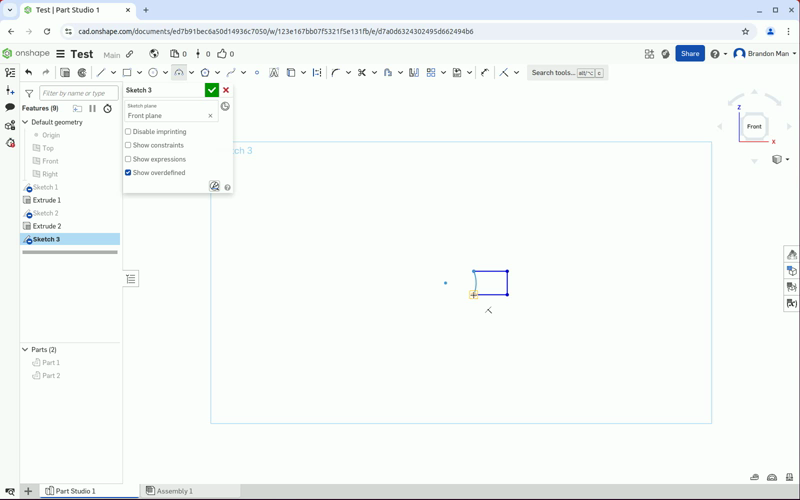
click(473, 294)
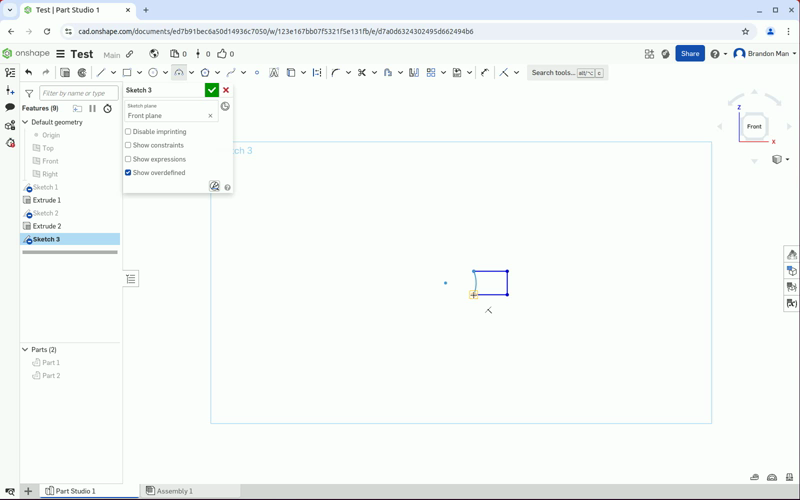
key_down(shift)
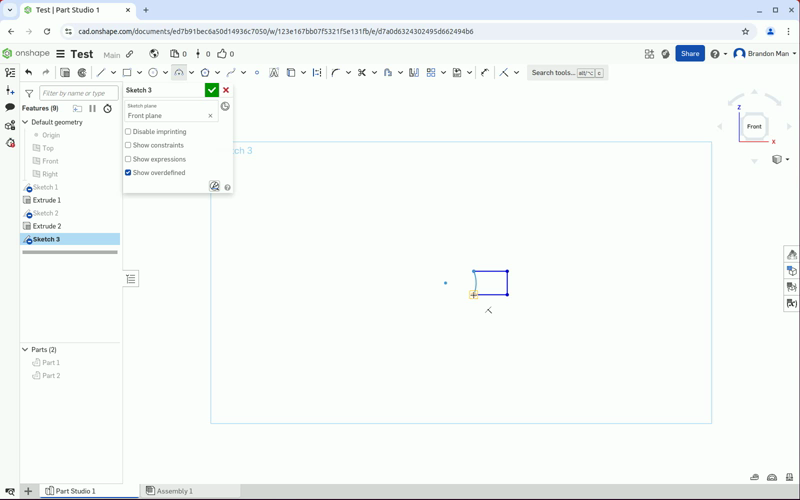
mouse_move(478, 282)
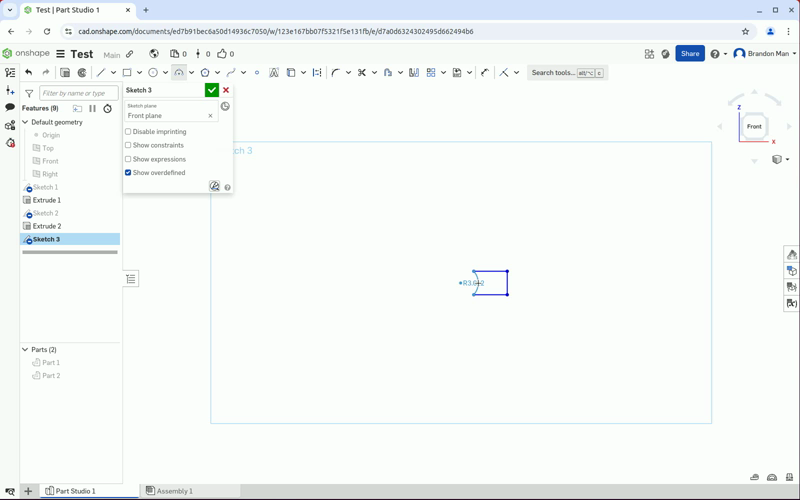
click(478, 282)
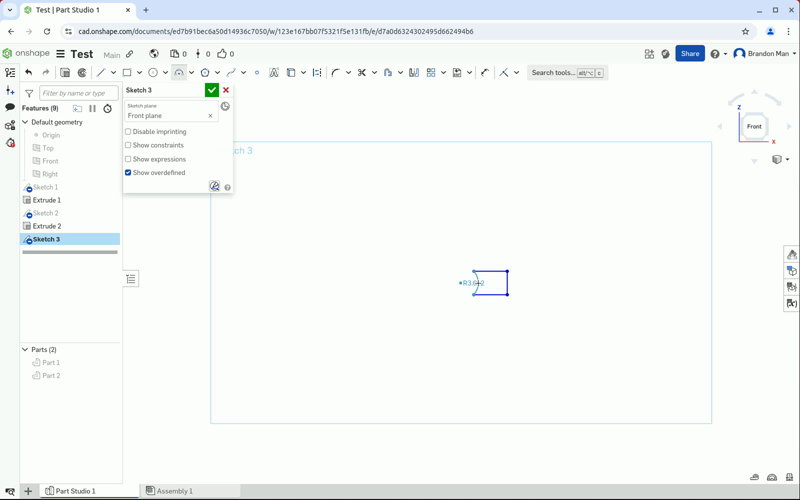
key_up(shift)
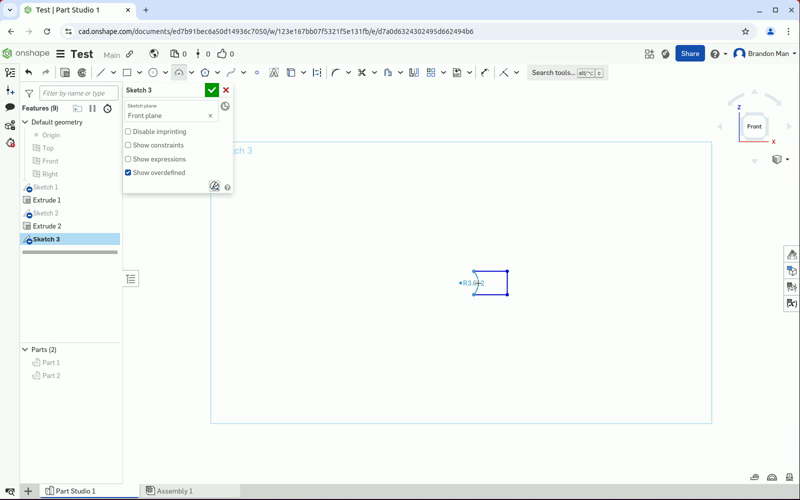
key(esc)
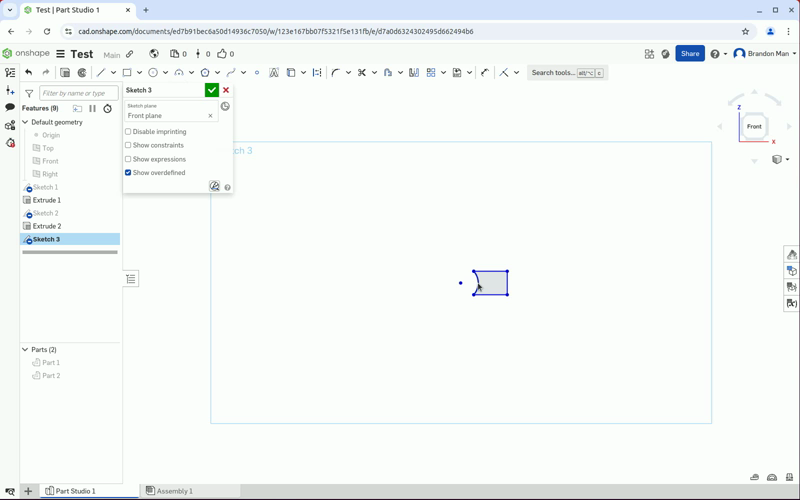
mouse_move(497, 292)
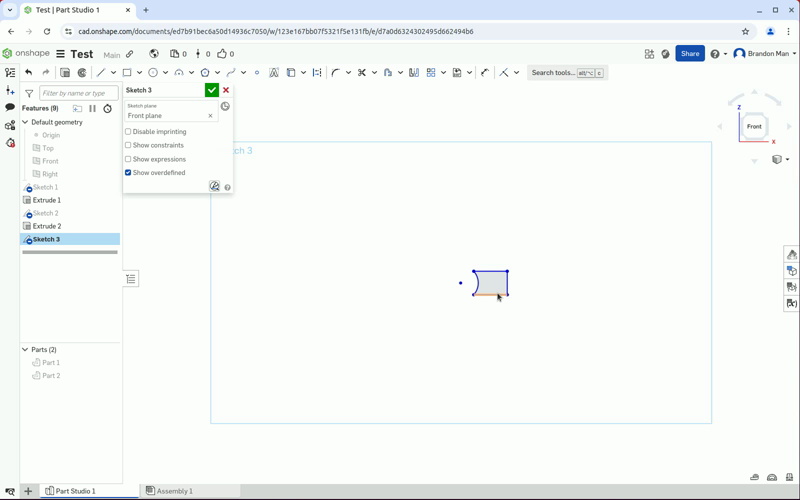
scroll(6)
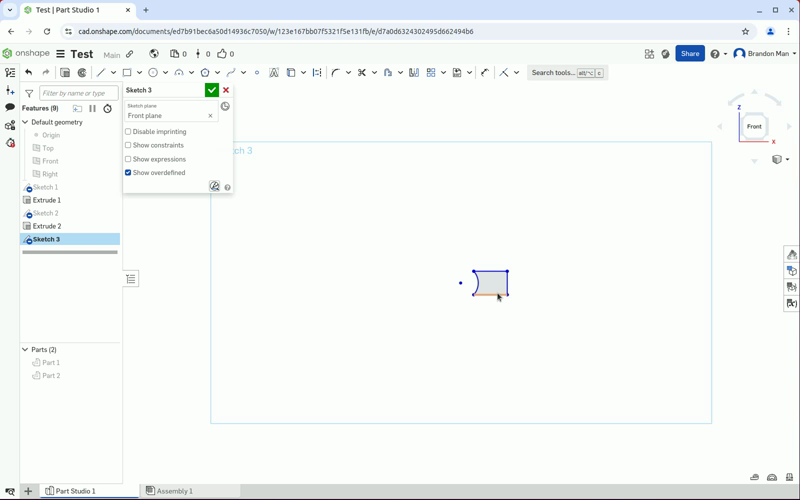
scroll(6)
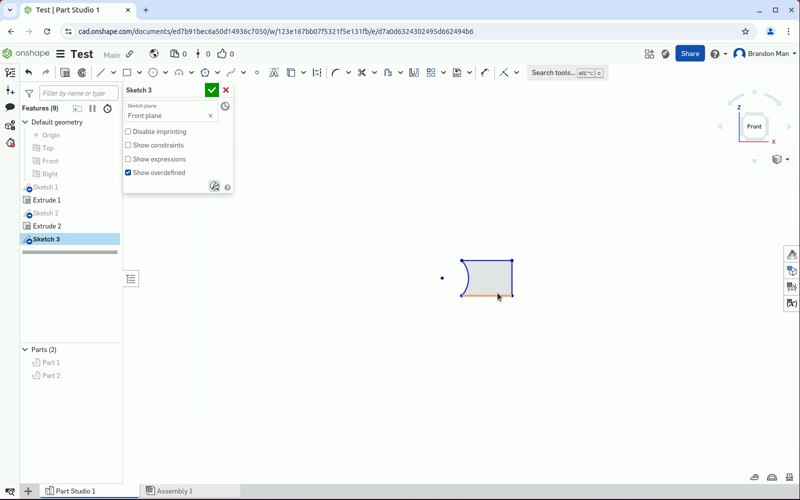
scroll(6)
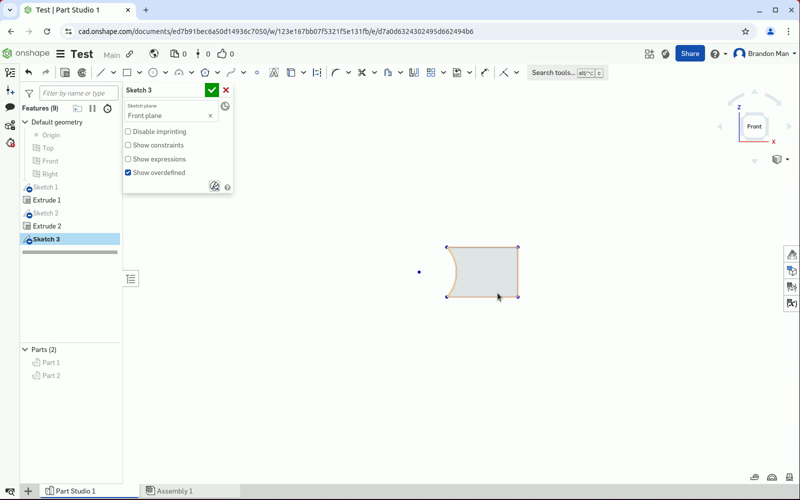
scroll(6)
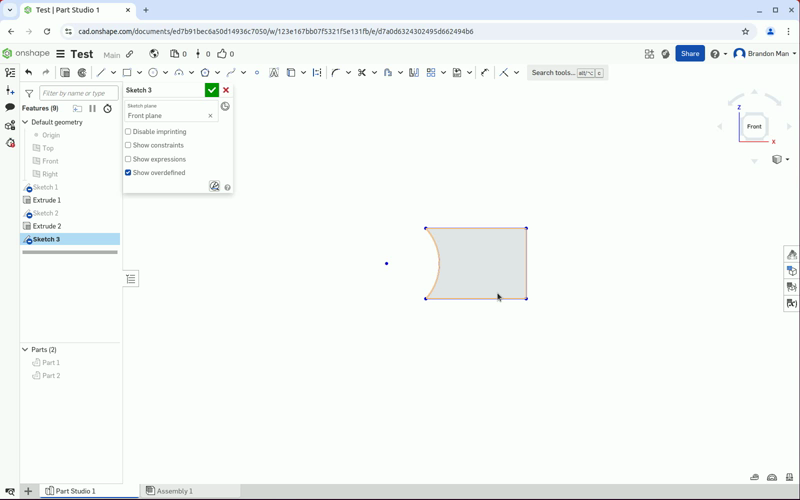
scroll(6)
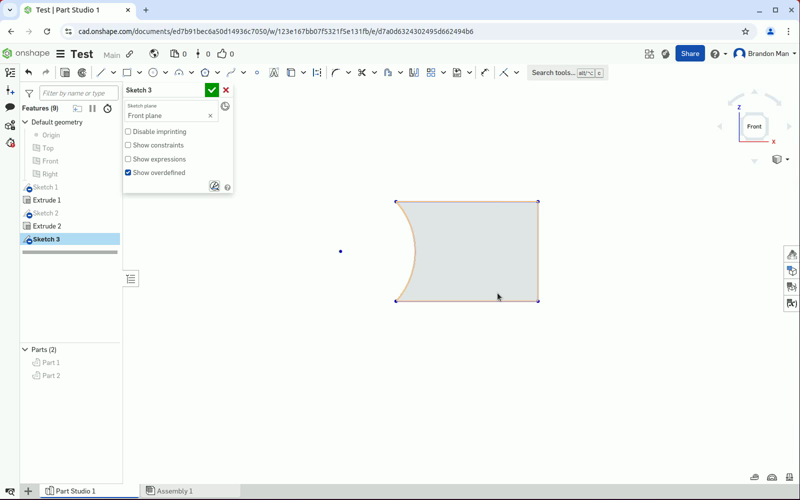
scroll(6)
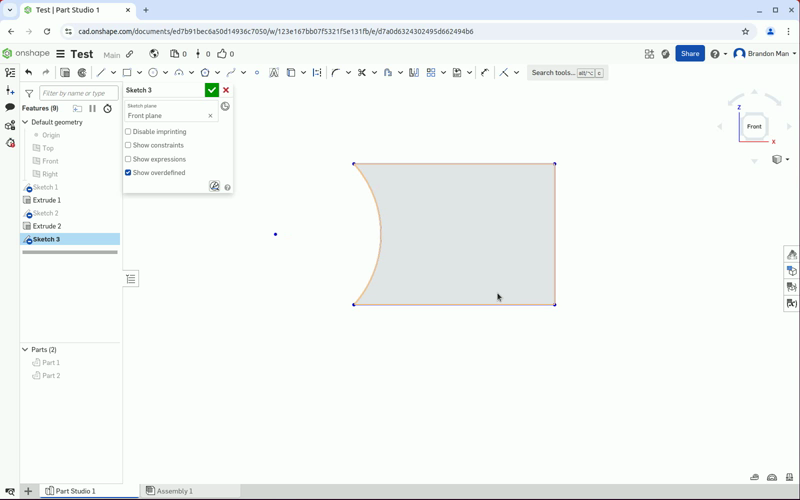
scroll(6)
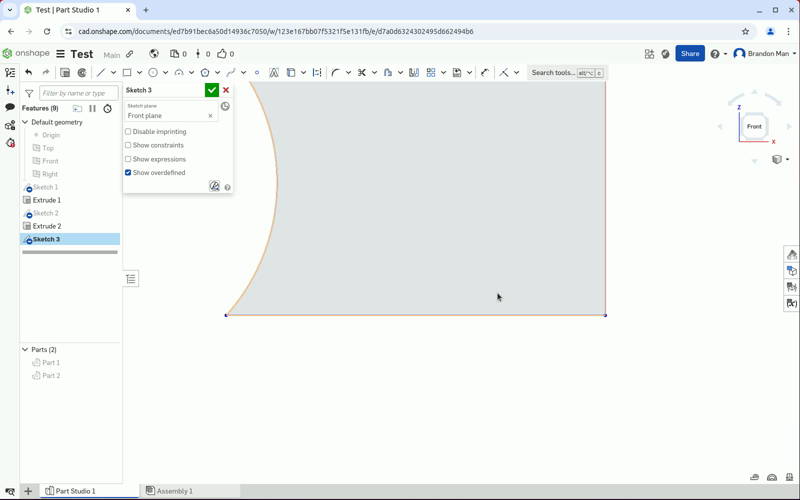
click(497, 292)
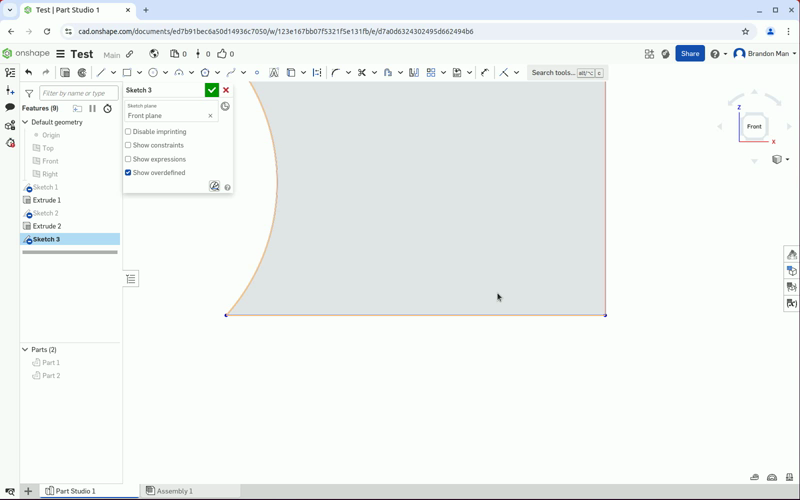
scroll(-6)
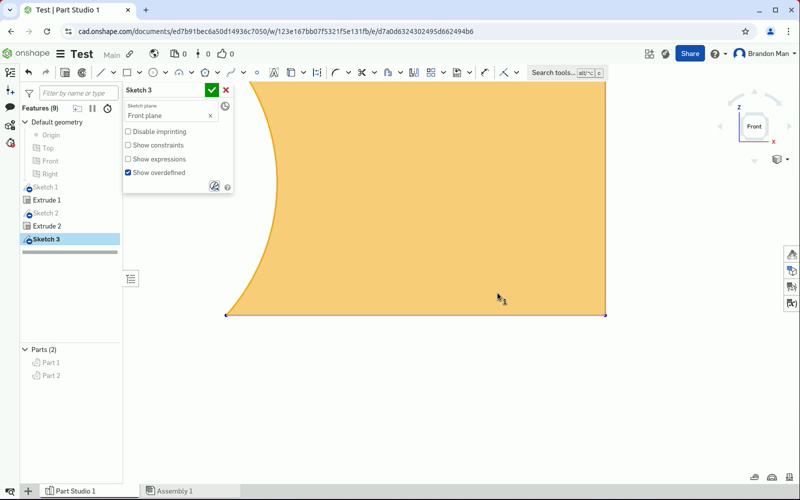
scroll(-6)
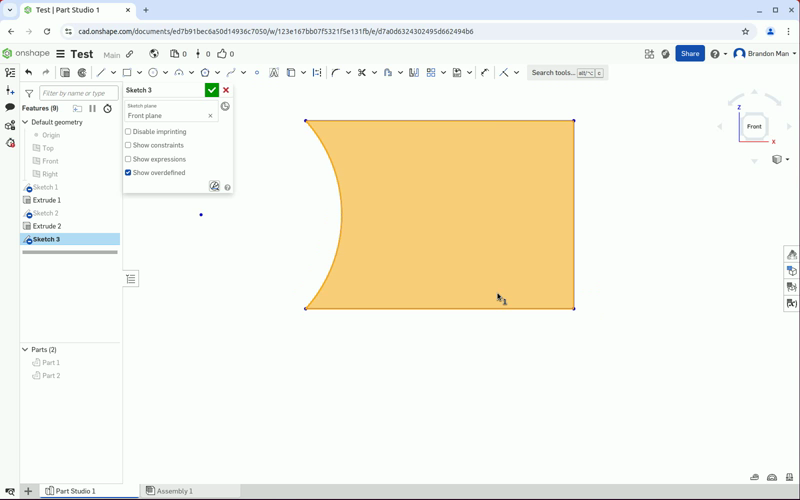
scroll(-6)
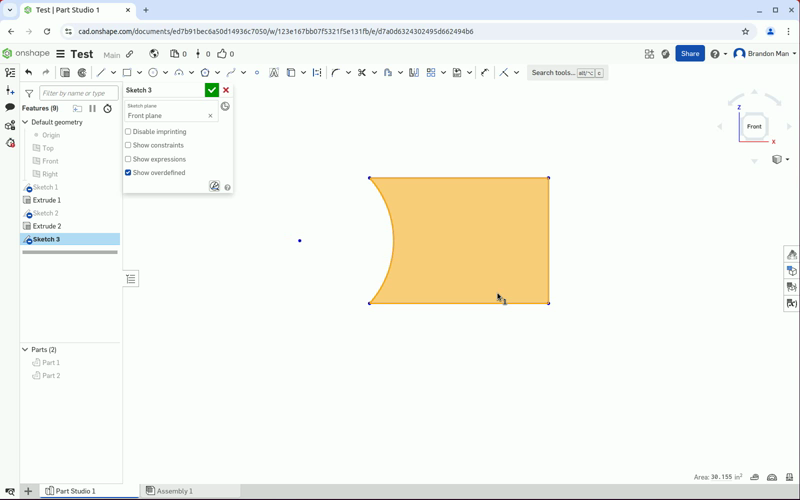
scroll(-6)
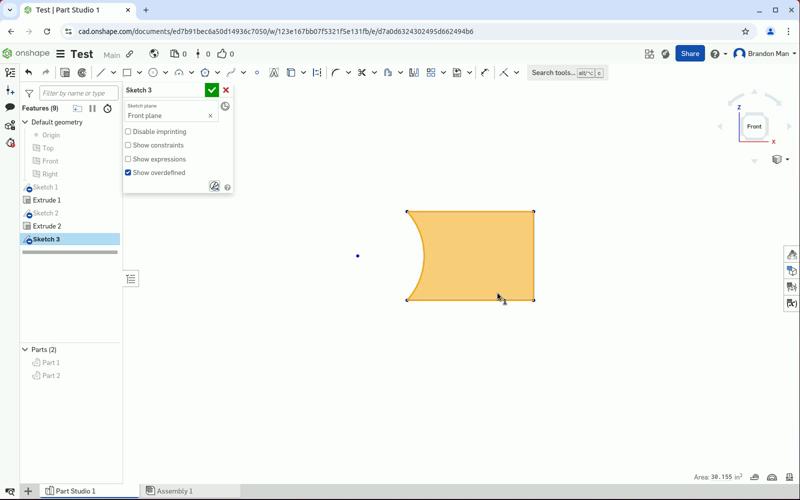
scroll(-6)
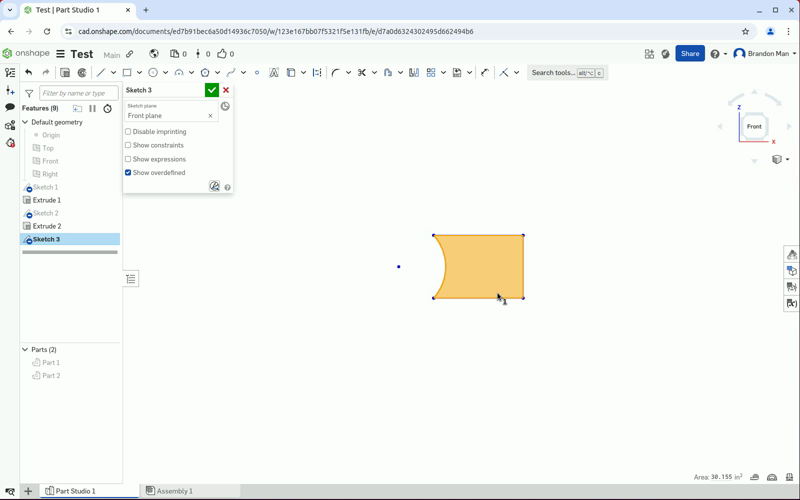
scroll(-6)
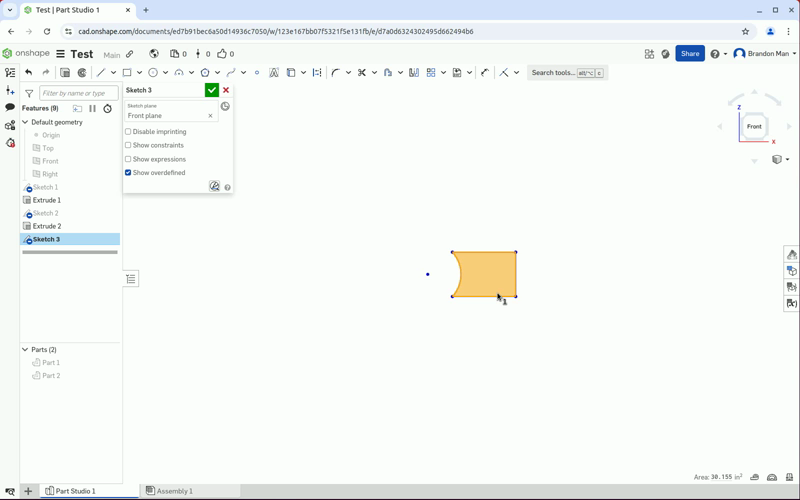
scroll(-6)
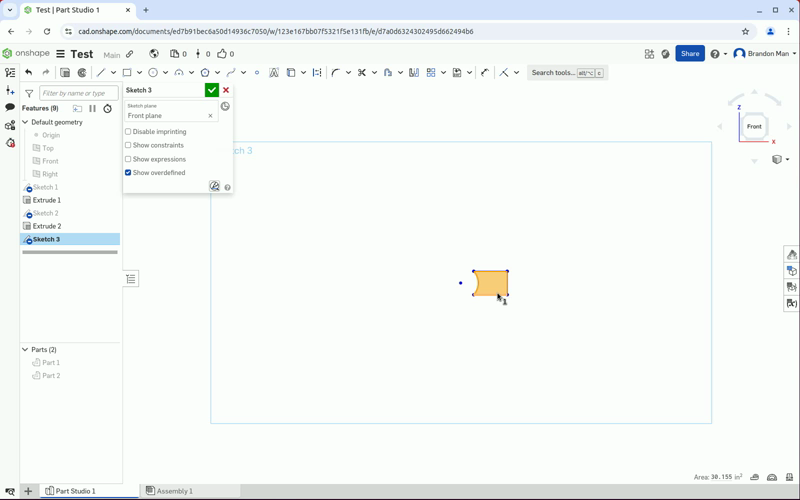
mouse_move(73, 352)
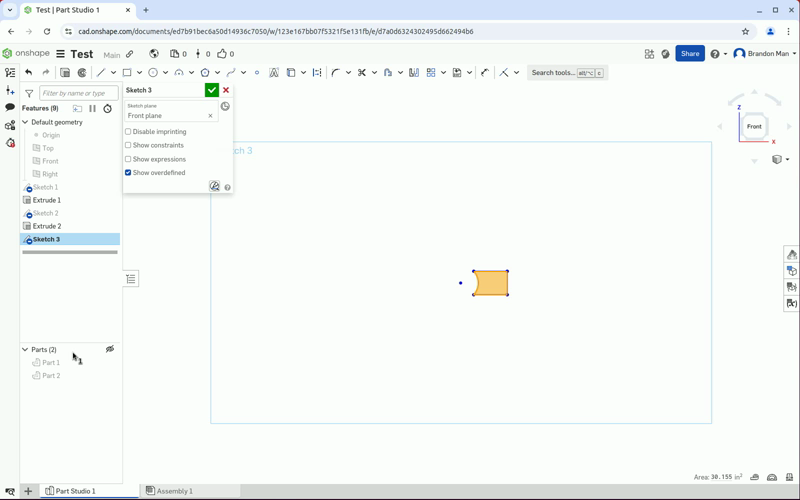
key(shift+y)
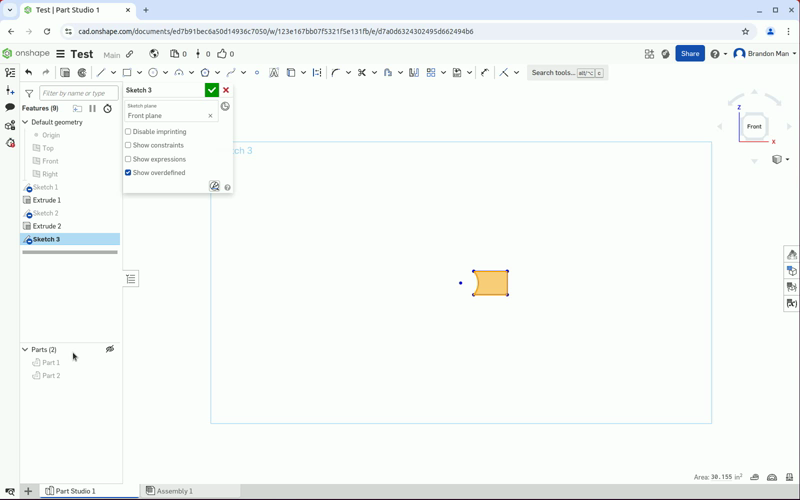
key(shift+e)
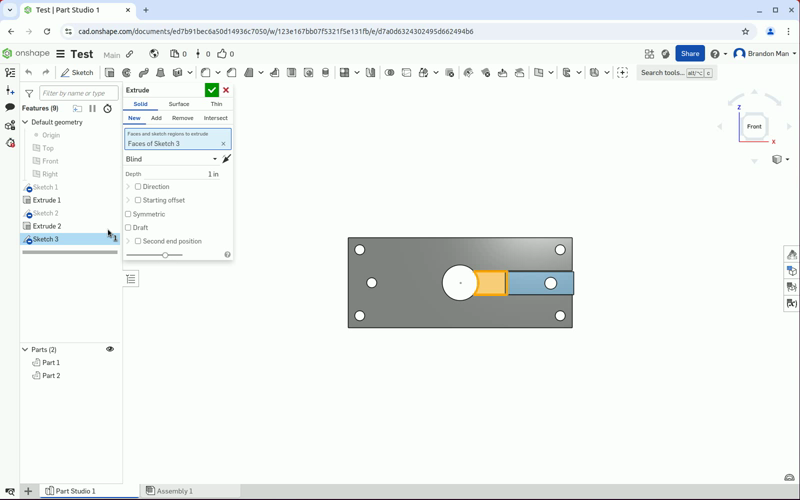
mouse_move(143, 106)
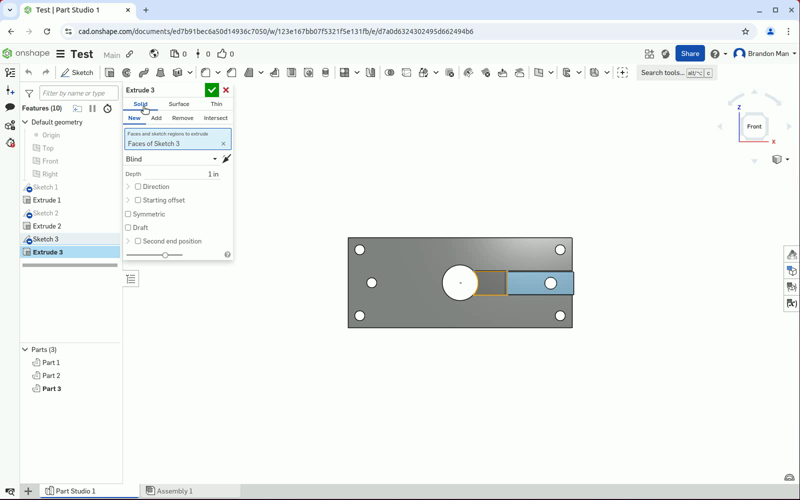
click(143, 106)
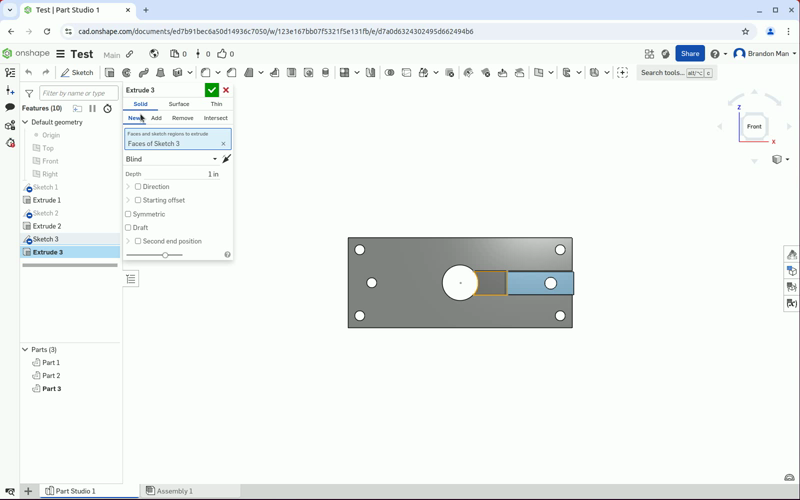
mouse_move(137, 120)
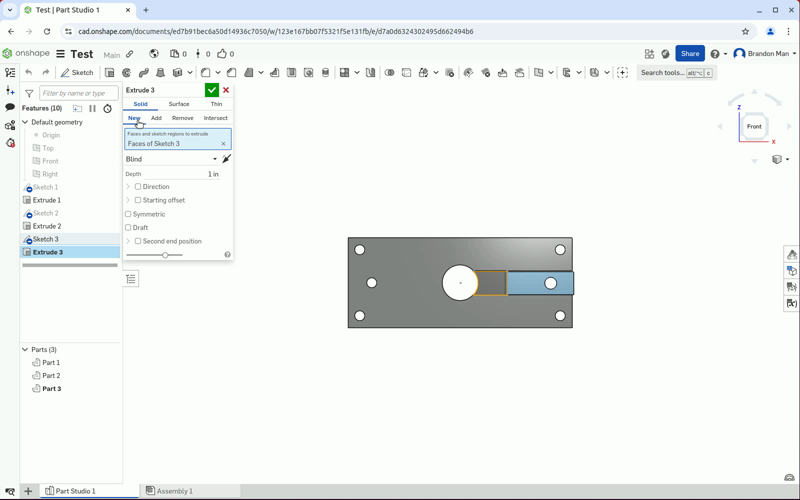
click(137, 120)
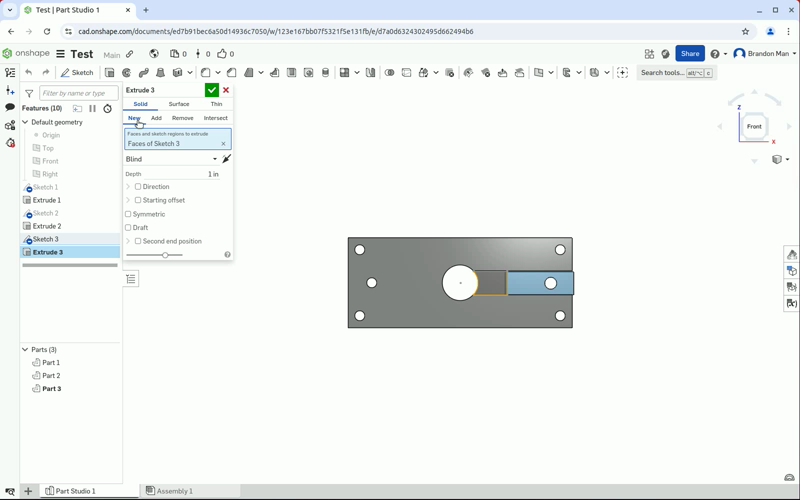
key(tab, 4)
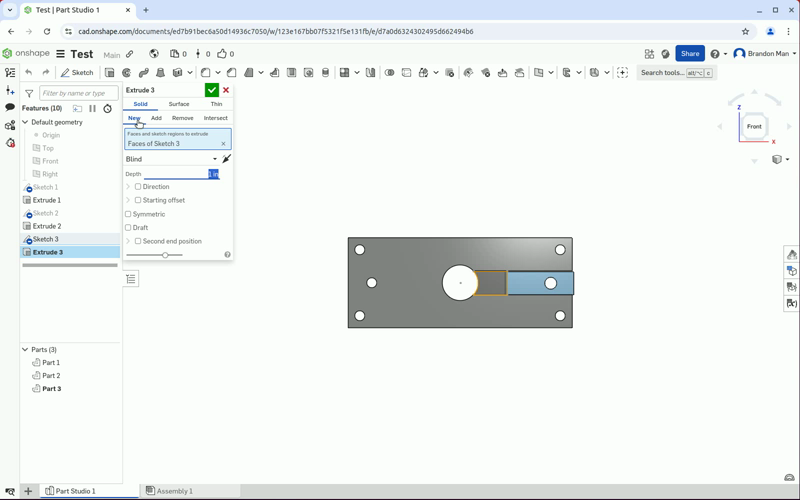
text(4.574)
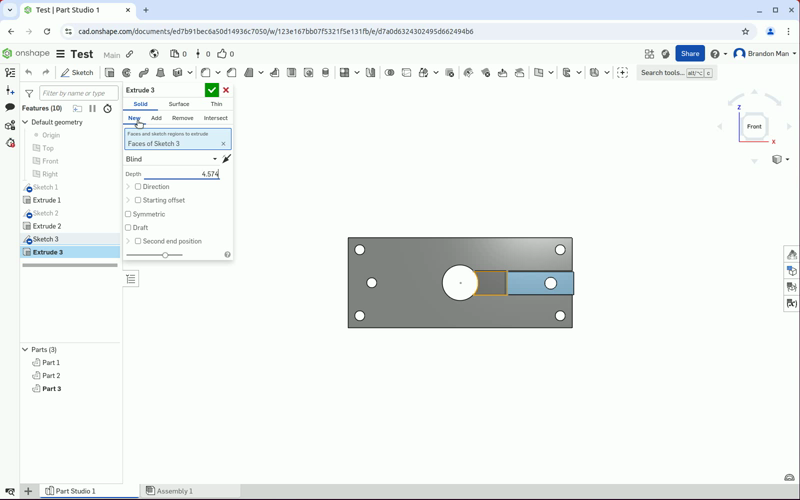
key(enter)
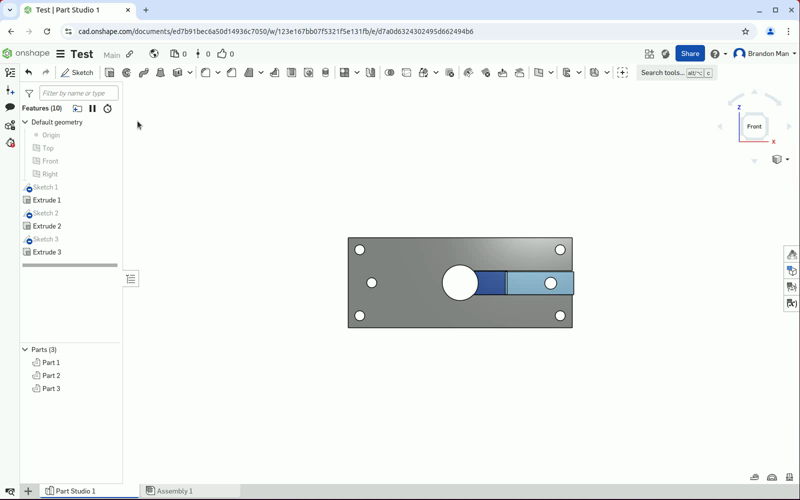
key(shift+h)
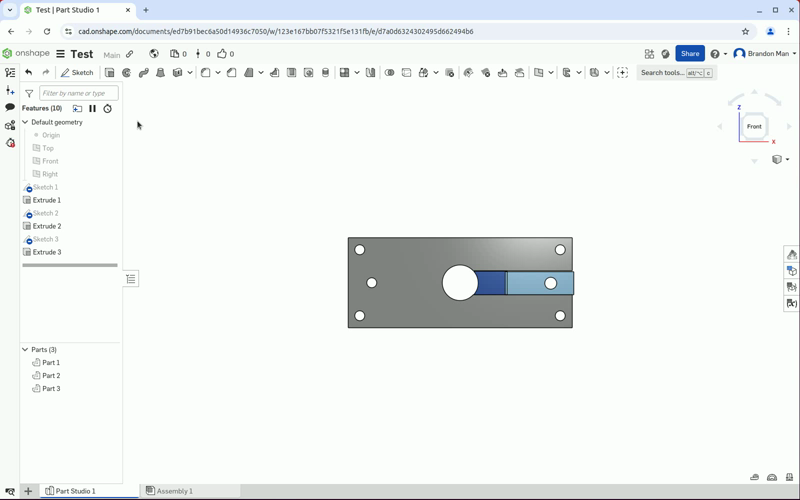
key(shift+h)
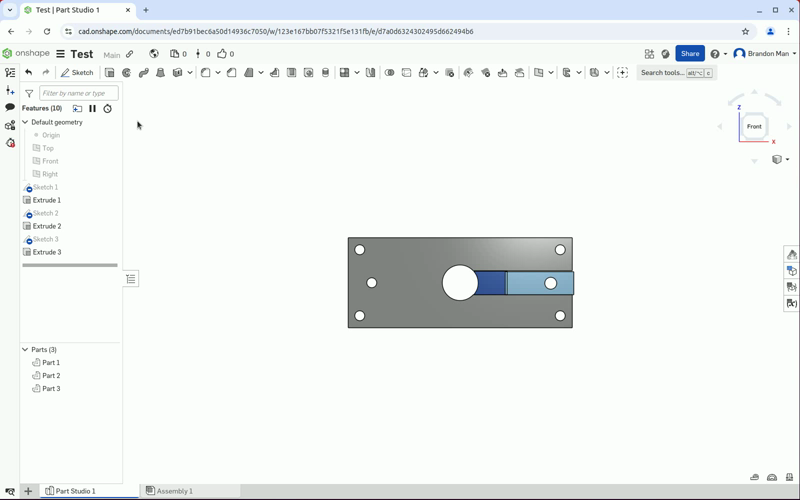
mouse_move(73, 189)
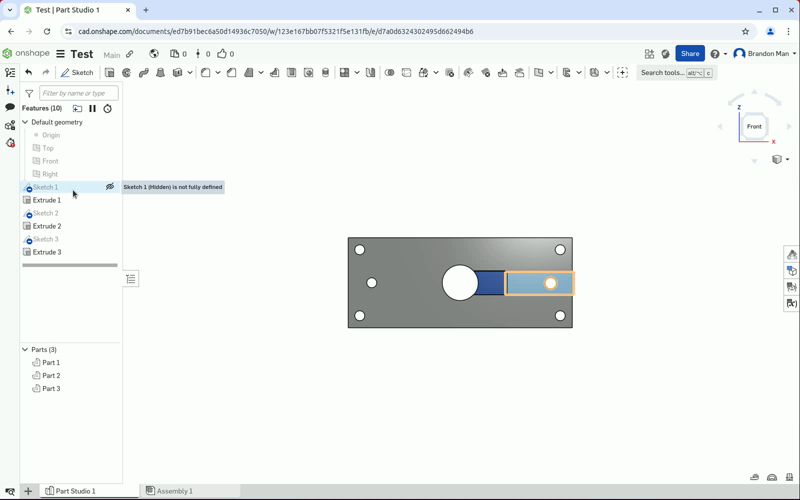
click(73, 189)
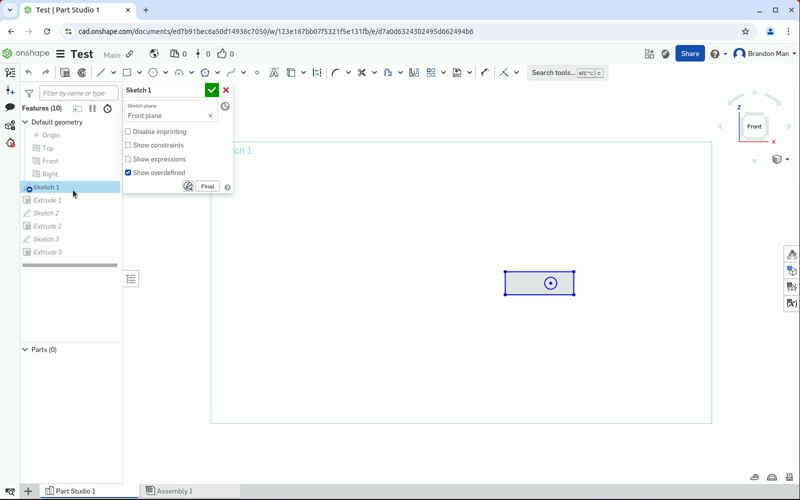
mouse_move(229, 92)
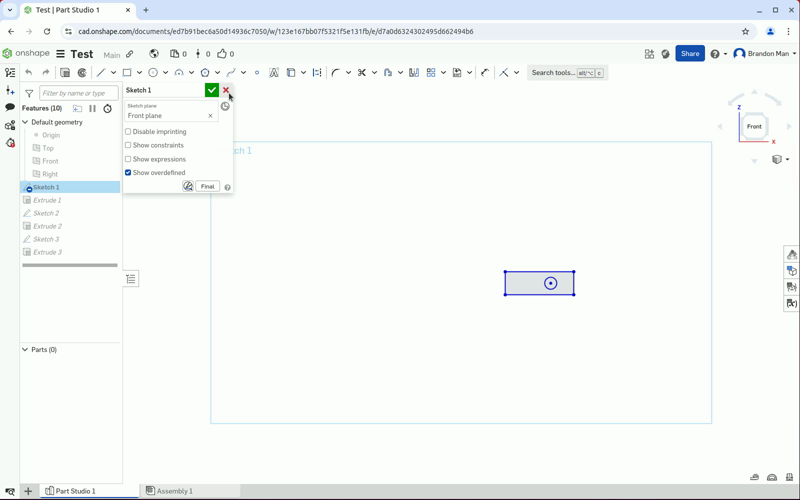
click(229, 92)
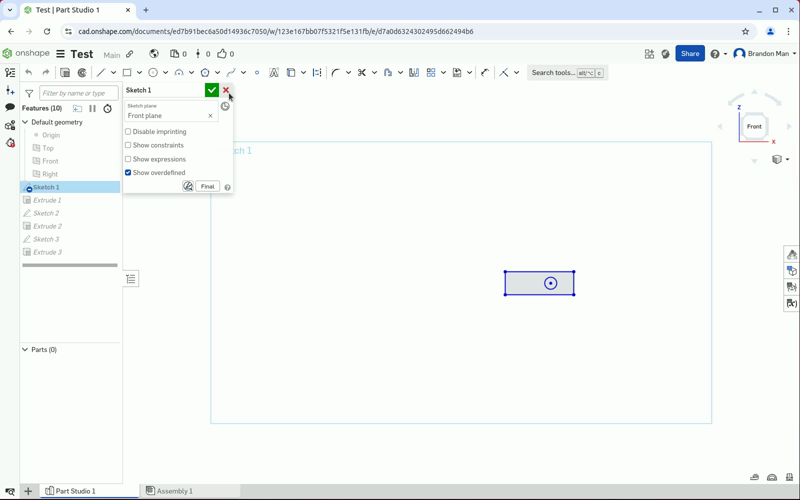
key(shift+s)
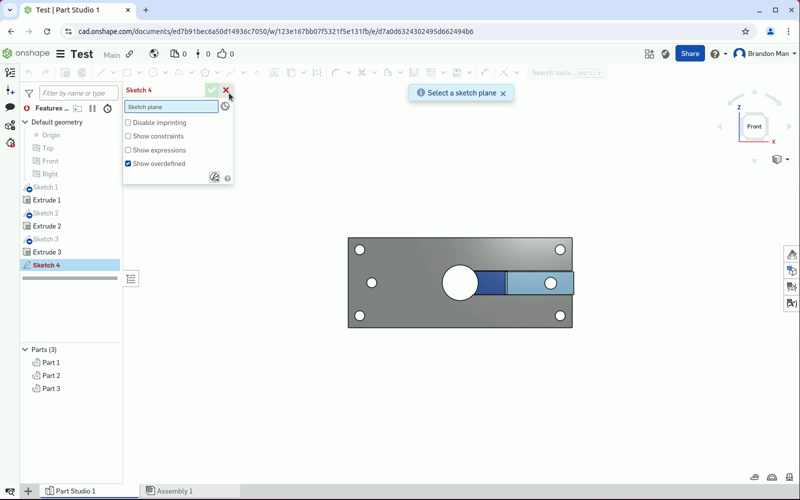
mouse_move(73, 163)
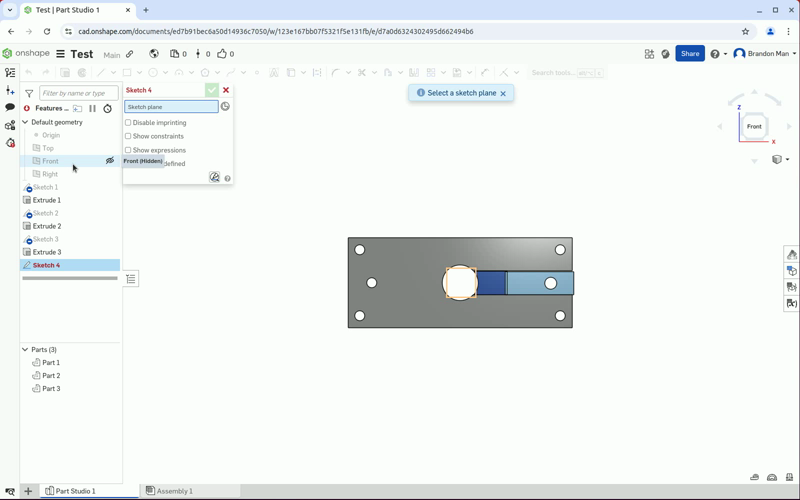
click(73, 163)
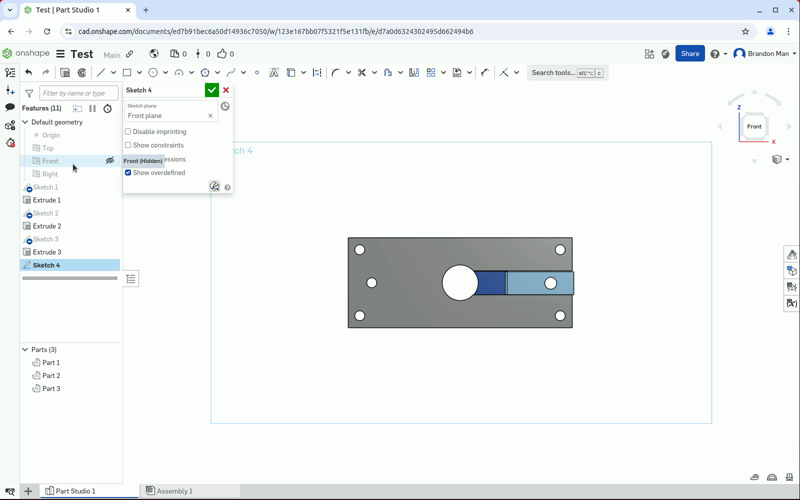
mouse_move(73, 352)
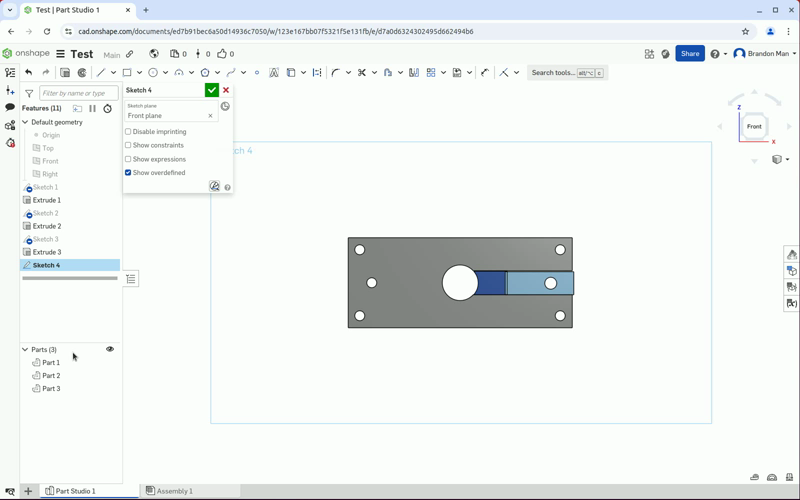
key(y)
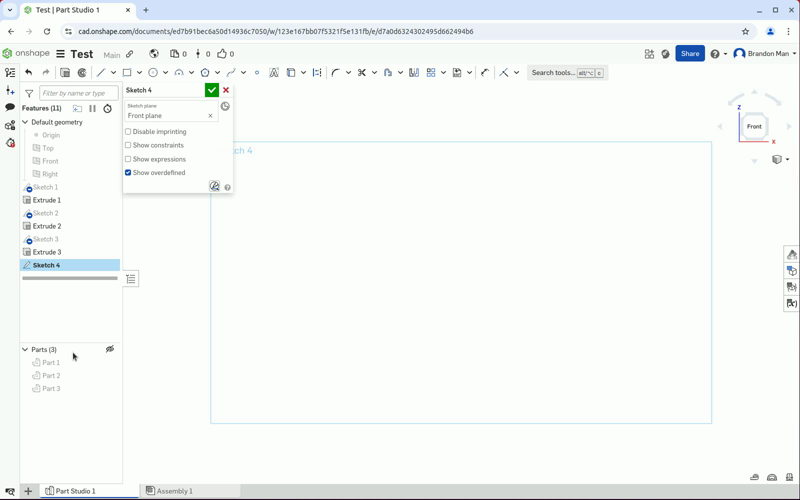
key(l)
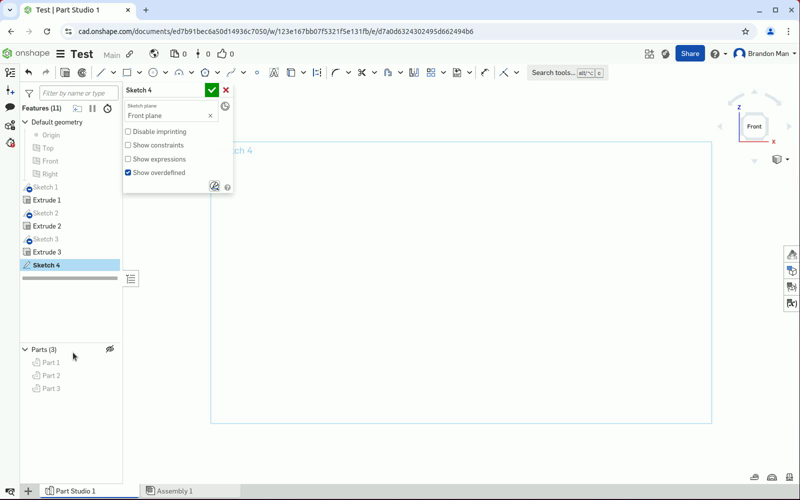
key_down(shift)
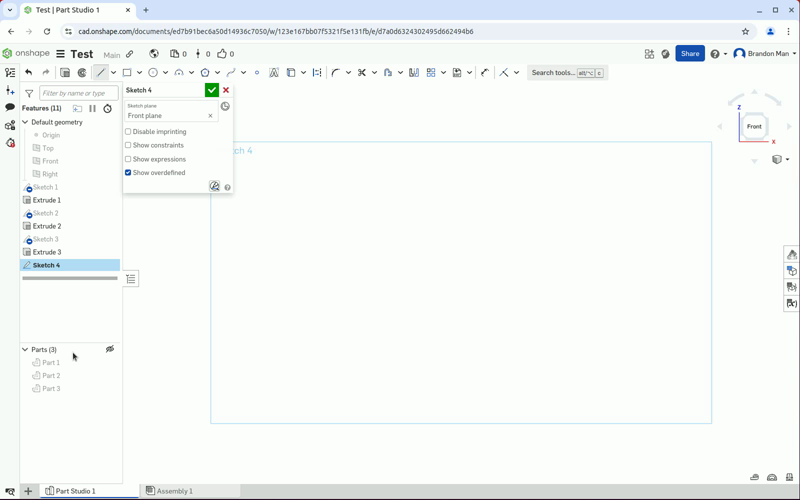
mouse_move(505, 294)
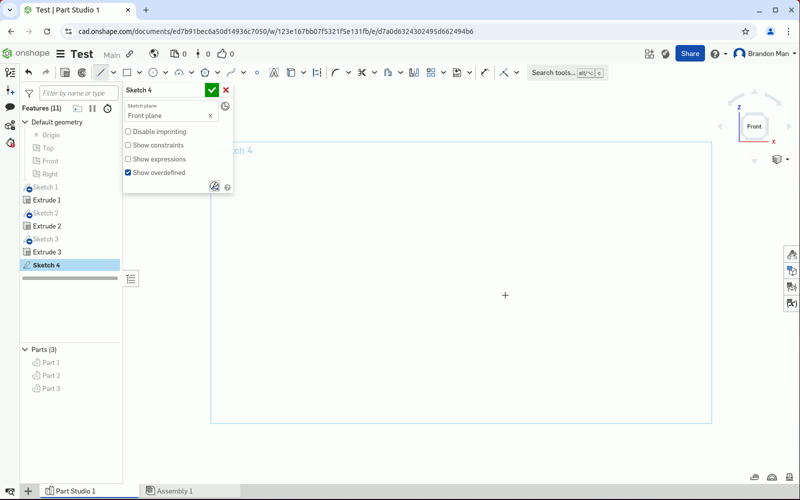
click(505, 294)
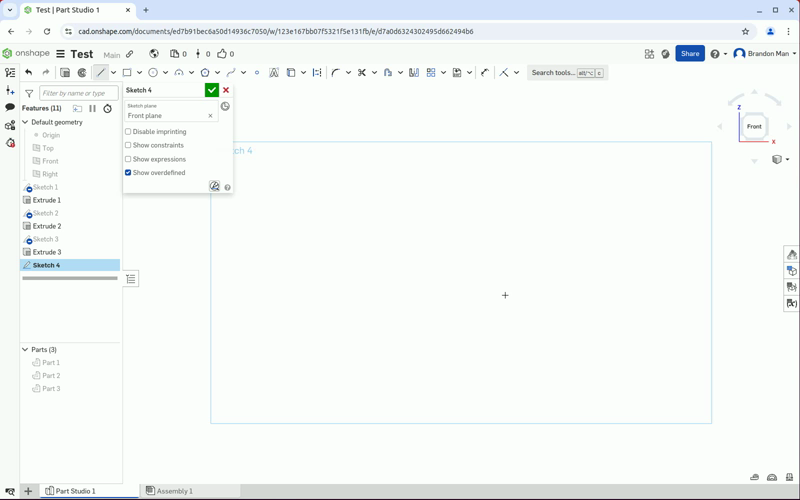
key_up(shift)
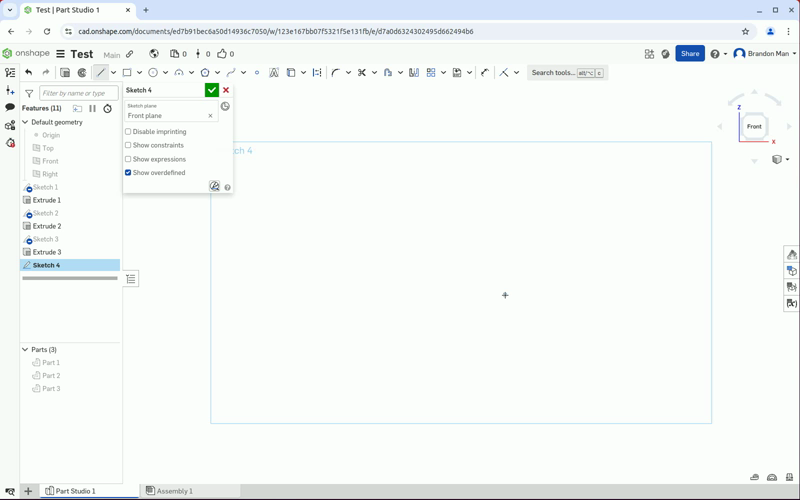
key_down(shift)
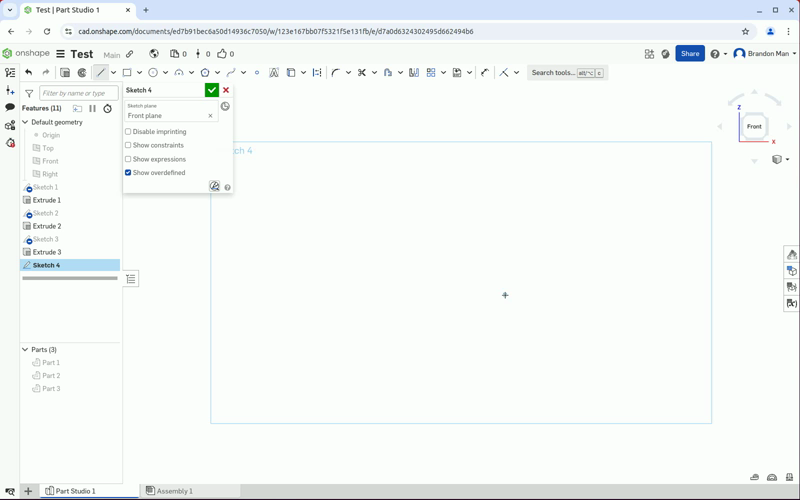
mouse_move(573, 294)
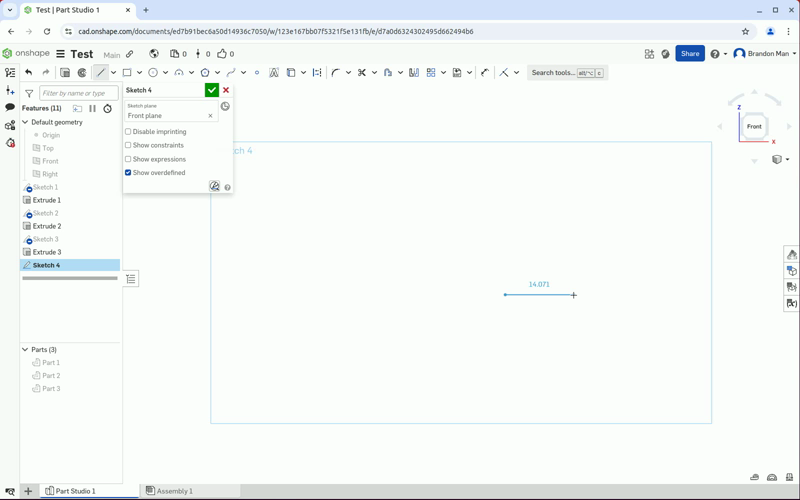
click(573, 294)
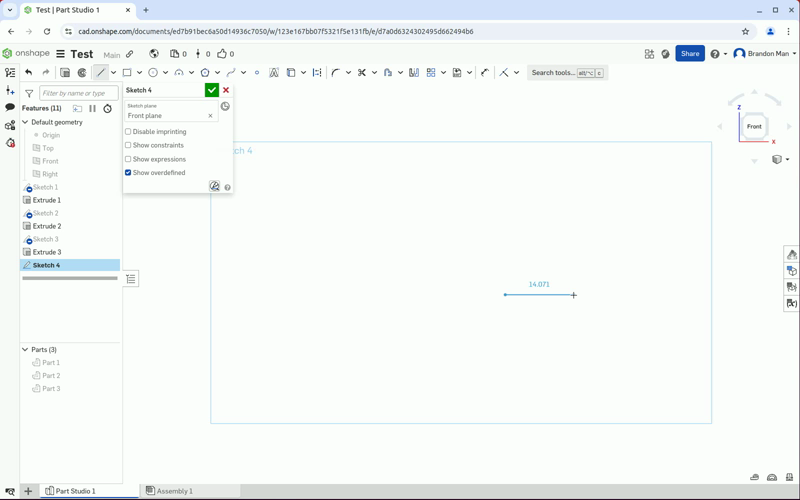
key_up(shift)
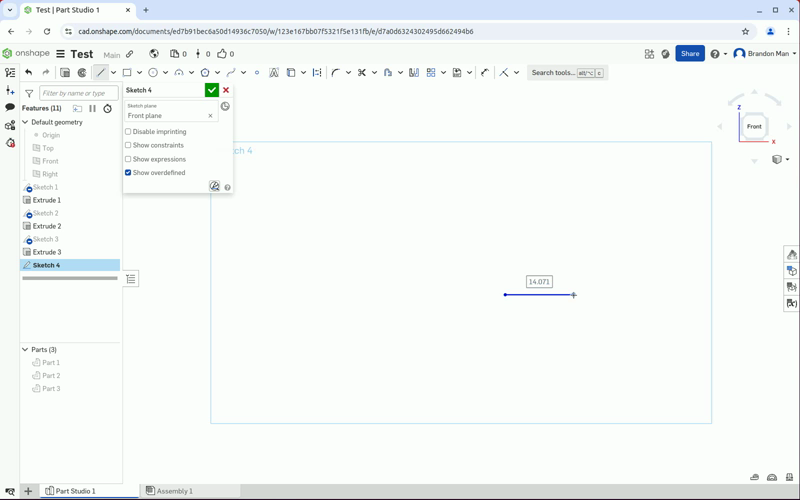
key_down(shift)
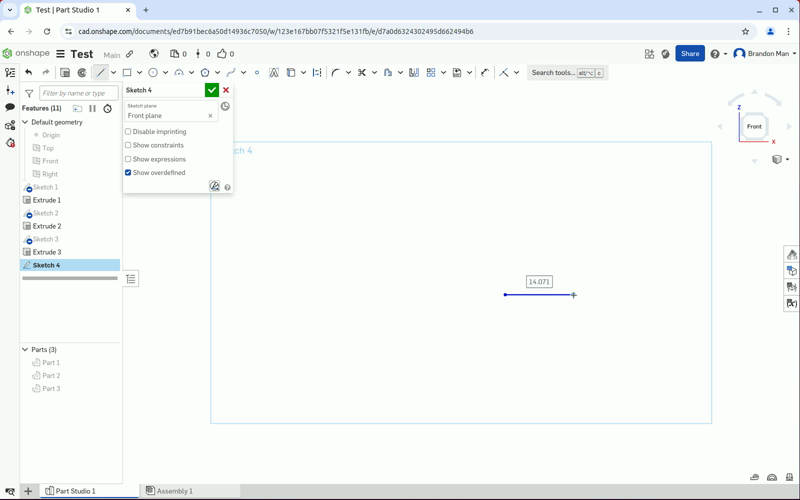
mouse_move(589, 294)
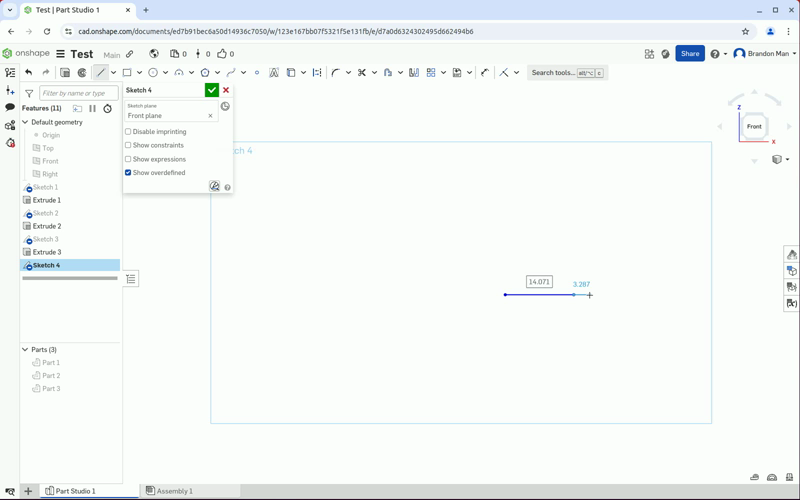
mouse_move(573, 271)
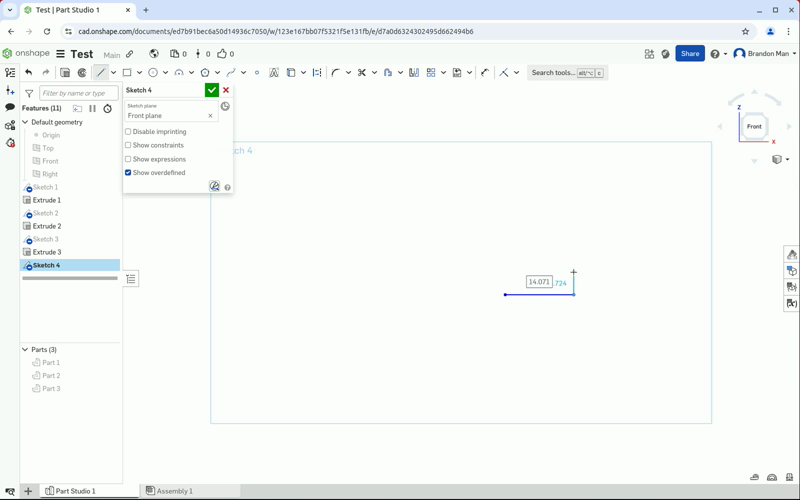
click(573, 271)
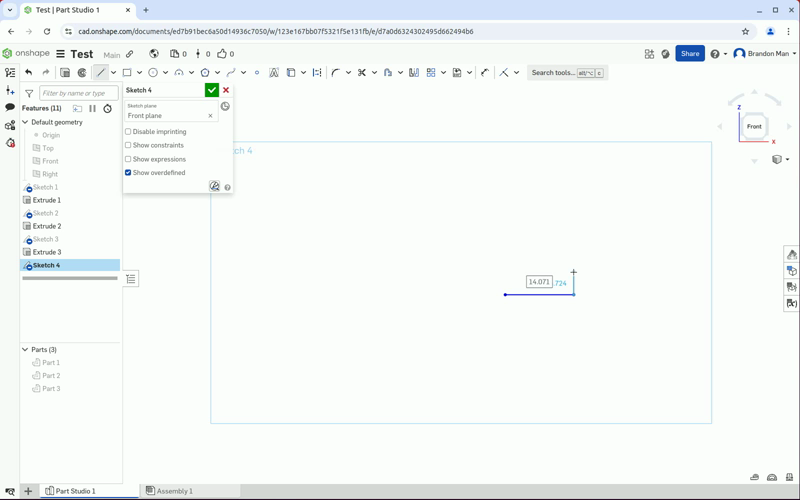
key_up(shift)
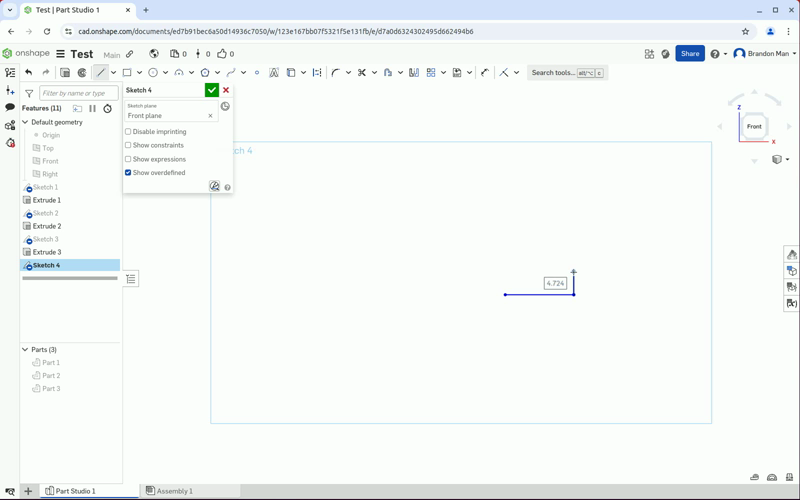
key_down(shift)
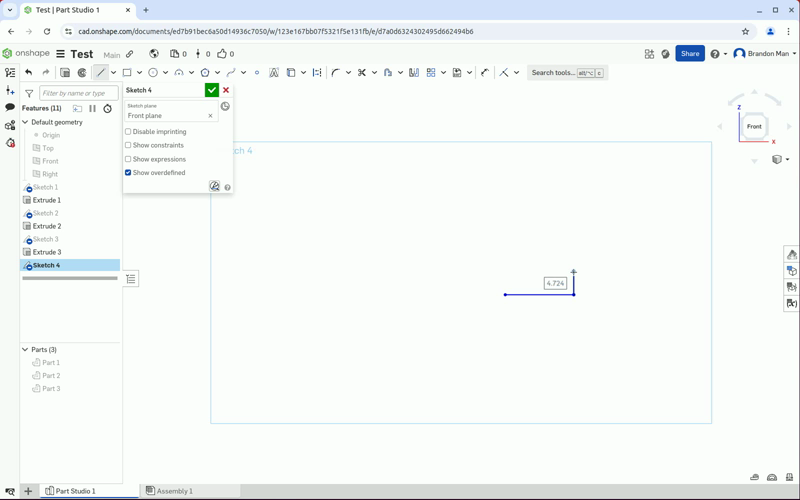
mouse_move(505, 271)
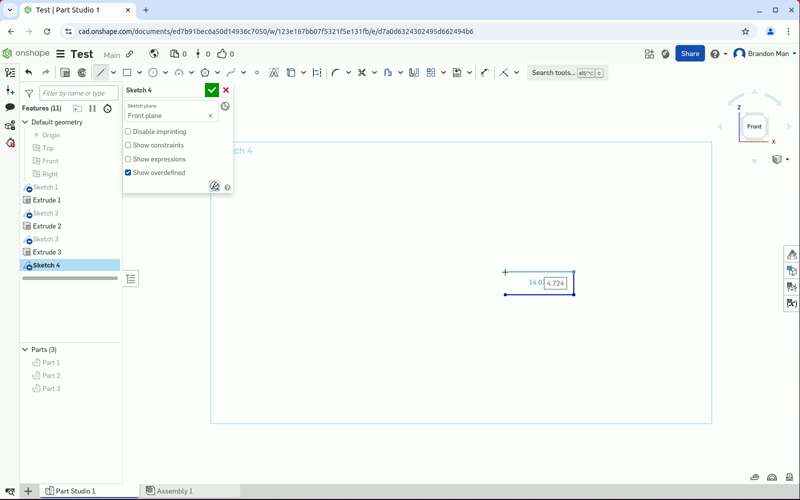
click(505, 271)
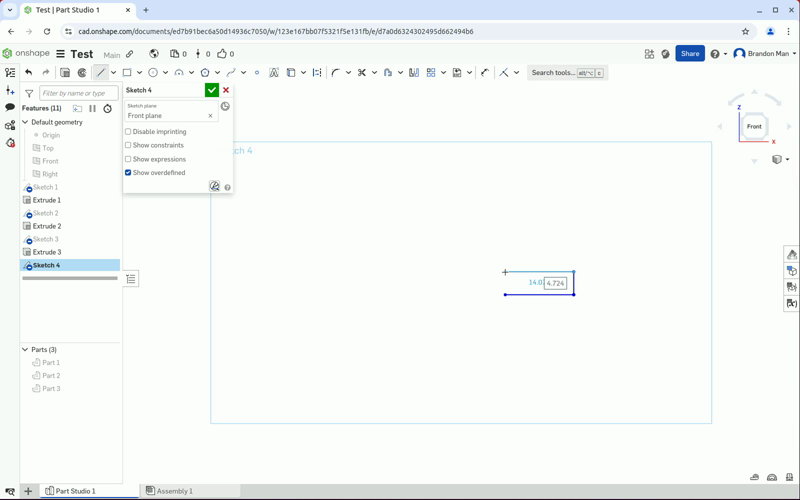
key_up(shift)
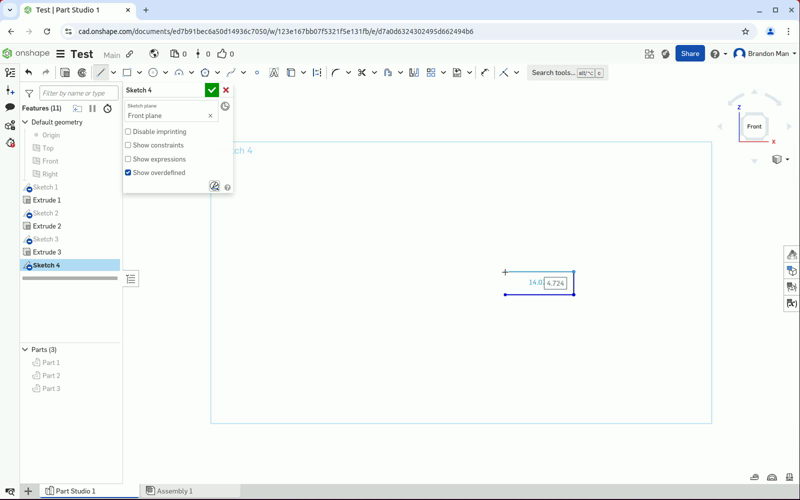
mouse_move(535, 271)
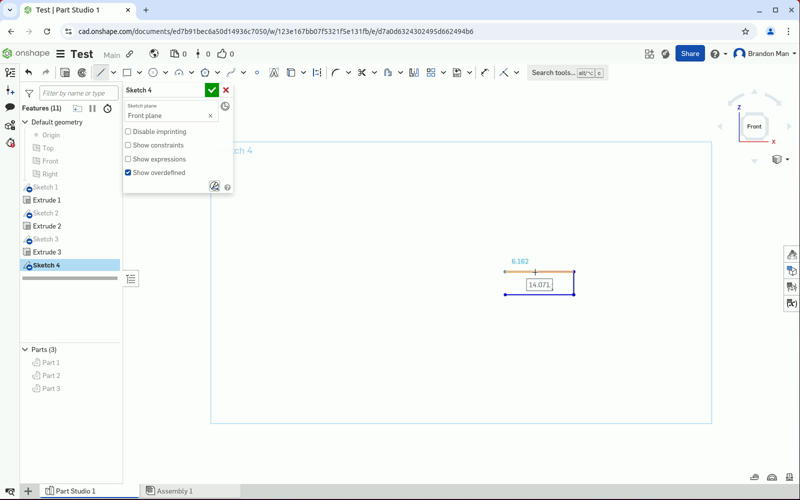
key_down(shift)
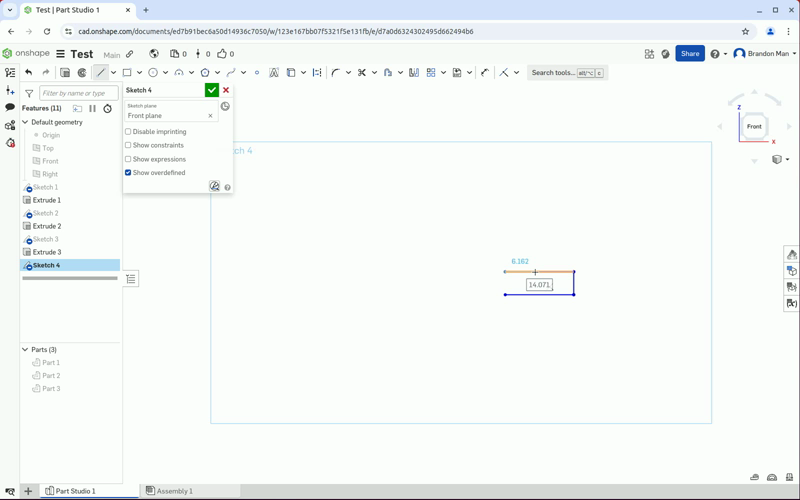
mouse_move(505, 294)
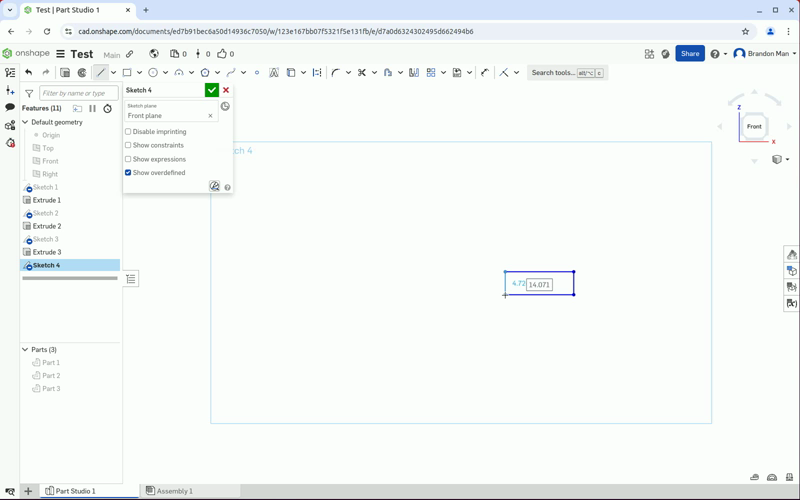
key_up(shift)
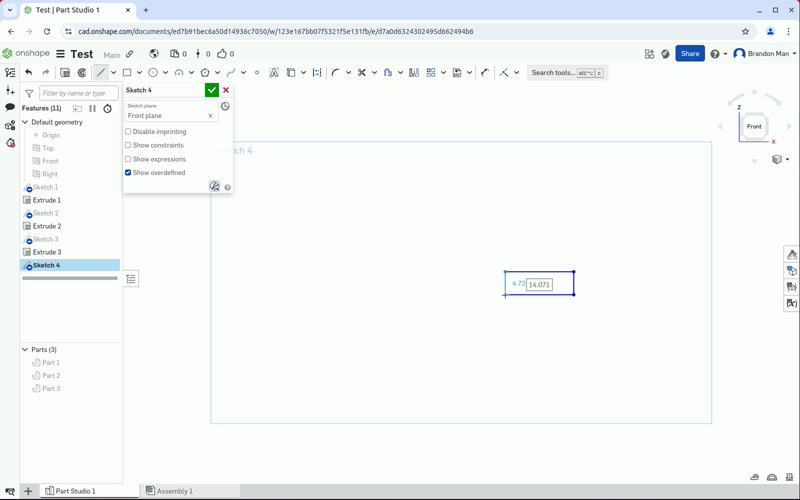
click(505, 294)
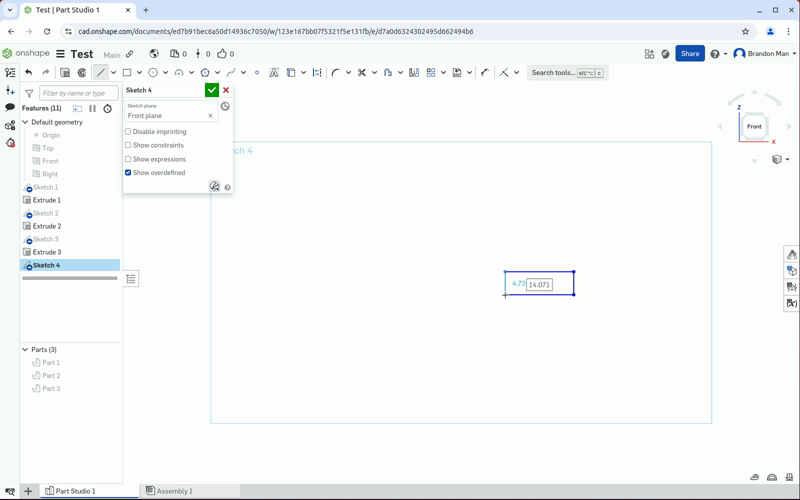
key(esc)
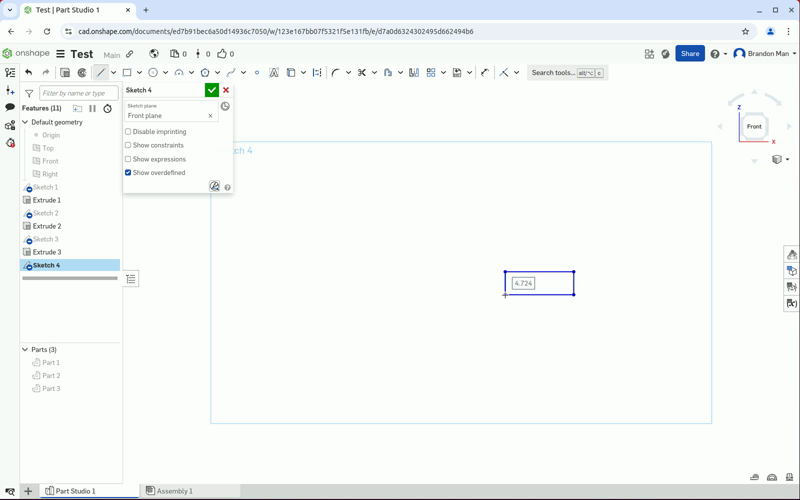
key(c)
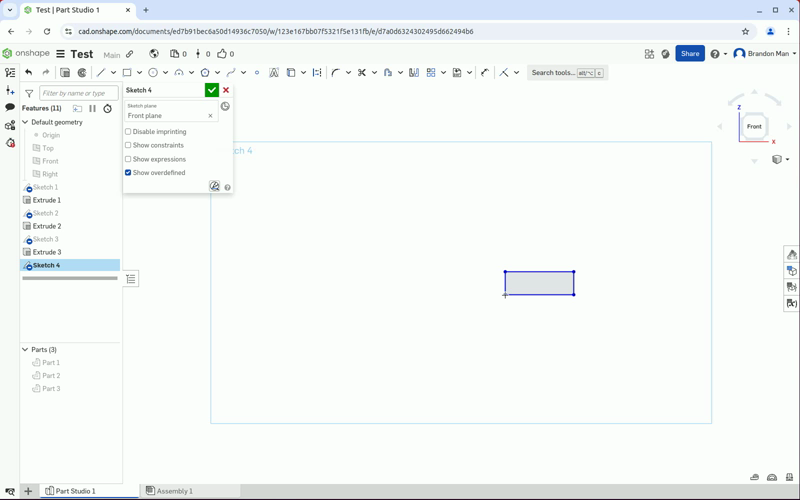
key_down(shift)
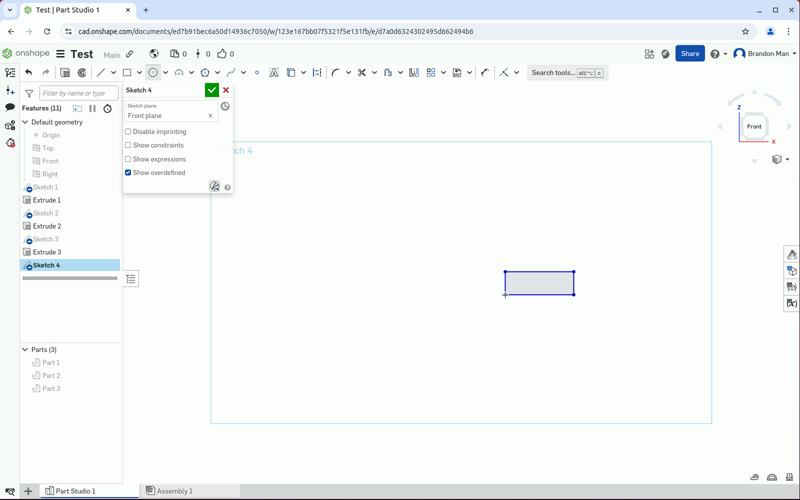
mouse_move(550, 283)
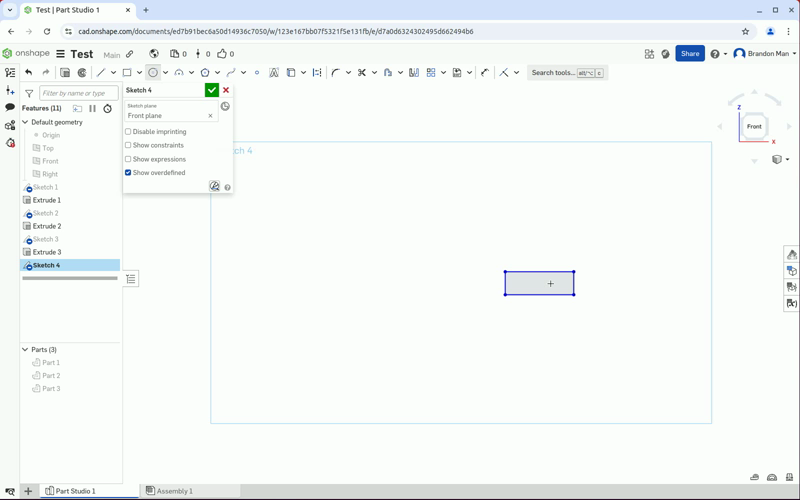
click(550, 283)
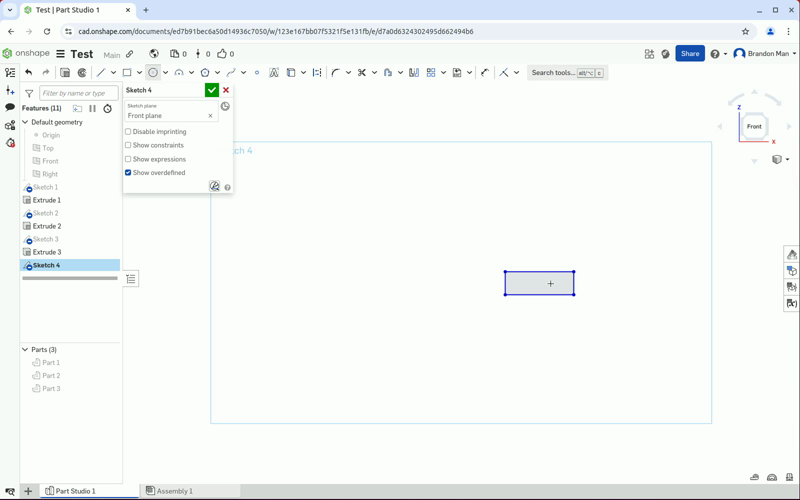
key_up(shift)
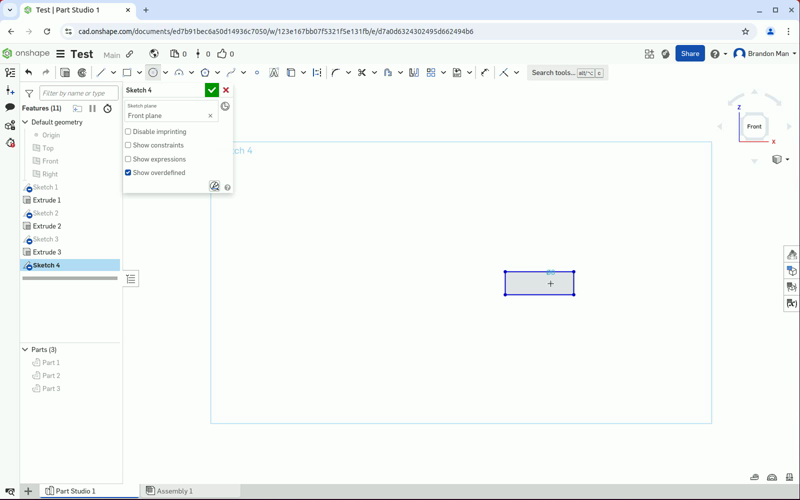
mouse_move(556, 283)
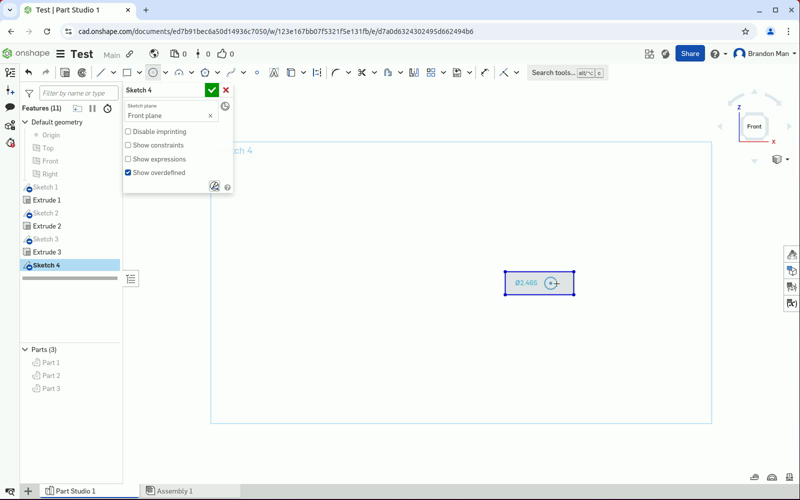
click(556, 283)
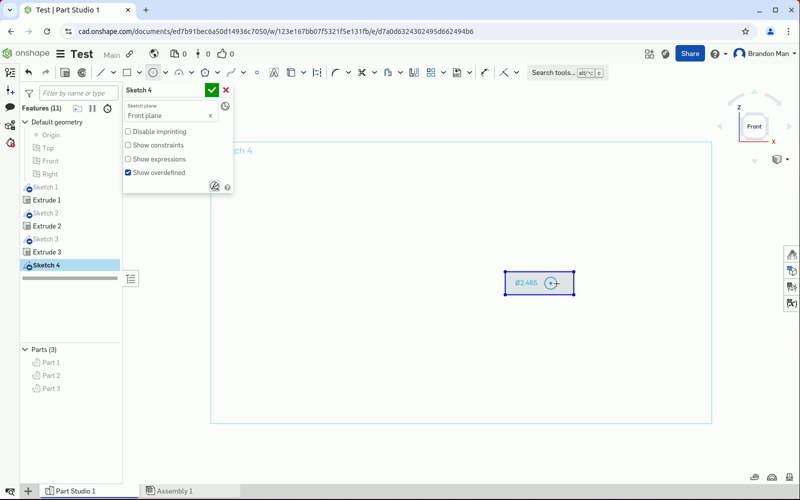
key(esc)
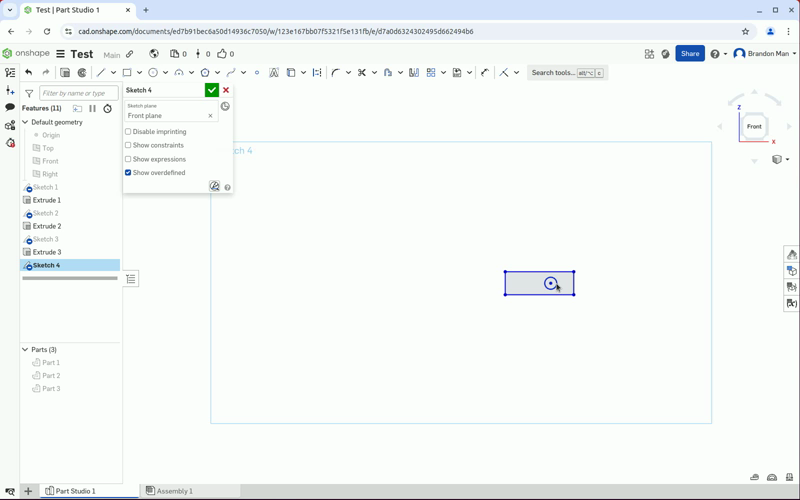
mouse_move(520, 285)
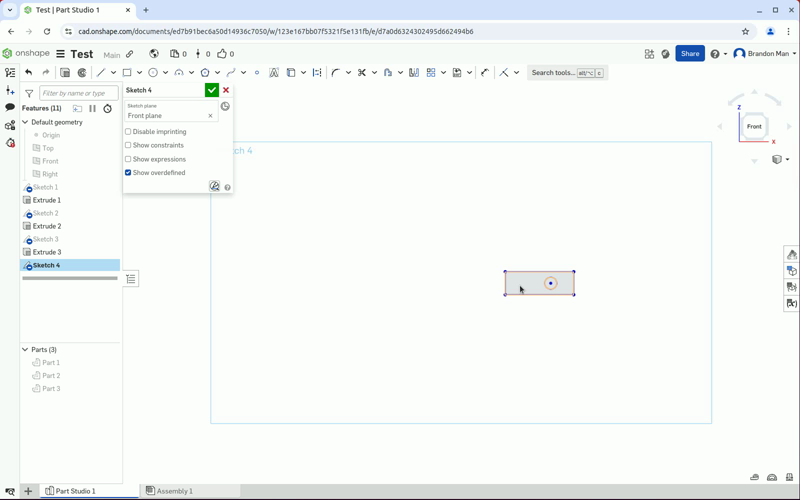
scroll(6)
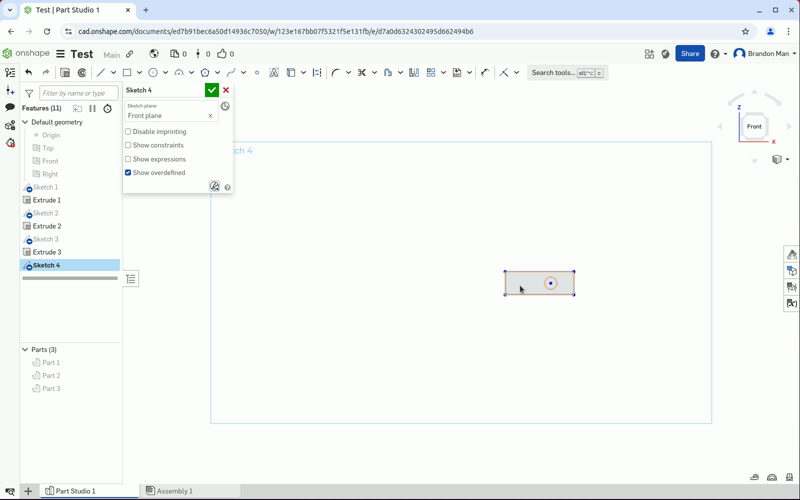
scroll(6)
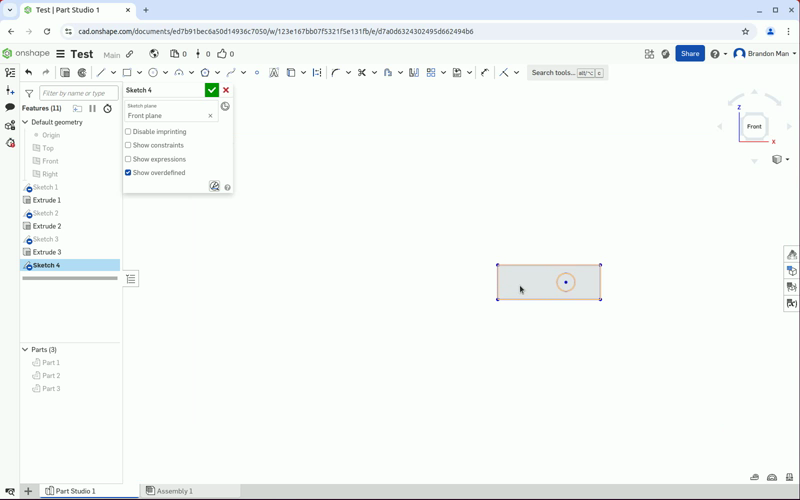
scroll(6)
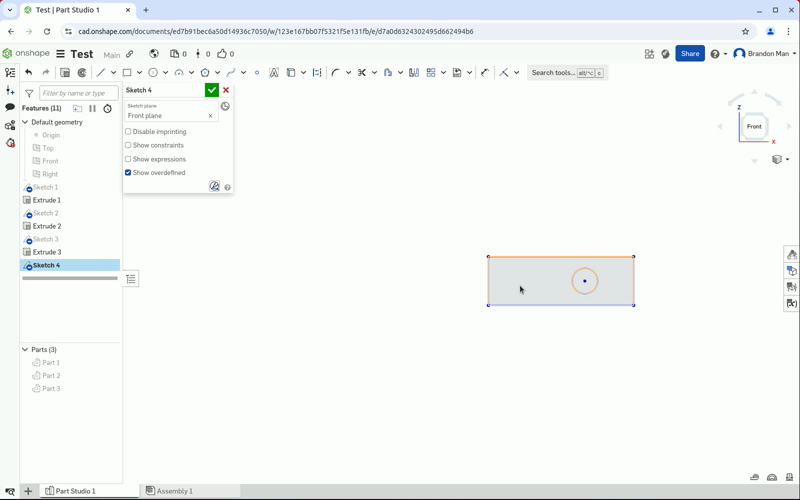
scroll(6)
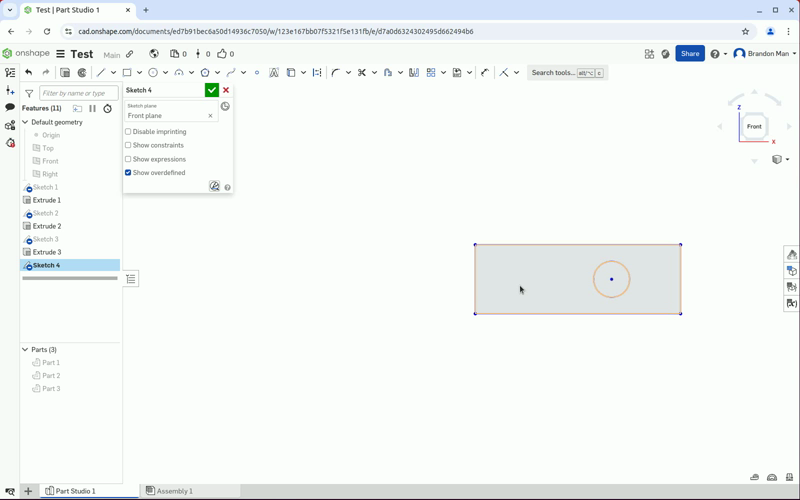
scroll(6)
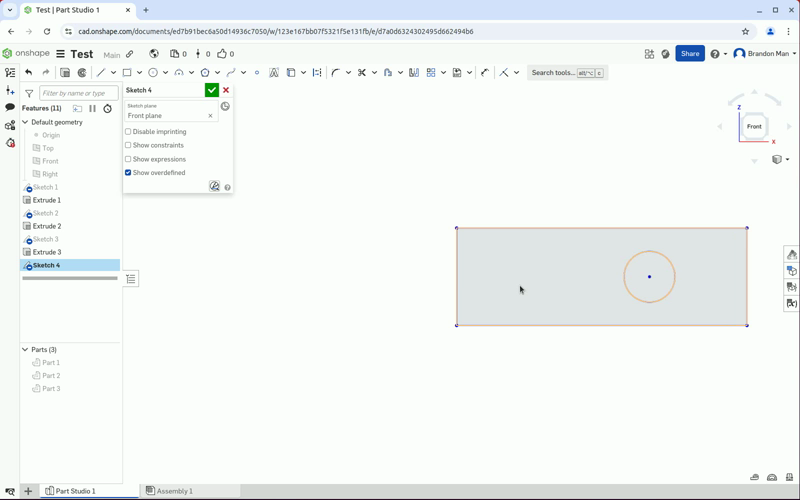
scroll(6)
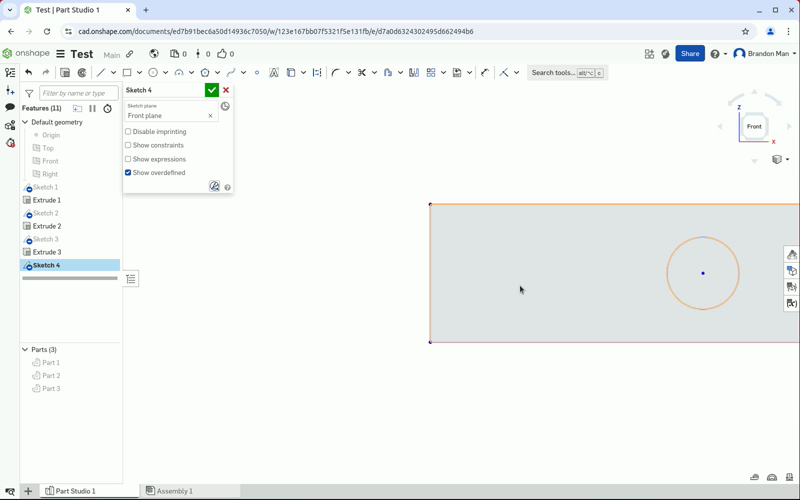
scroll(6)
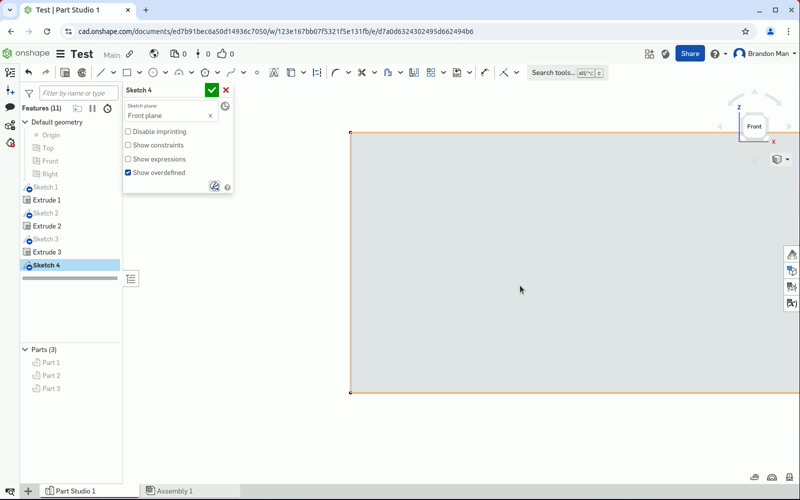
click(520, 285)
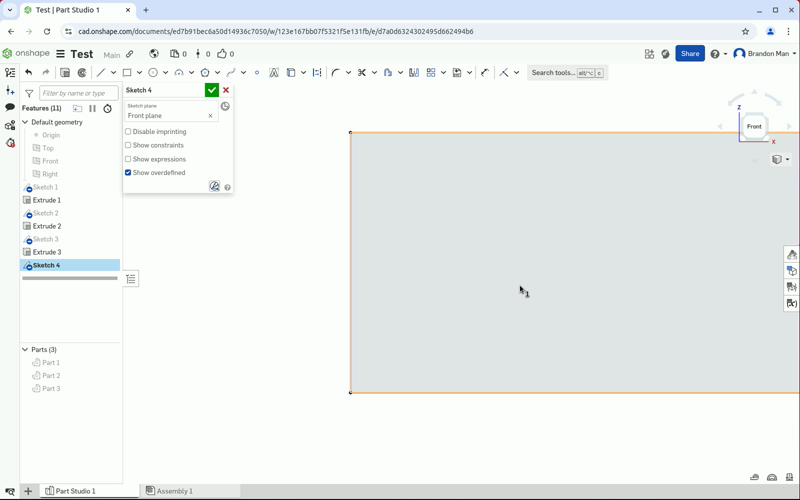
scroll(-6)
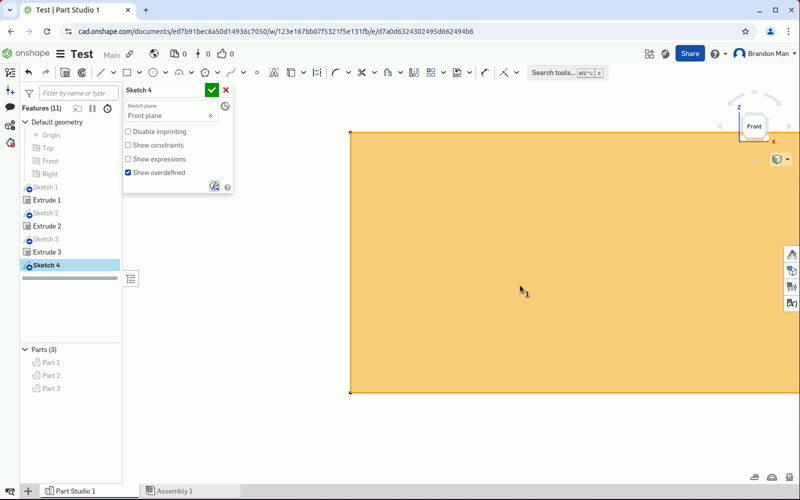
scroll(-6)
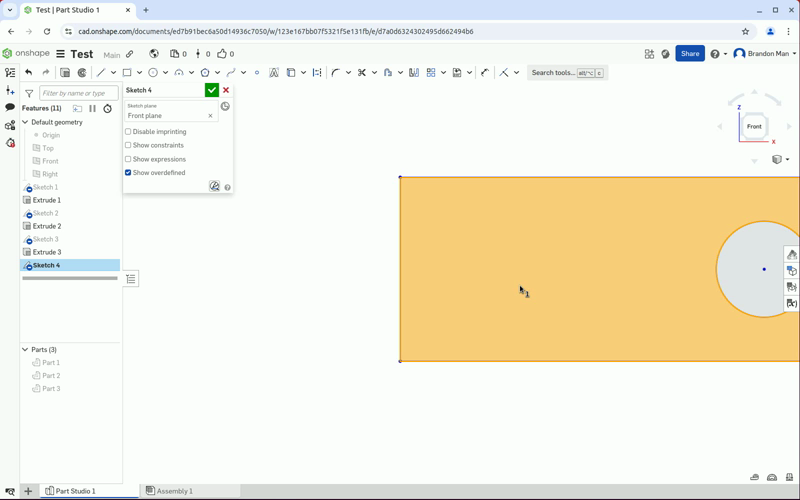
scroll(-6)
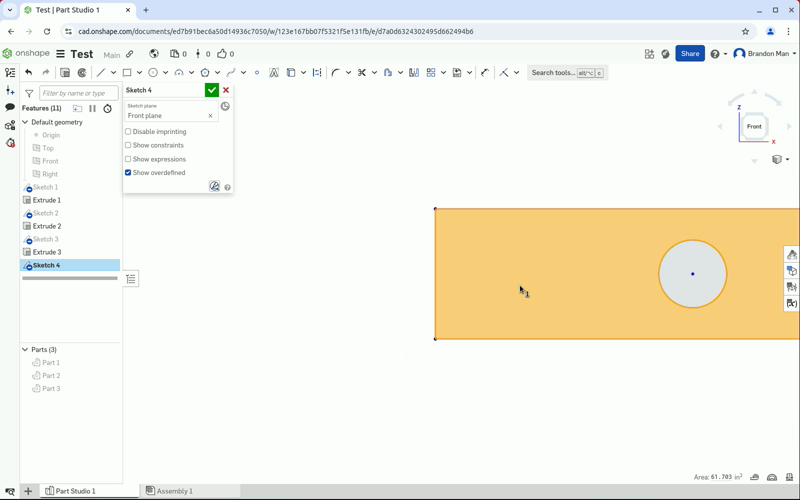
scroll(-6)
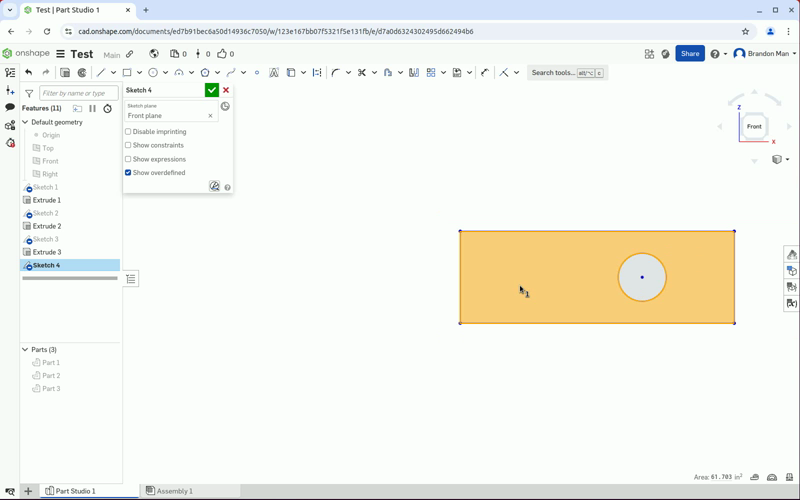
scroll(-6)
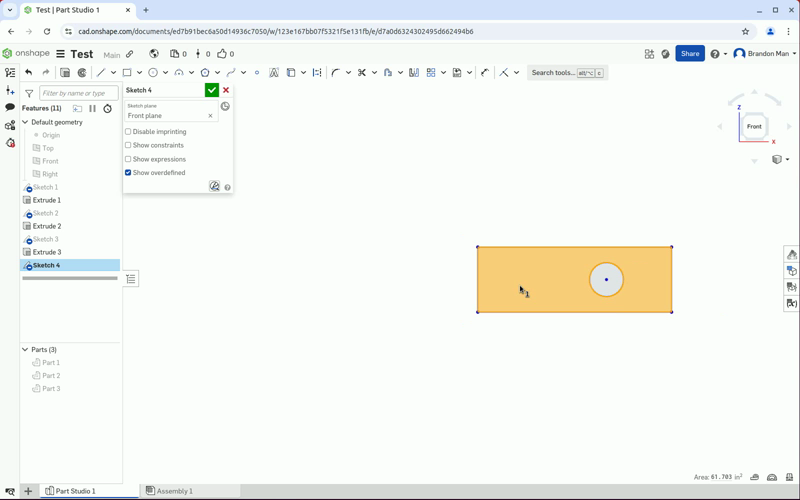
scroll(-6)
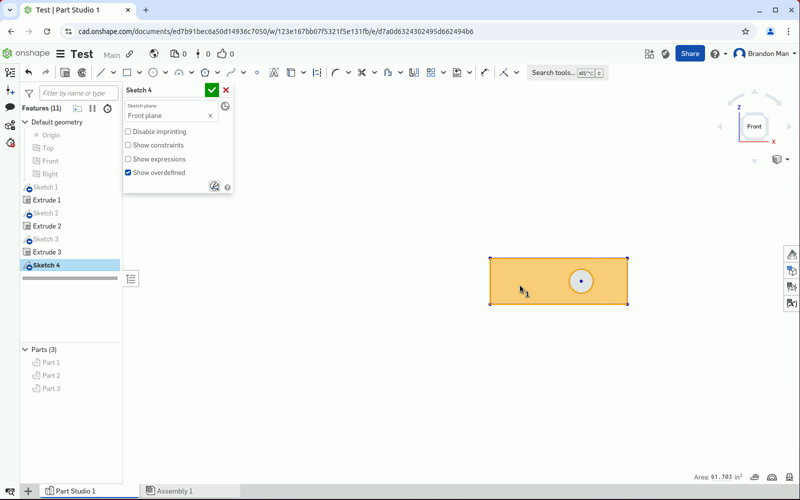
scroll(-6)
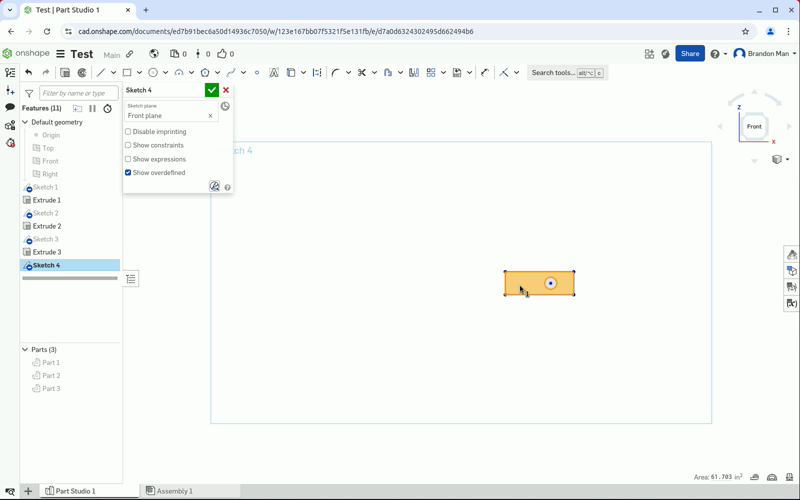
mouse_move(73, 352)
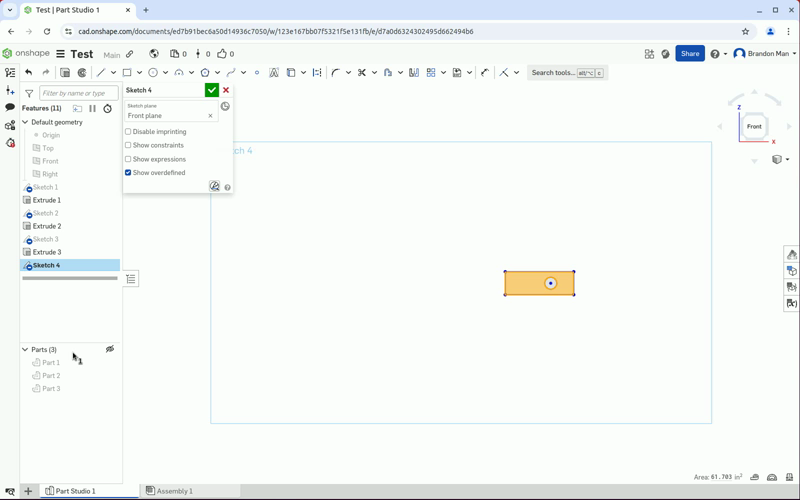
key(shift+y)
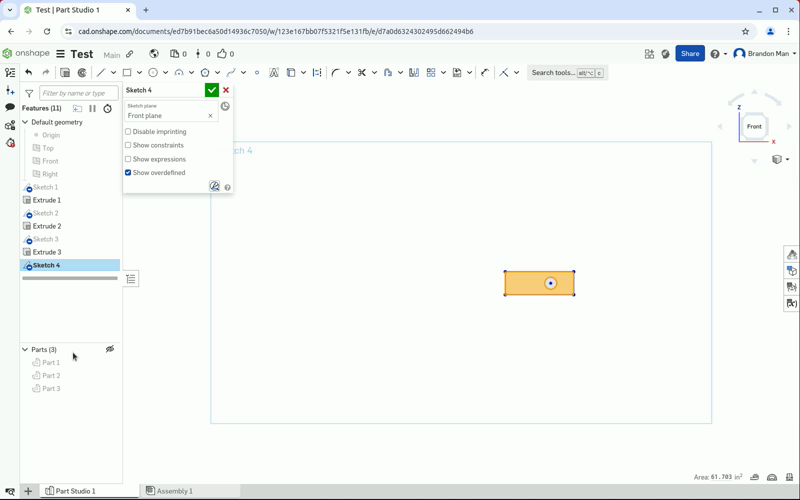
key(shift+e)
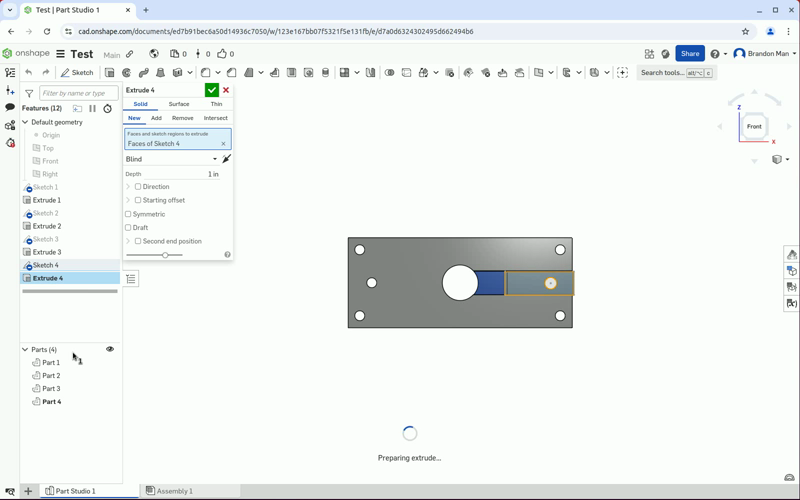
mouse_move(143, 106)
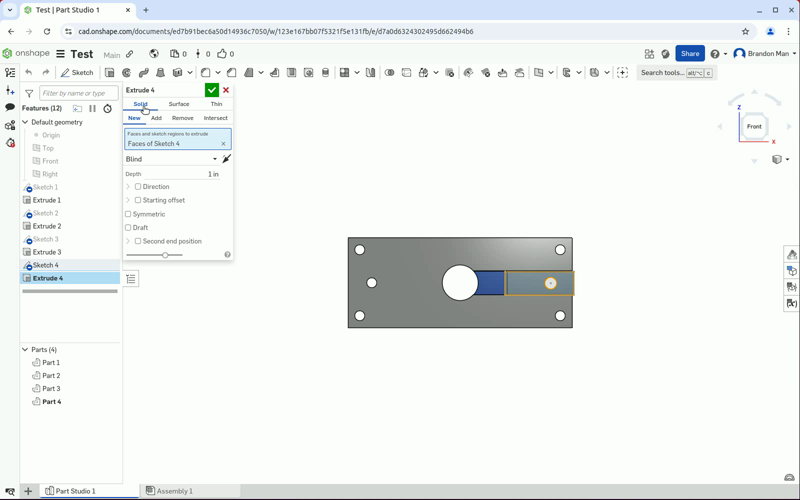
click(143, 106)
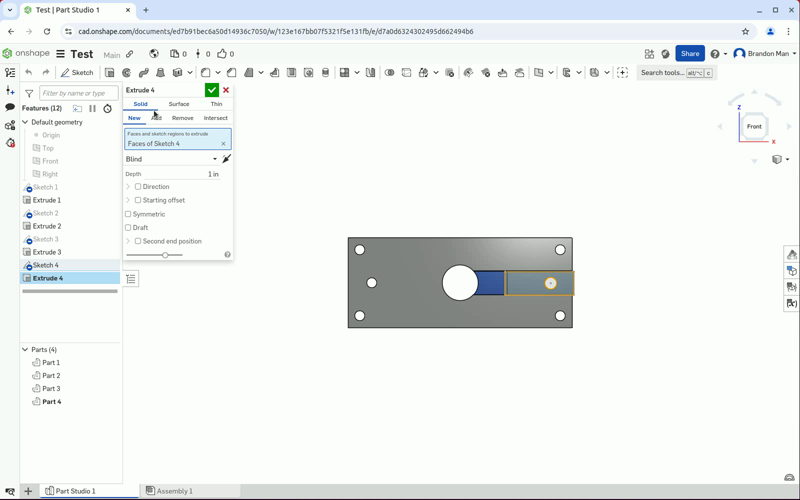
mouse_move(186, 120)
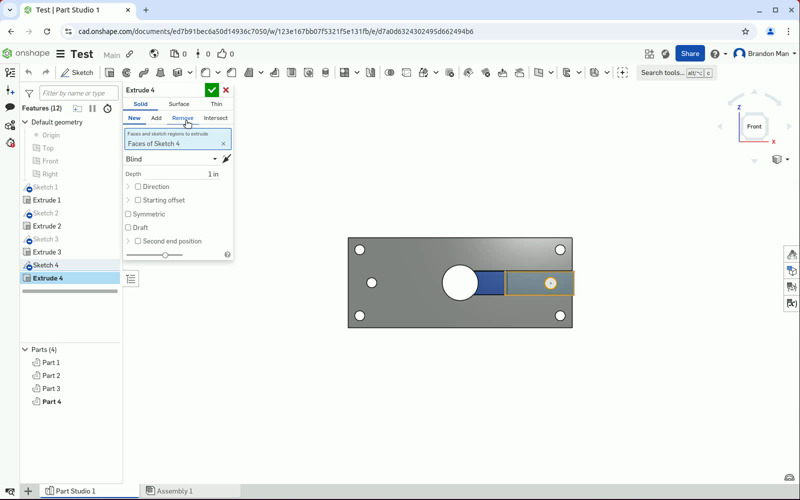
click(186, 120)
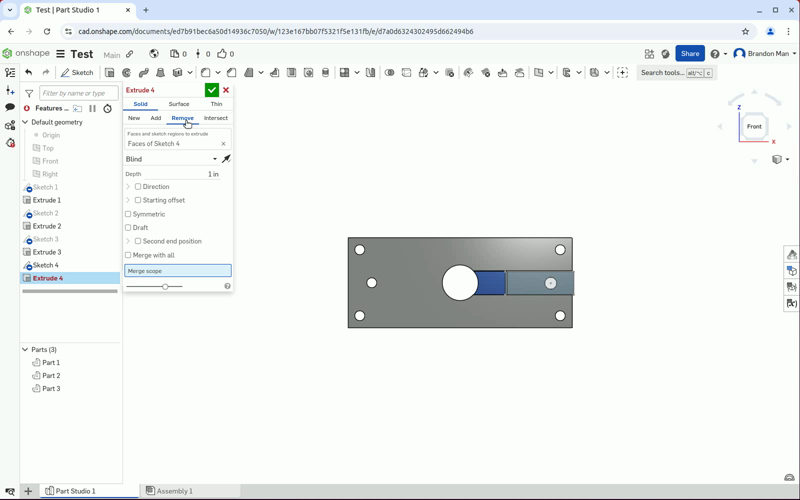
key(tab, 4)
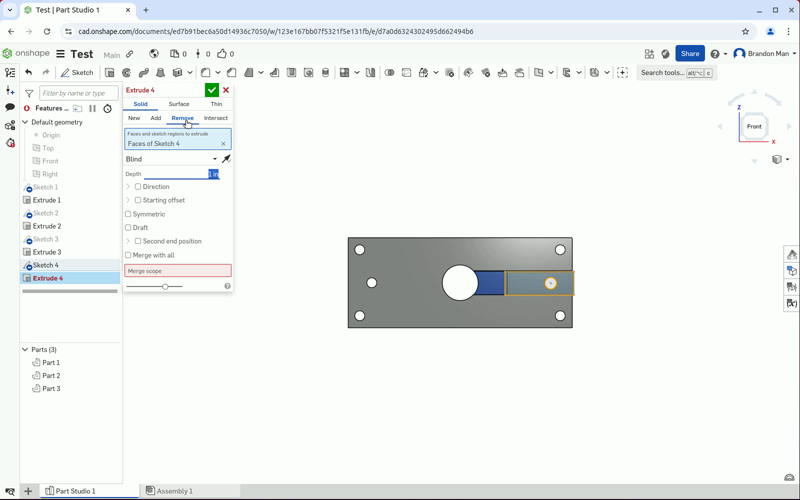
text(-0.241)
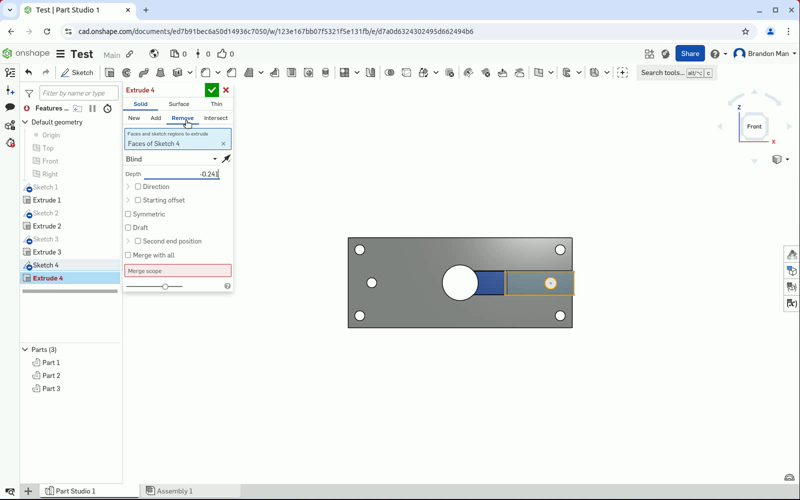
key(tab, 6)
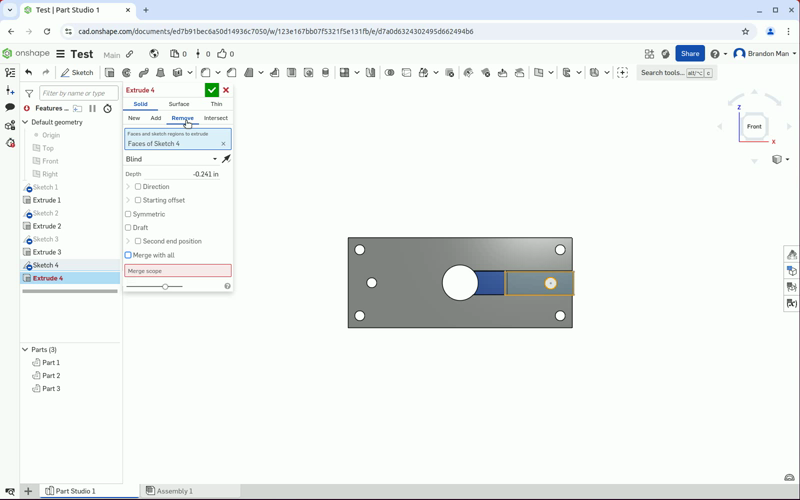
key(space)
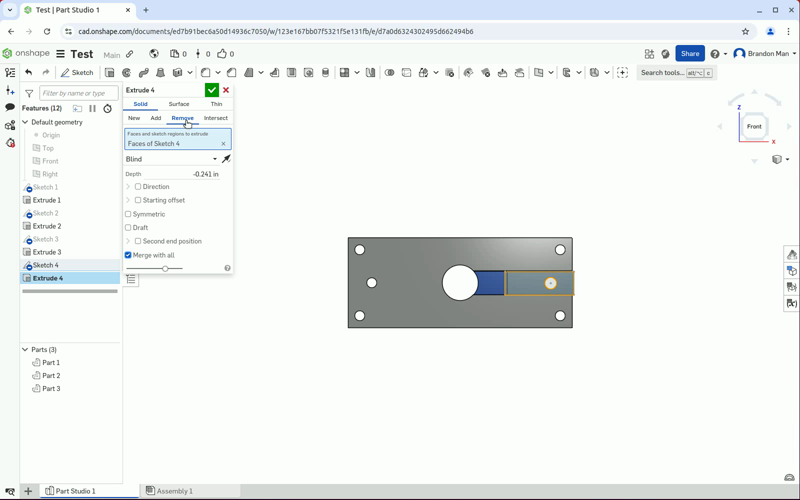
key(enter)
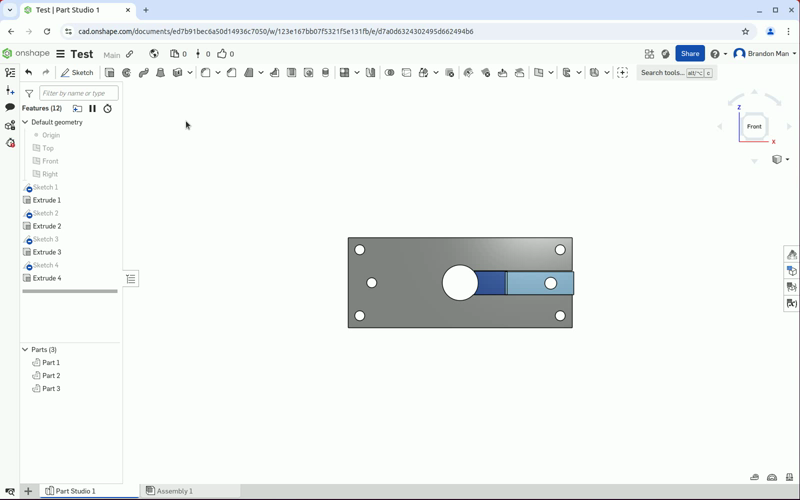
key(shift+h)
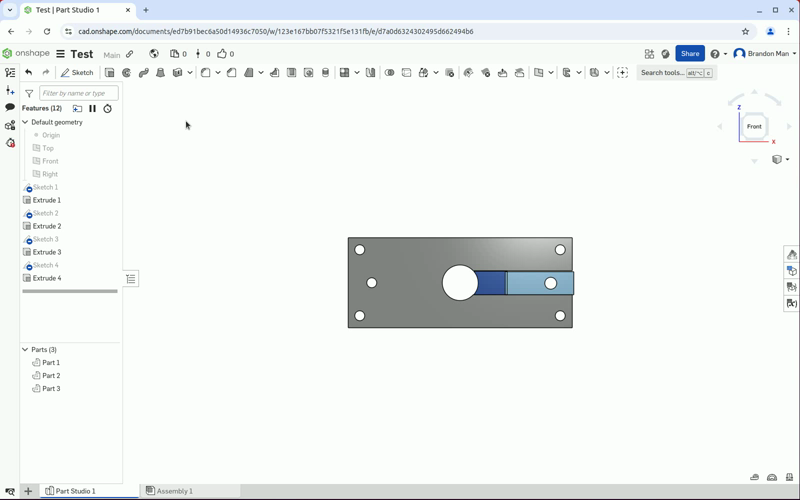
key(shift+h)
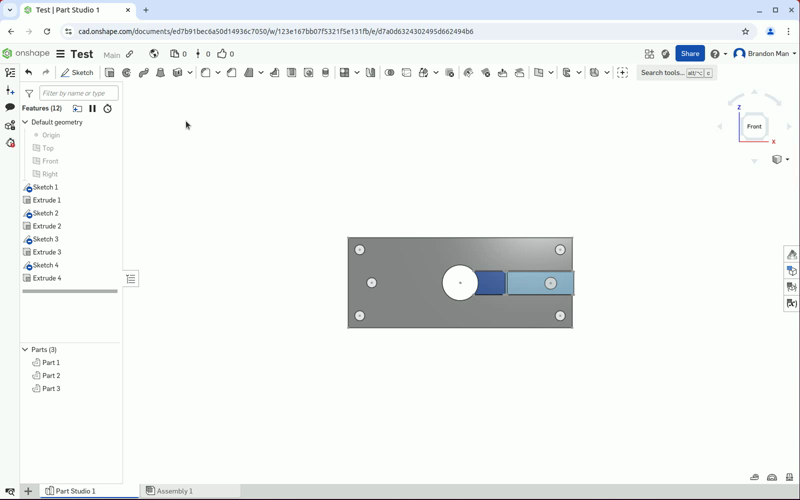
key(shift+7)
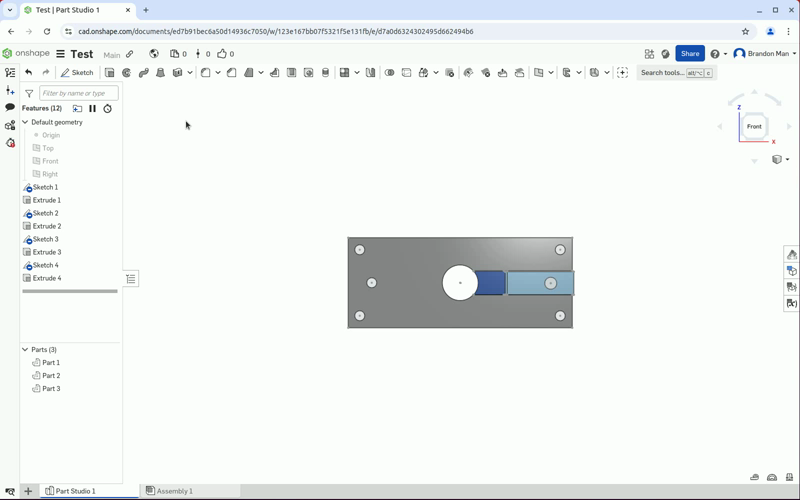
key(left, 2)
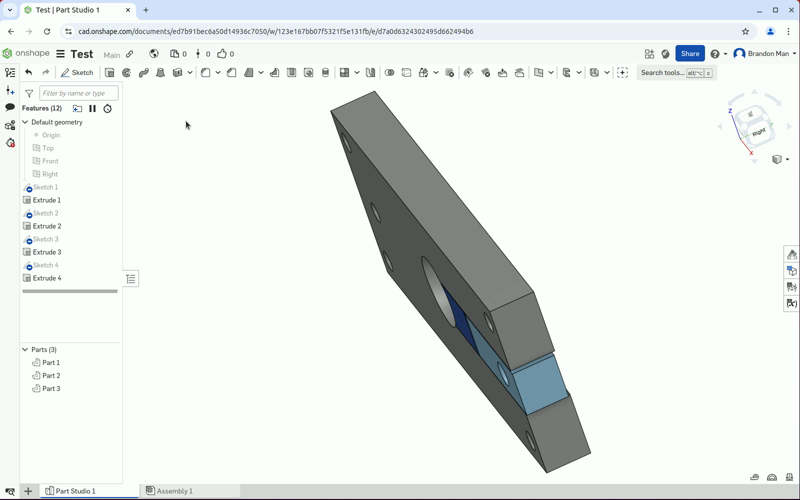
key(down, 2)
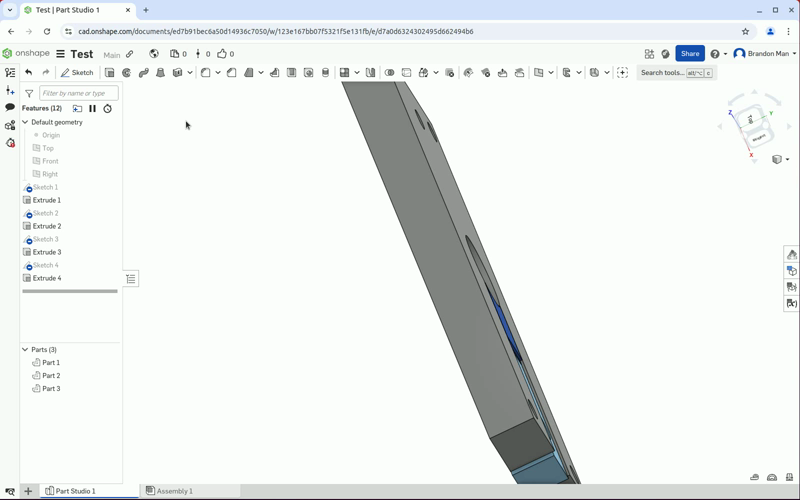
key(up, 2)
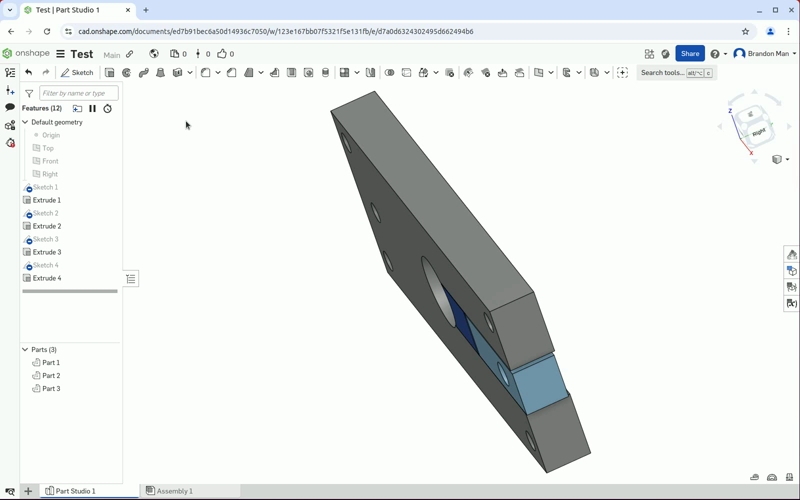
key(right, 2)
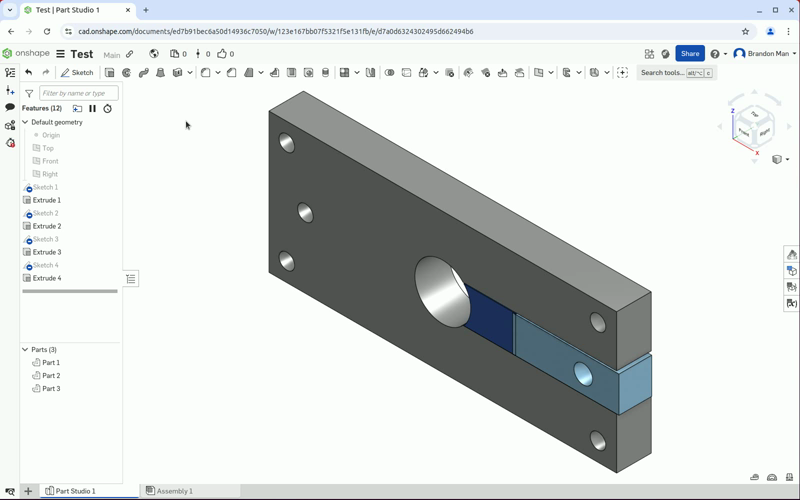
mouse_move(73, 189)
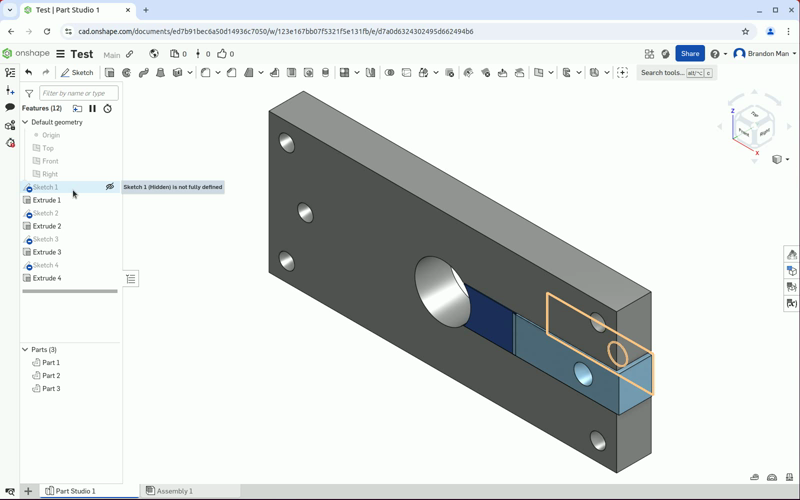
click(73, 189)